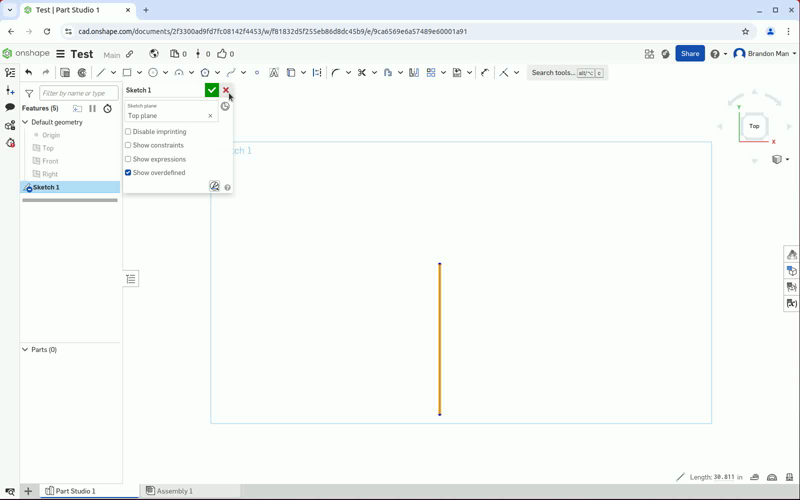
key(shift+h)
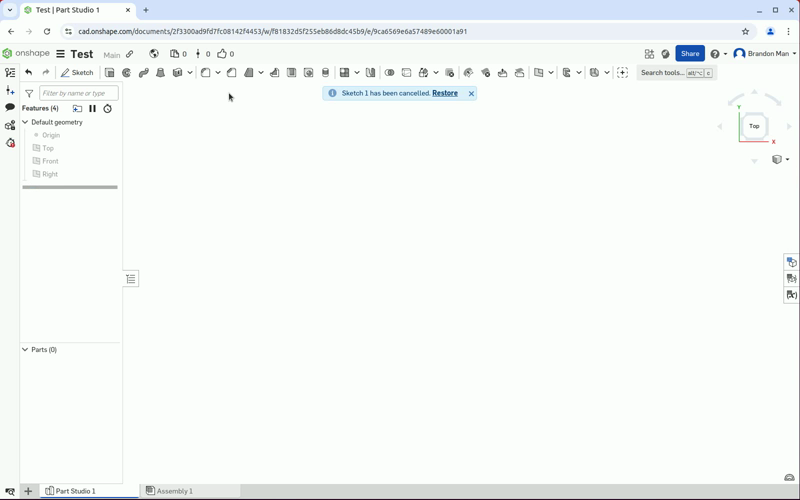
mouse_move(73, 352)
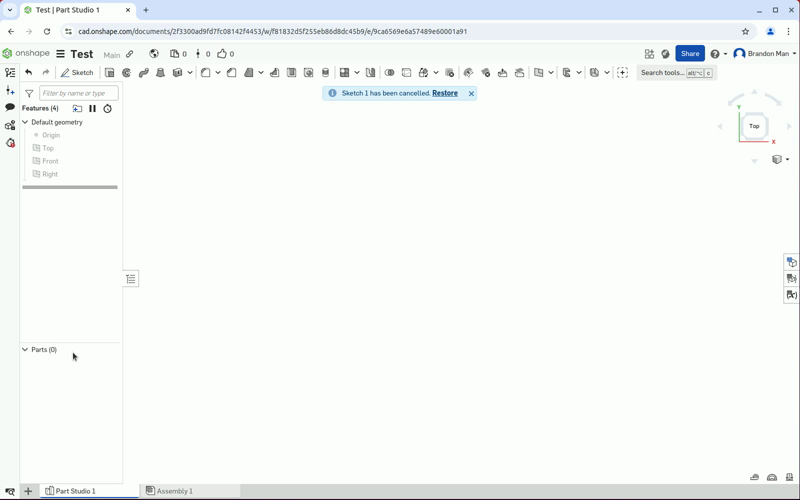
key(y)
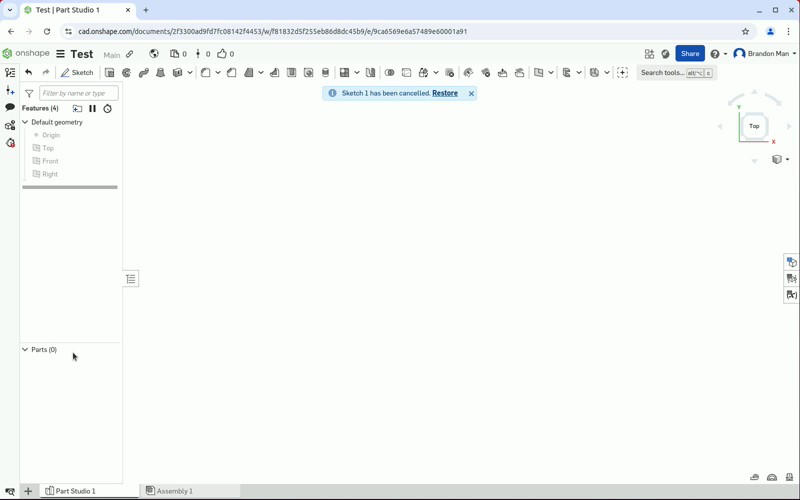
key(shift+p)
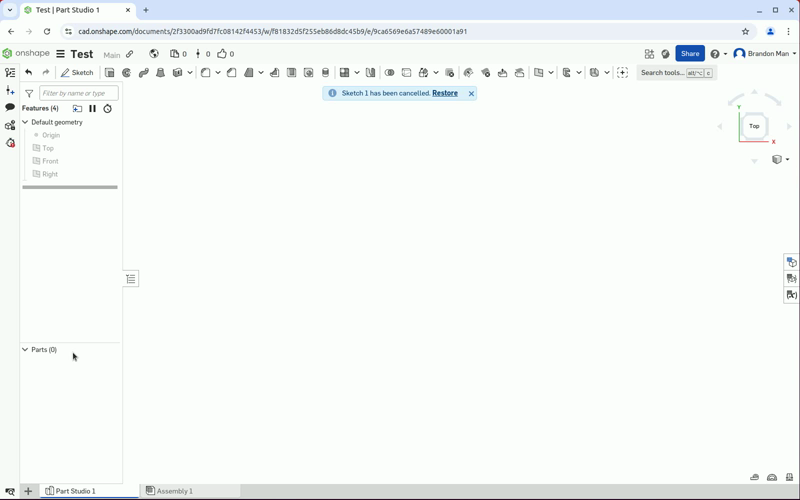
key(space)
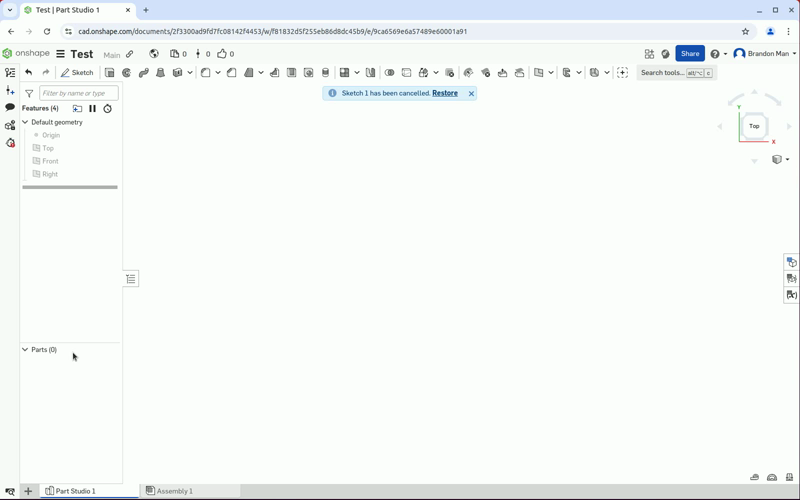
key_down(shift)
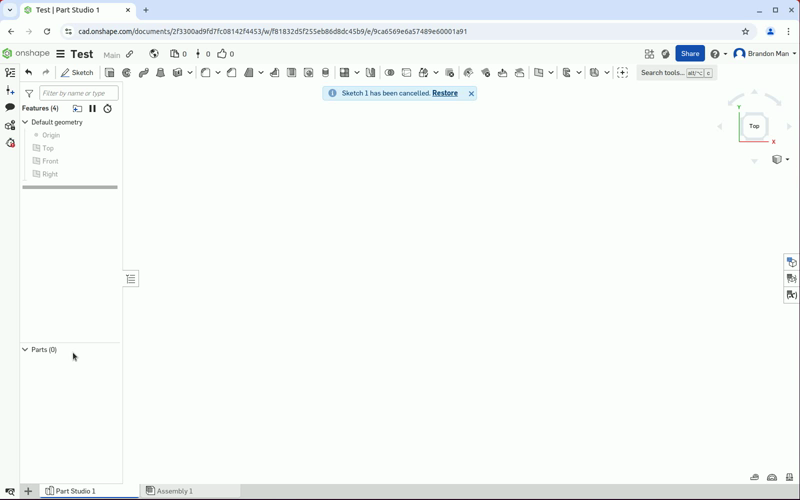
key(up)
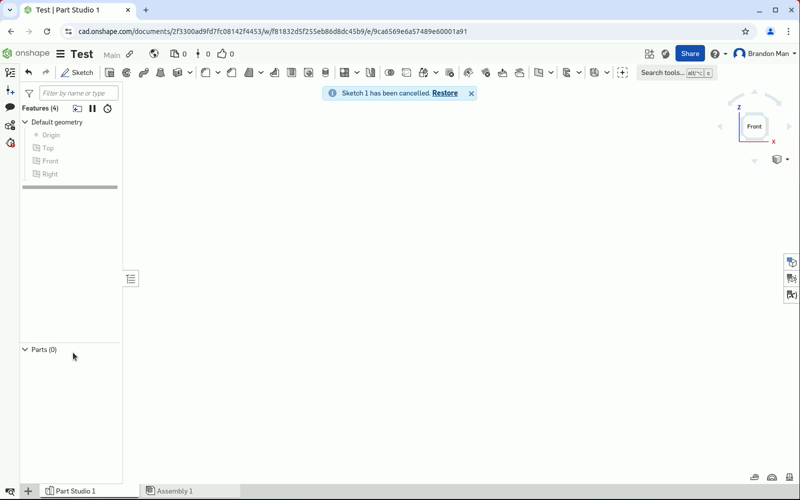
key_up(shift)
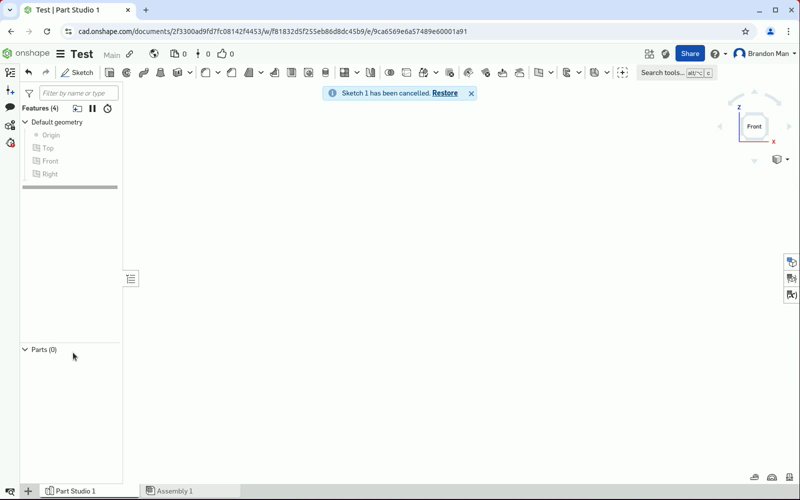
mouse_move(73, 352)
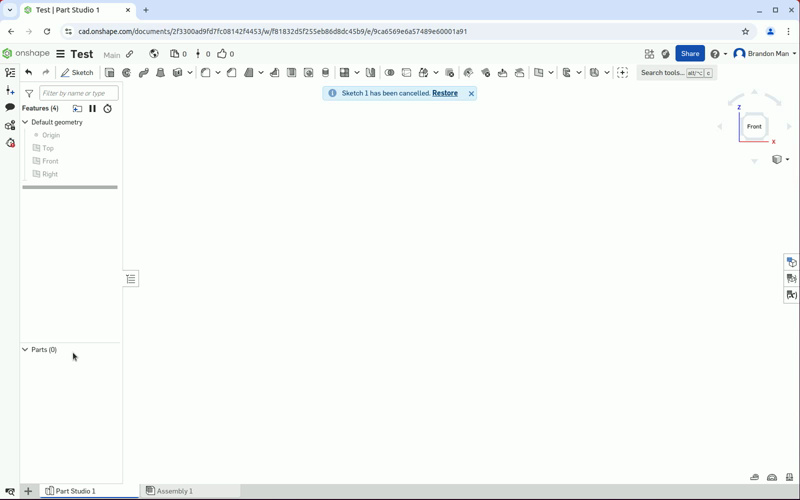
key(shift+y)
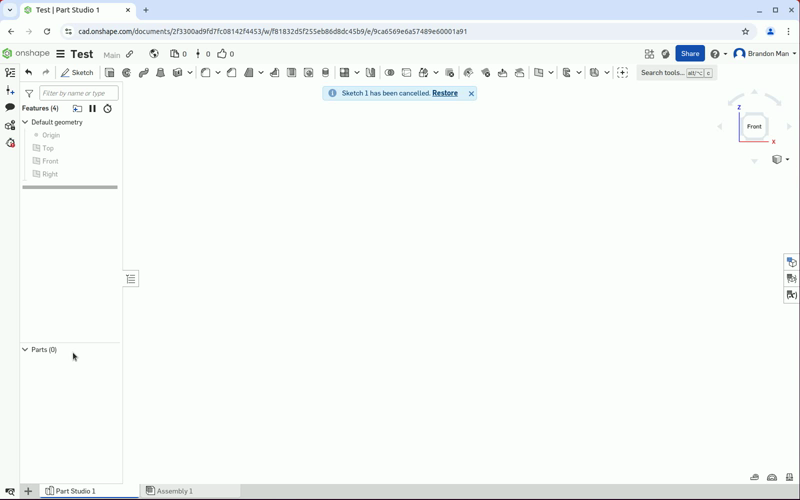
key(shift+s)
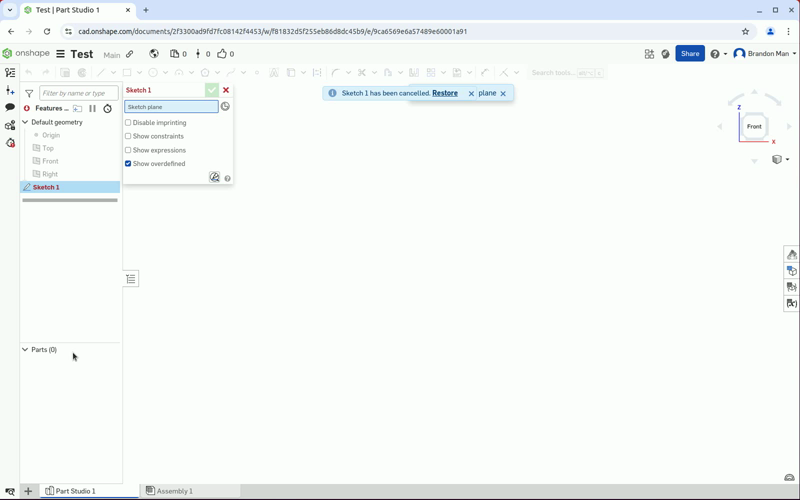
mouse_move(73, 163)
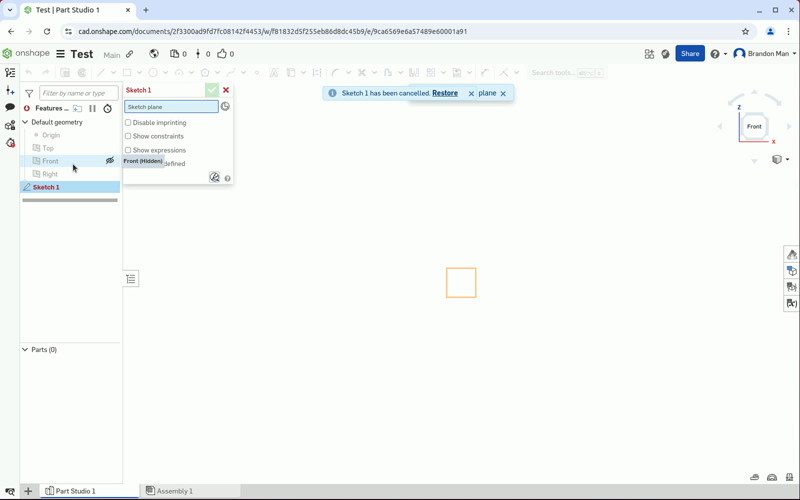
click(73, 163)
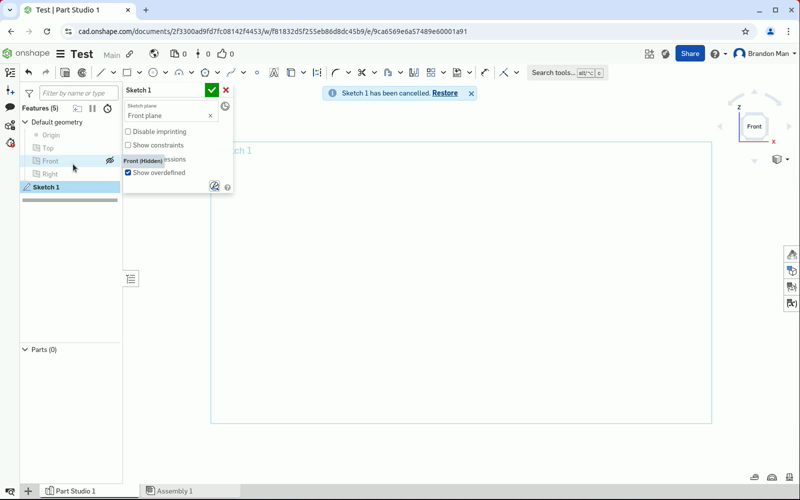
mouse_move(73, 352)
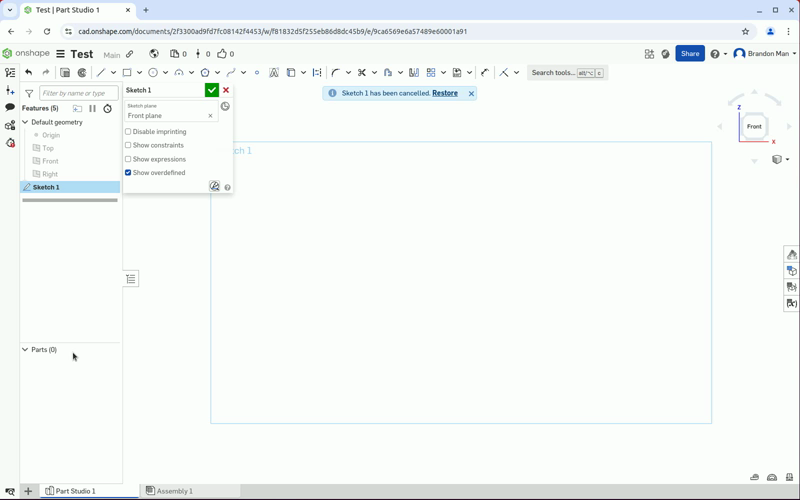
key(y)
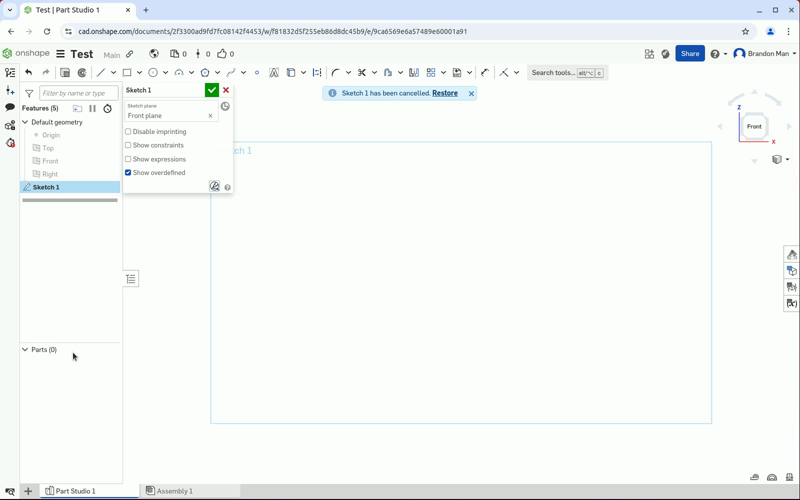
key(c)
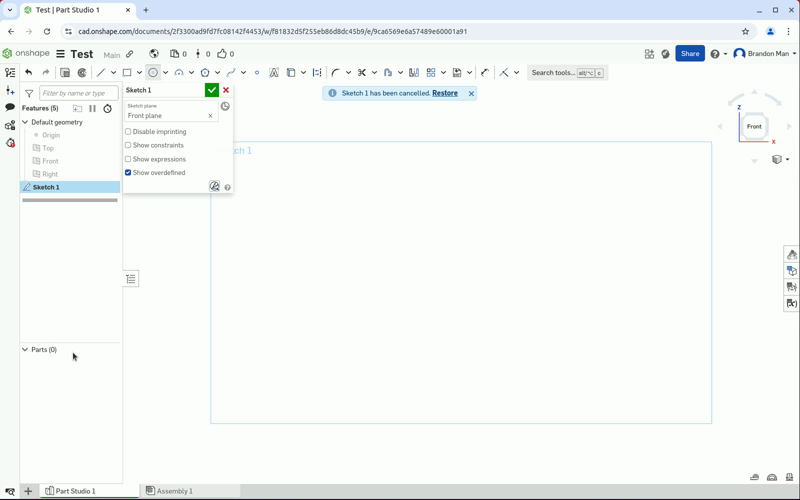
key_down(shift)
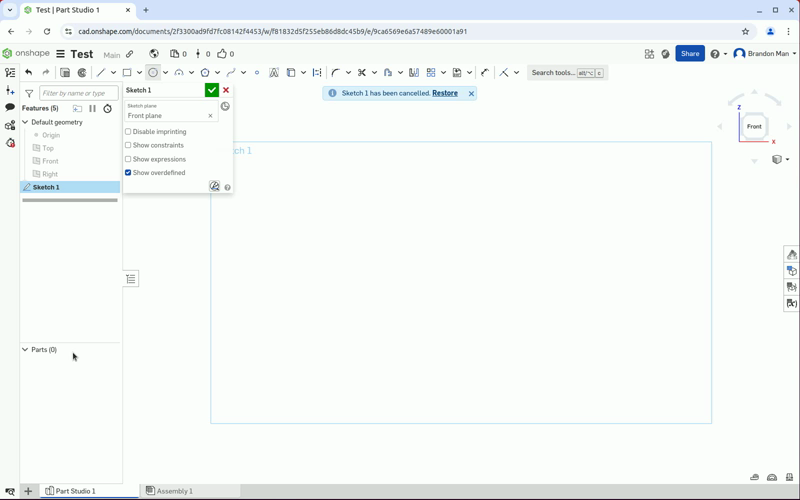
mouse_move(461, 282)
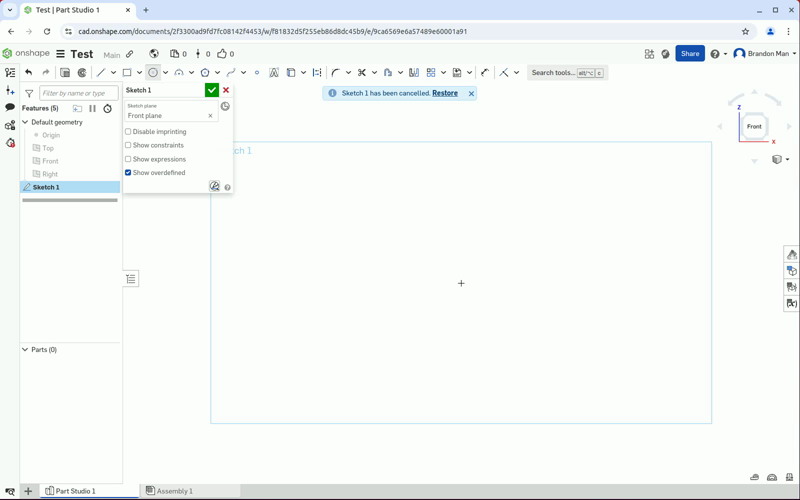
click(461, 282)
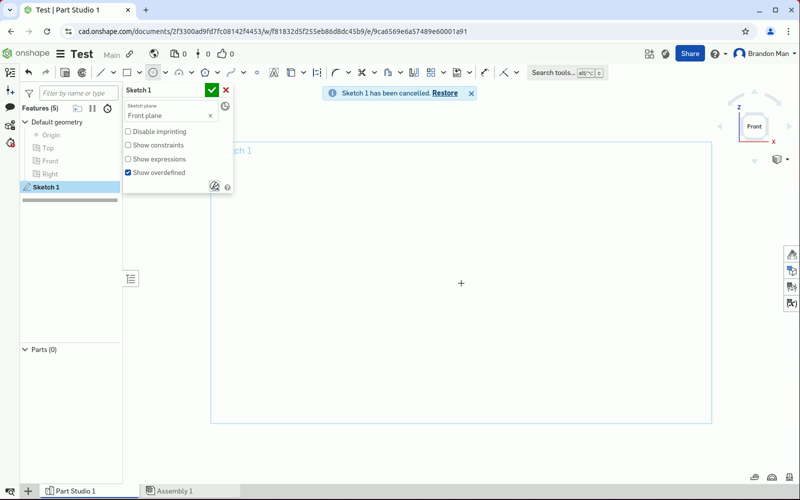
key_up(shift)
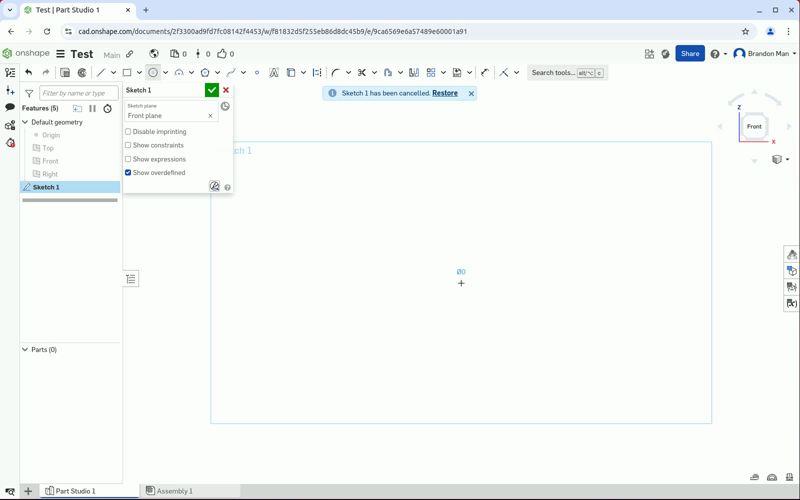
mouse_move(463, 282)
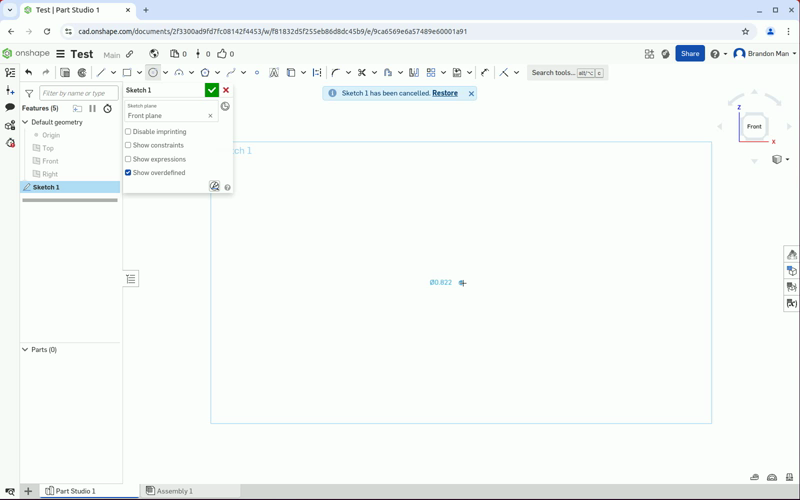
scroll(6)
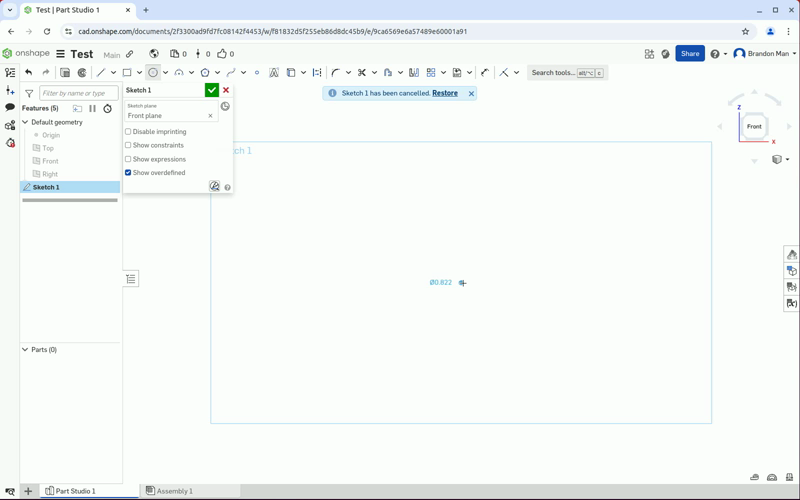
scroll(6)
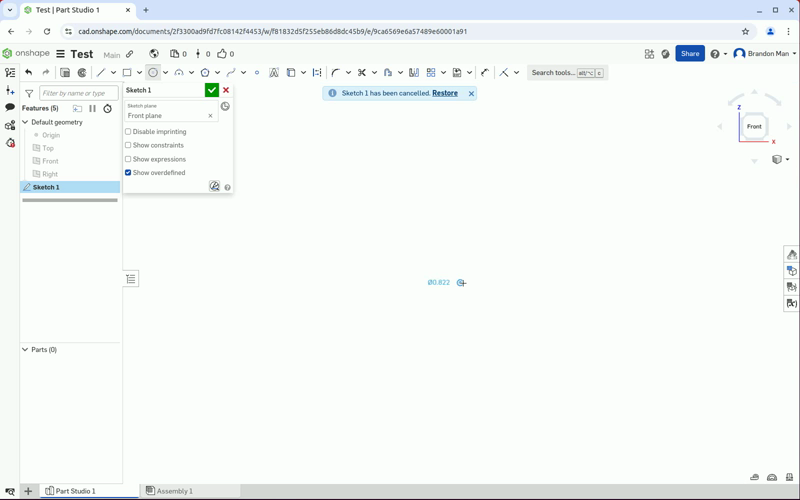
scroll(6)
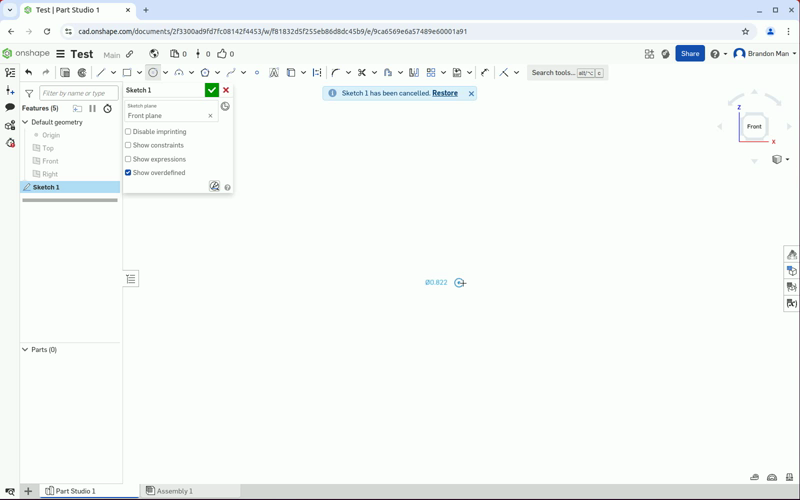
scroll(6)
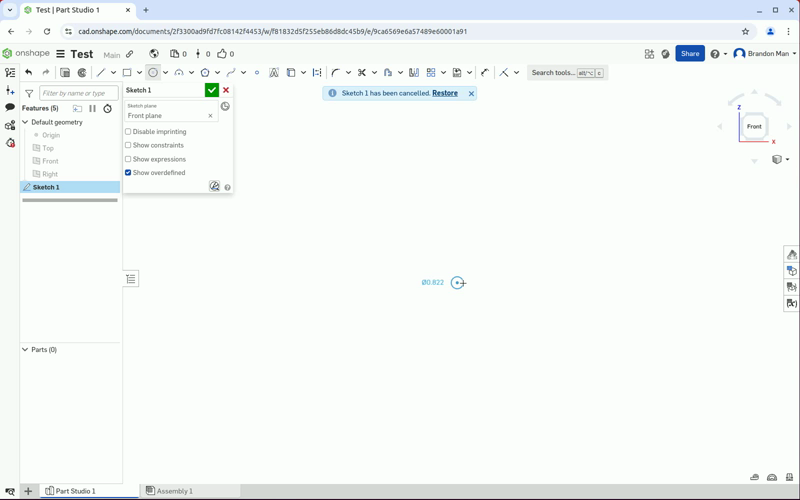
scroll(6)
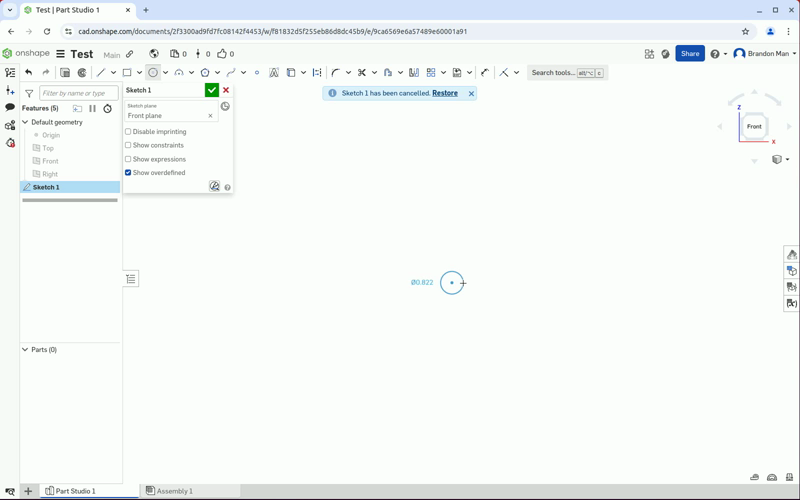
scroll(6)
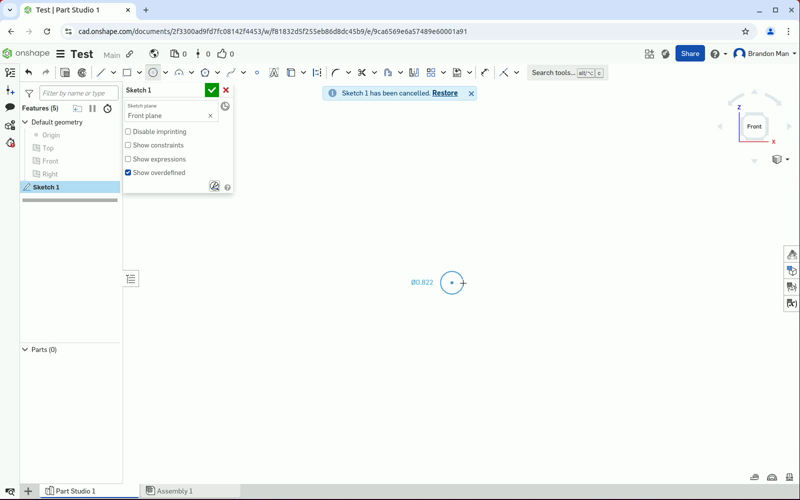
scroll(6)
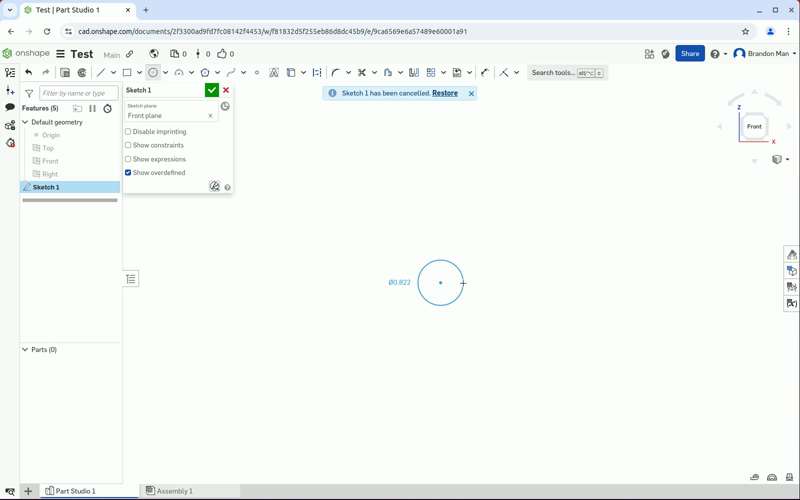
click(463, 282)
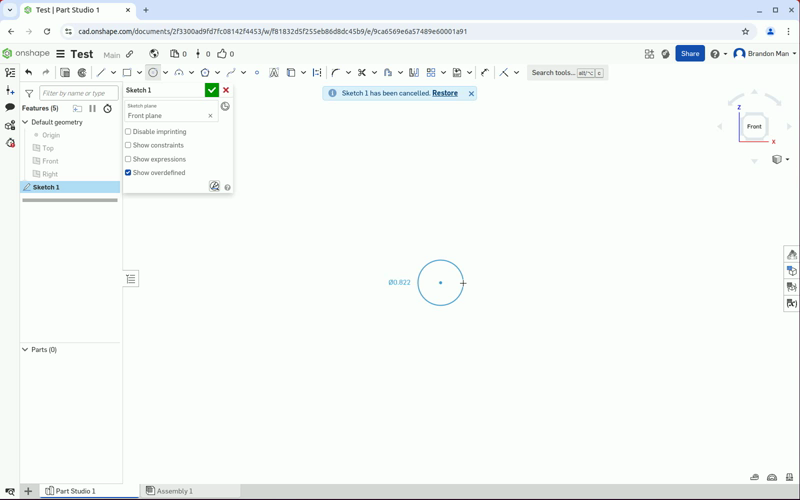
scroll(-6)
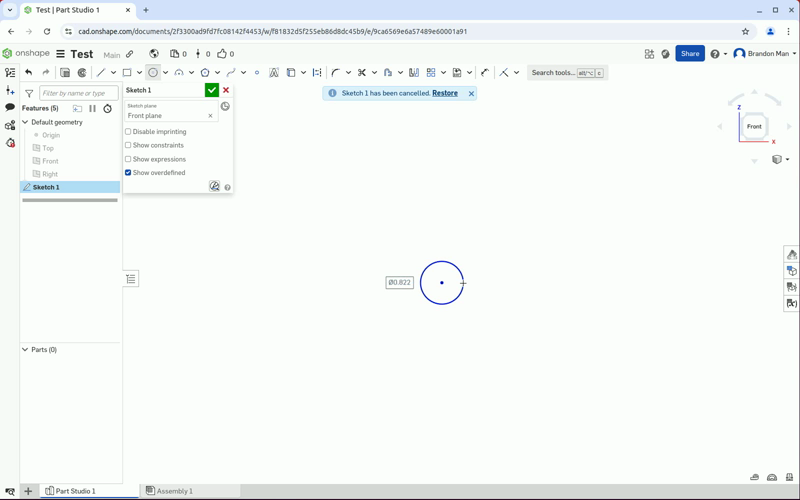
scroll(-6)
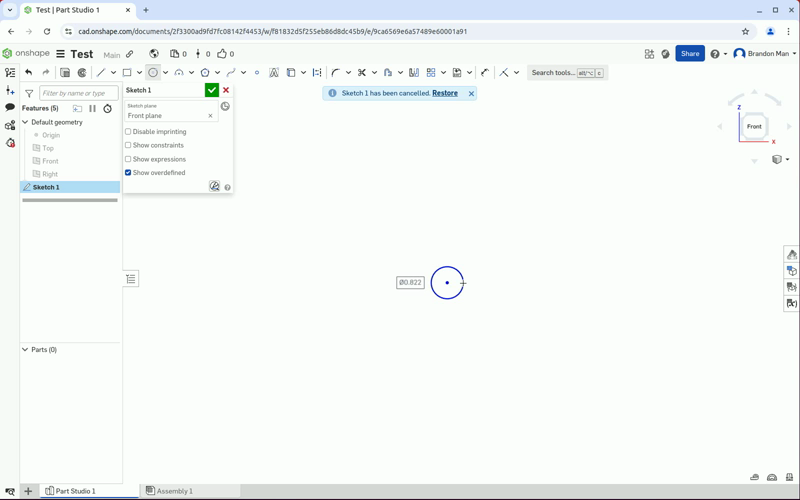
scroll(-6)
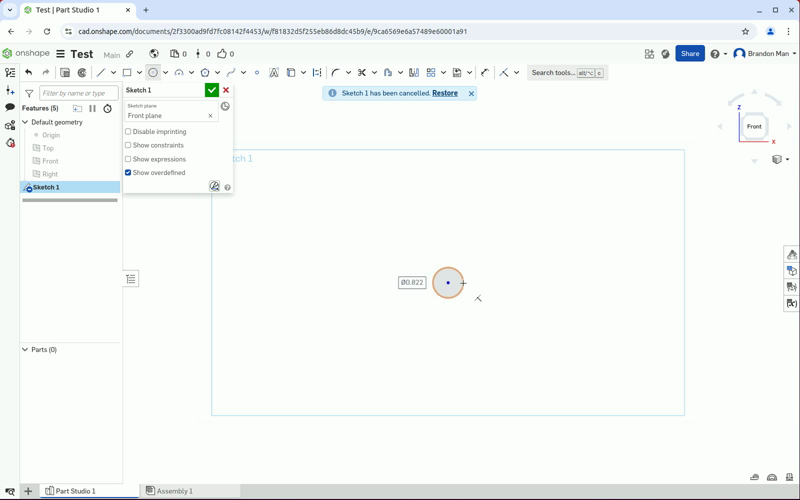
scroll(-6)
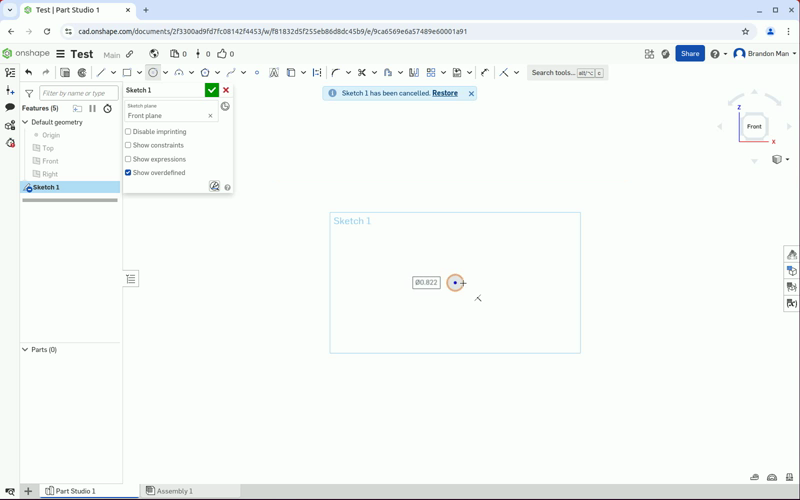
scroll(-6)
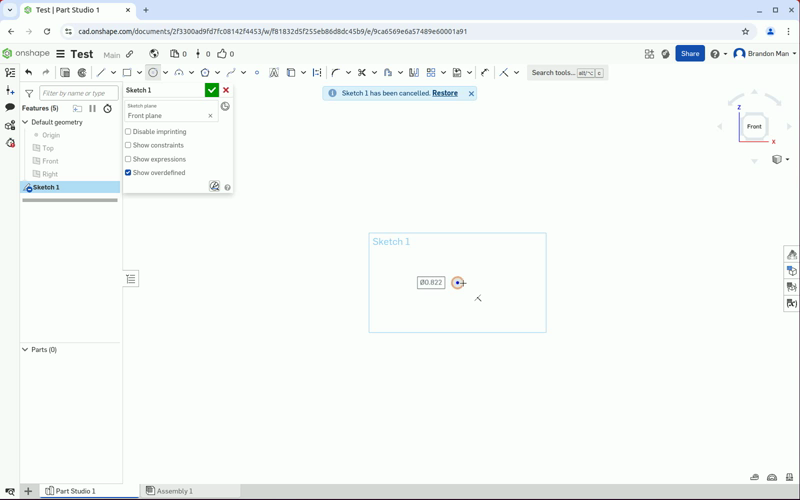
scroll(-6)
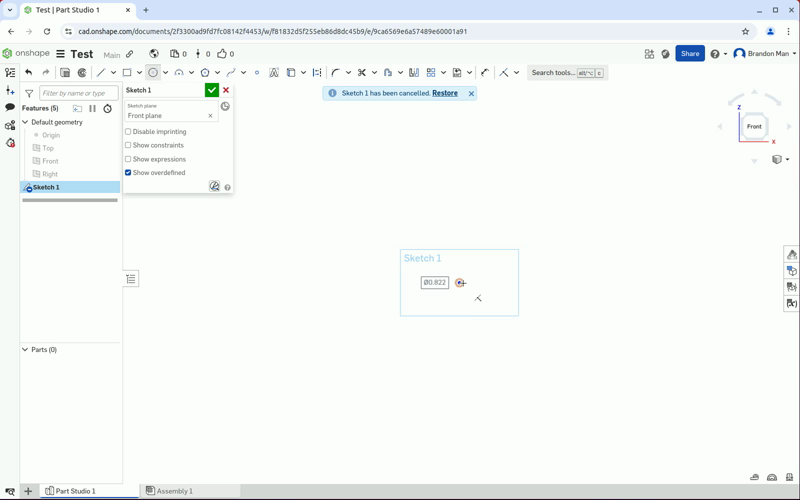
scroll(-6)
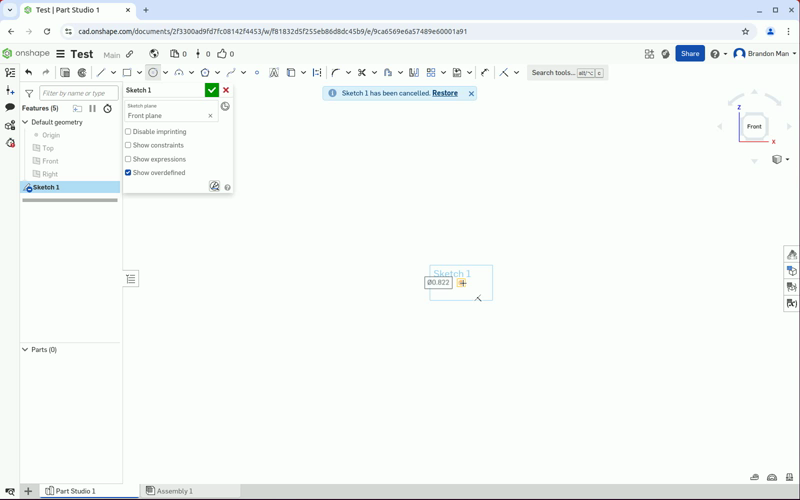
key(esc)
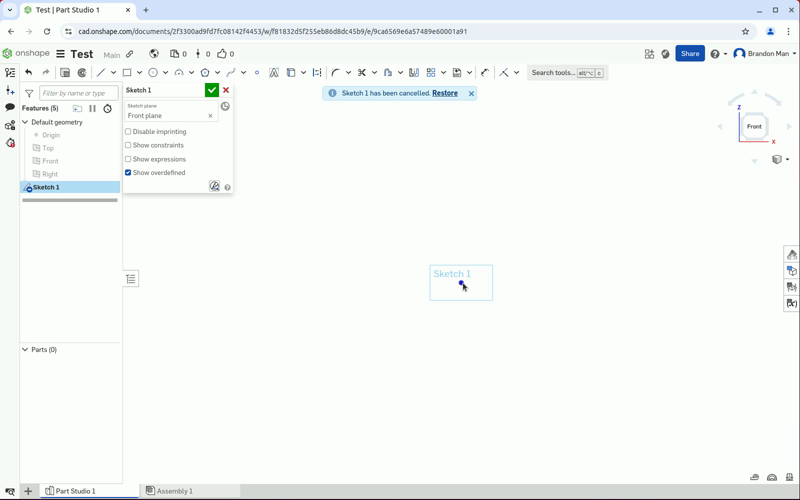
key(c)
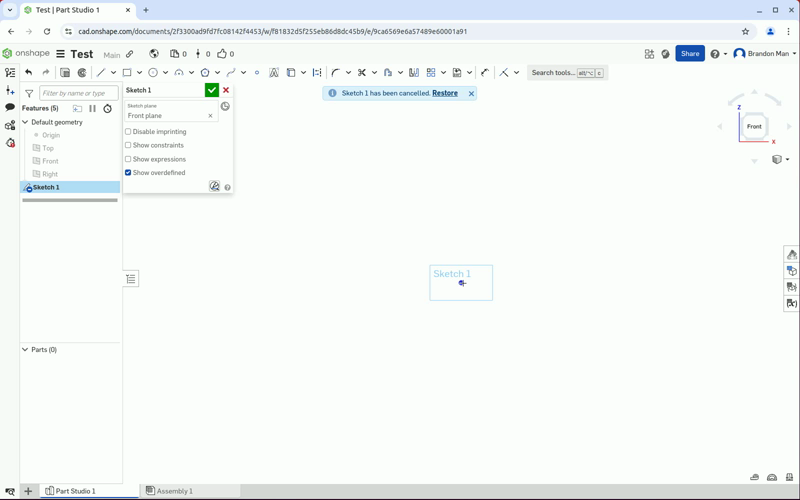
key_down(shift)
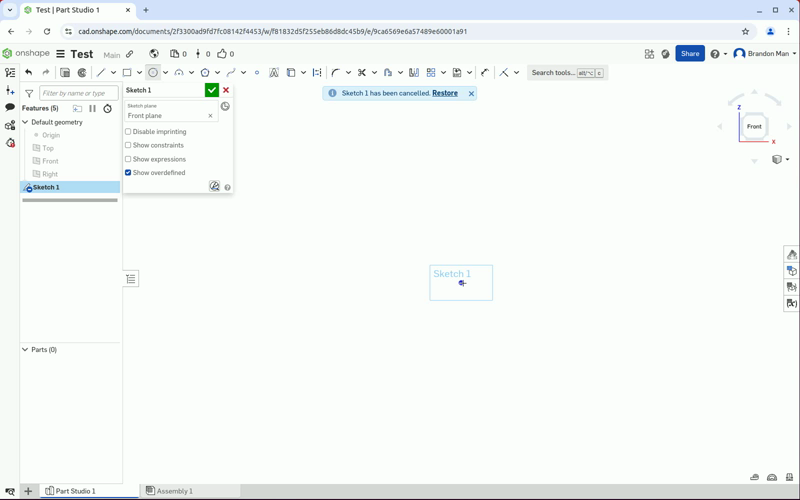
mouse_move(461, 282)
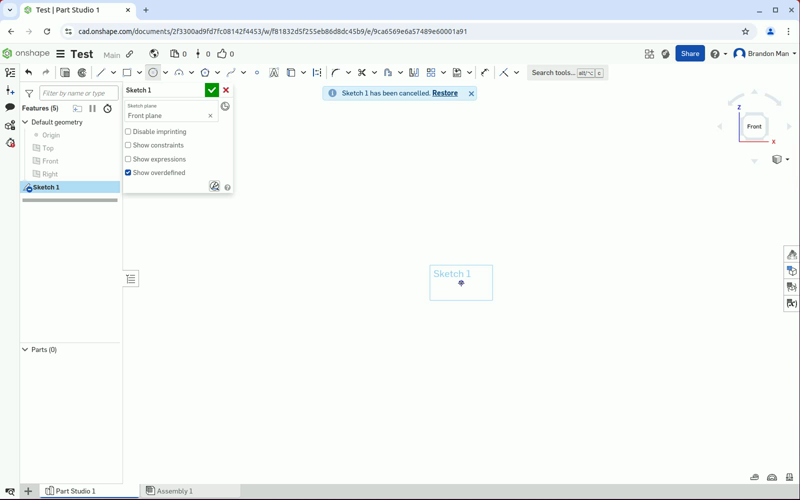
scroll(6)
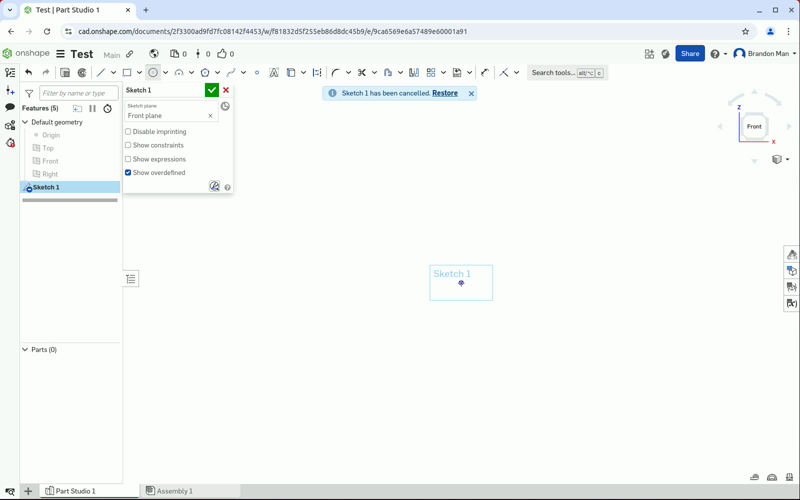
scroll(6)
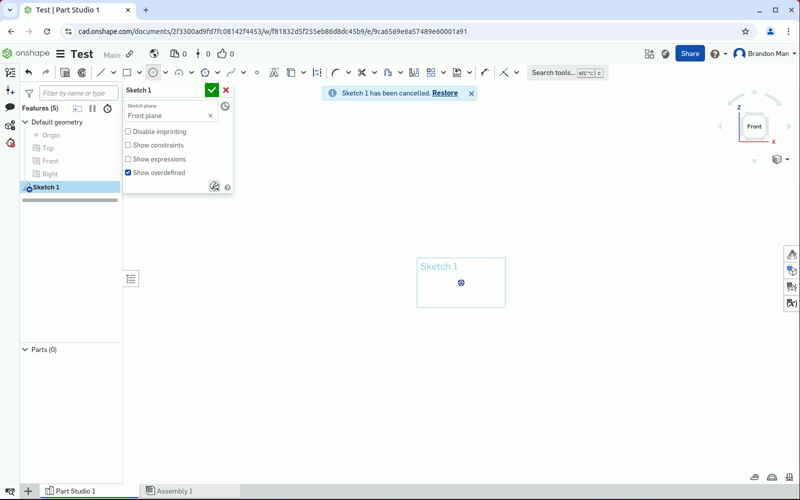
scroll(6)
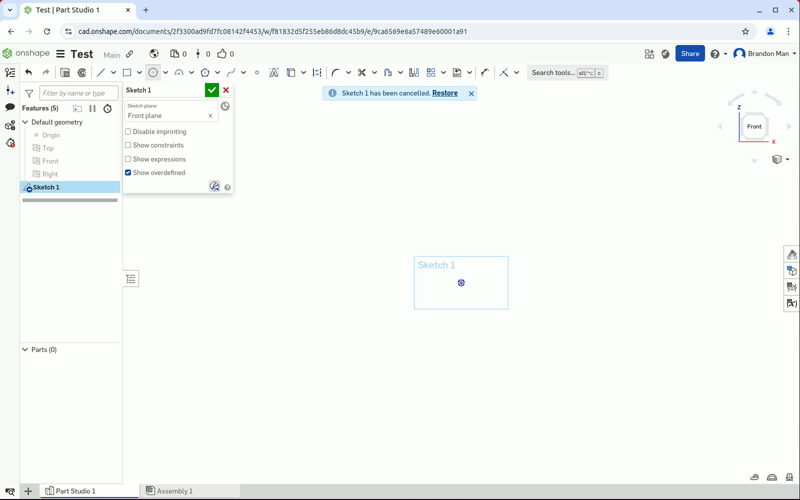
scroll(6)
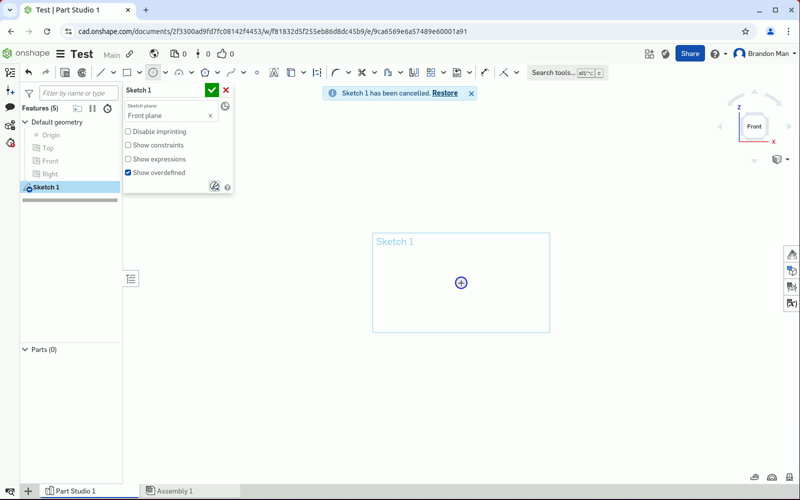
scroll(6)
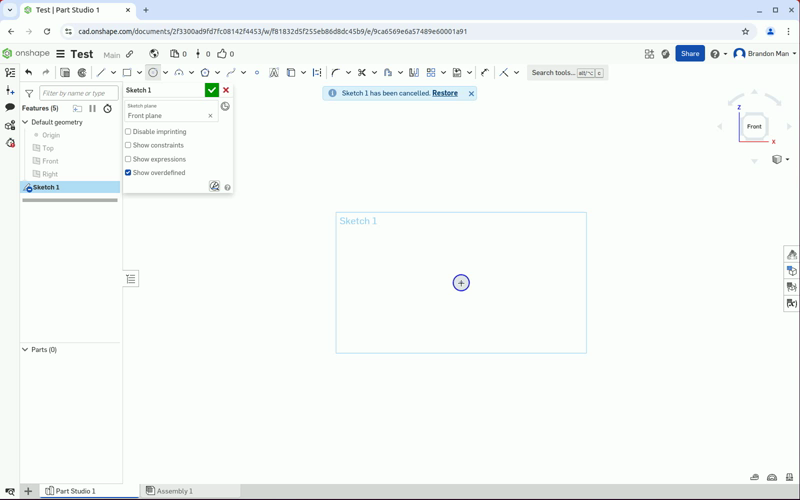
scroll(6)
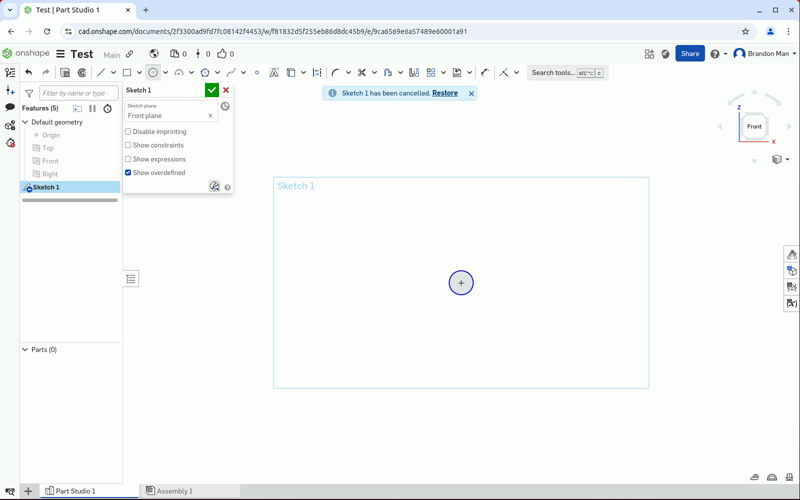
scroll(6)
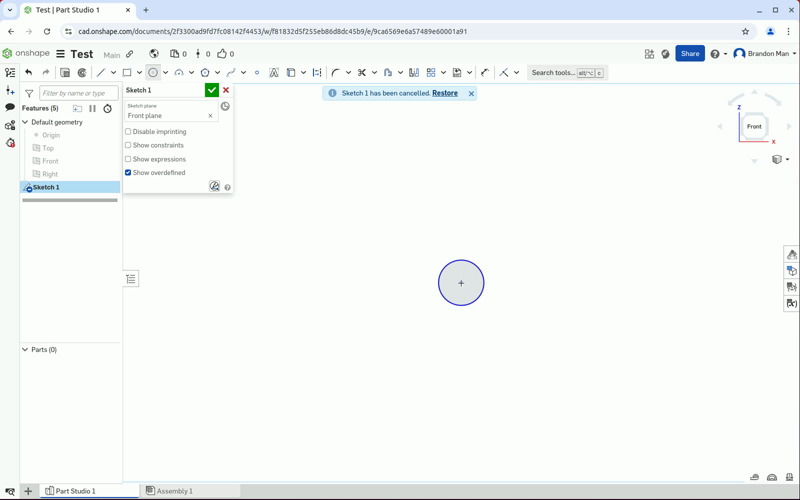
click(461, 282)
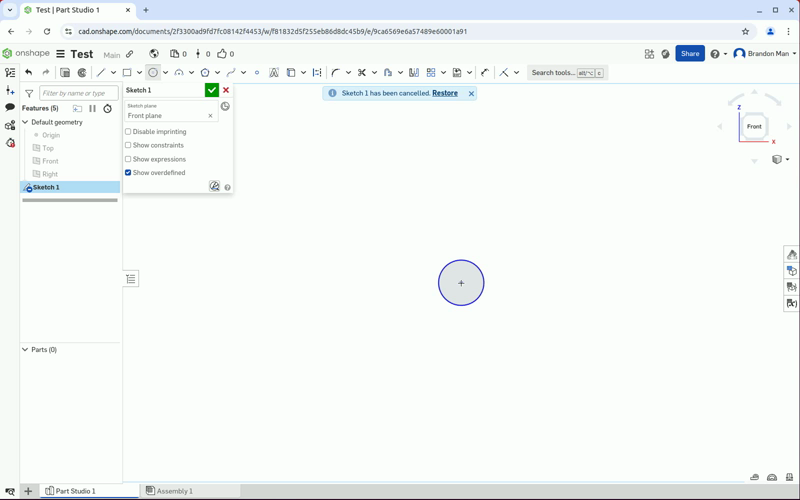
scroll(-6)
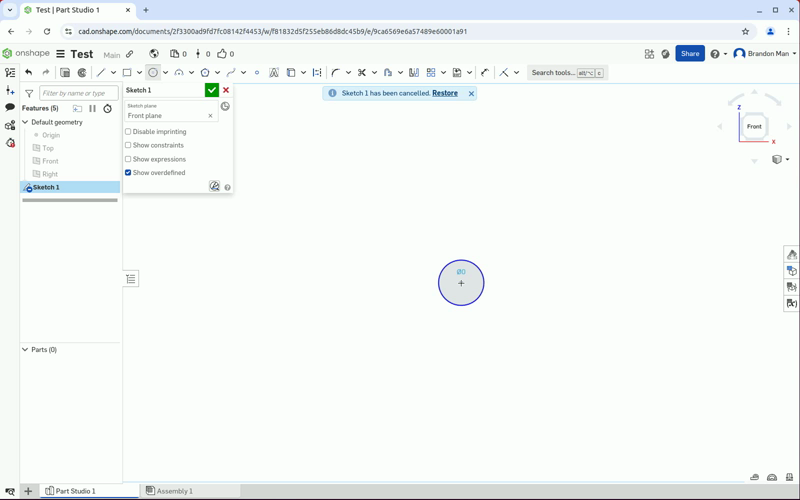
scroll(-6)
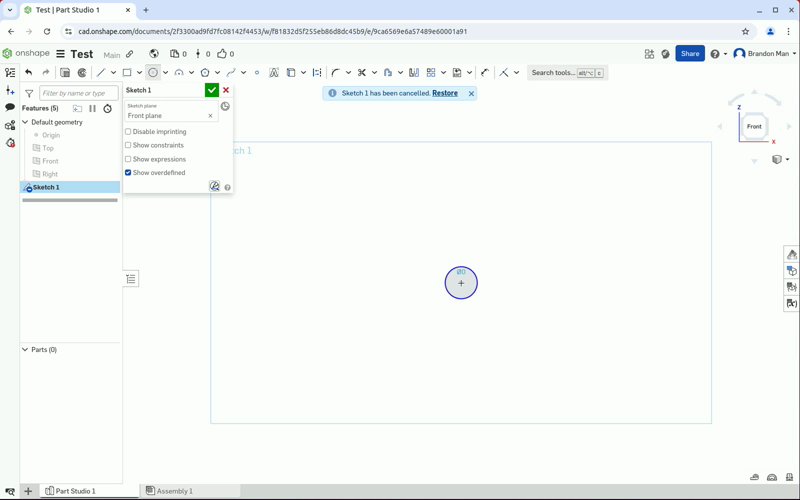
scroll(-6)
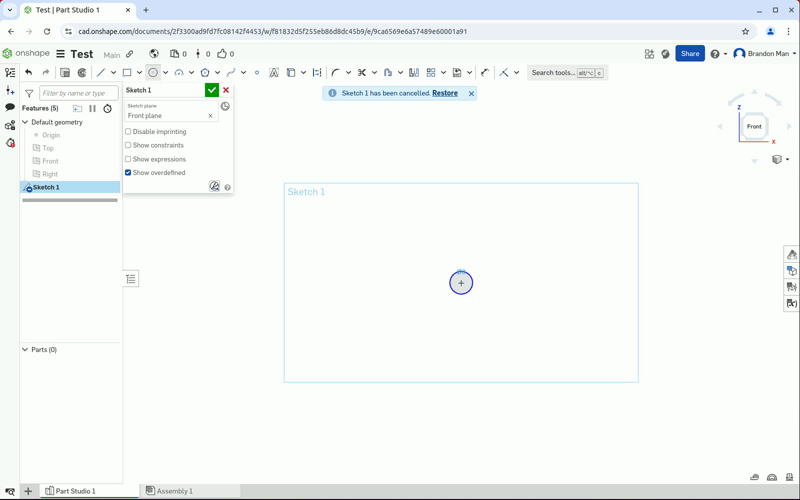
scroll(-6)
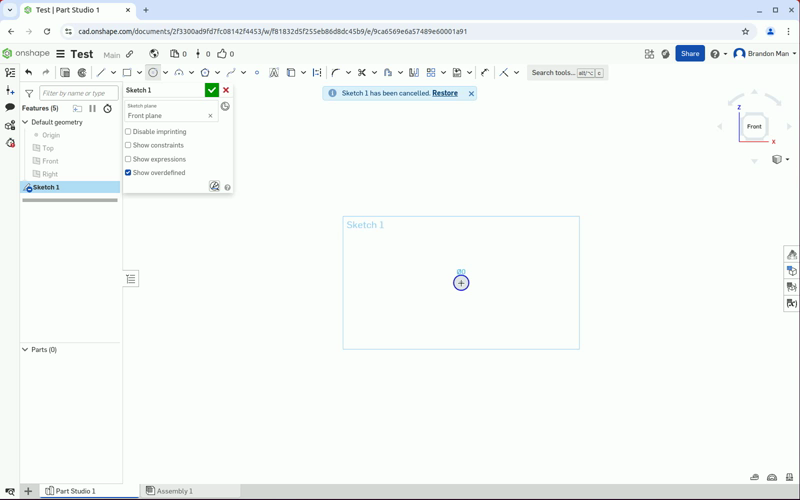
scroll(-6)
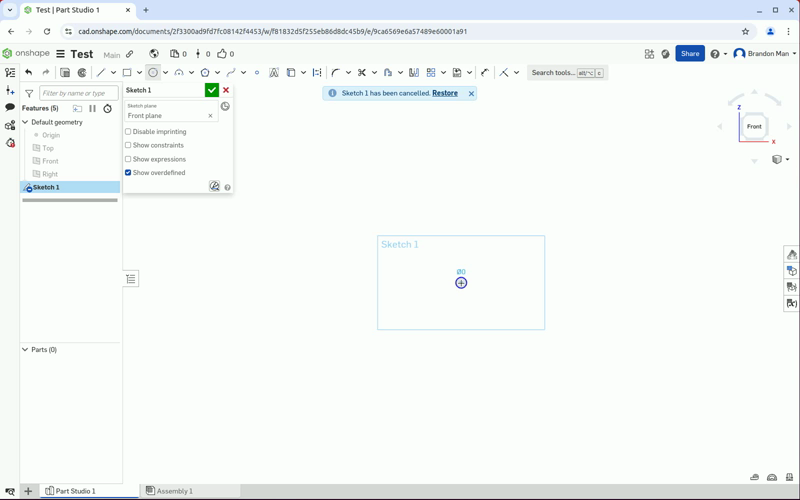
scroll(-6)
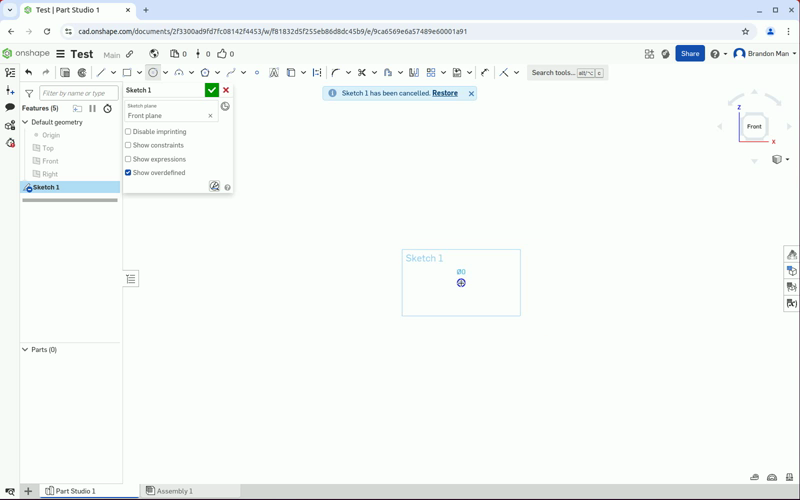
scroll(-6)
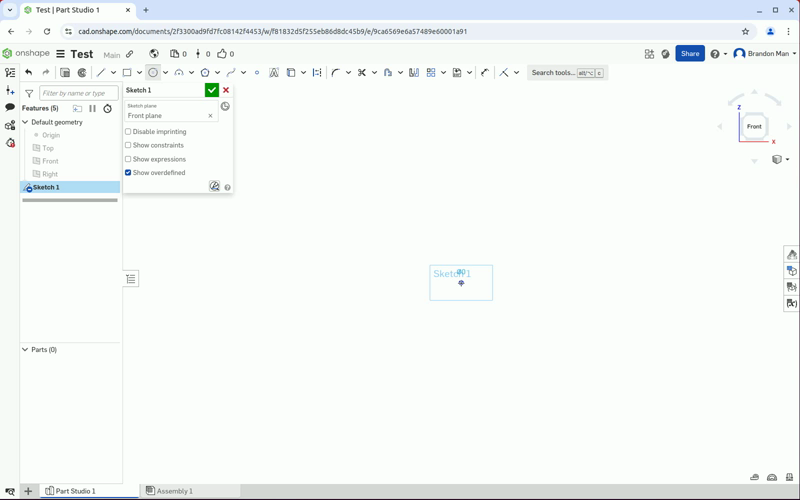
key_up(shift)
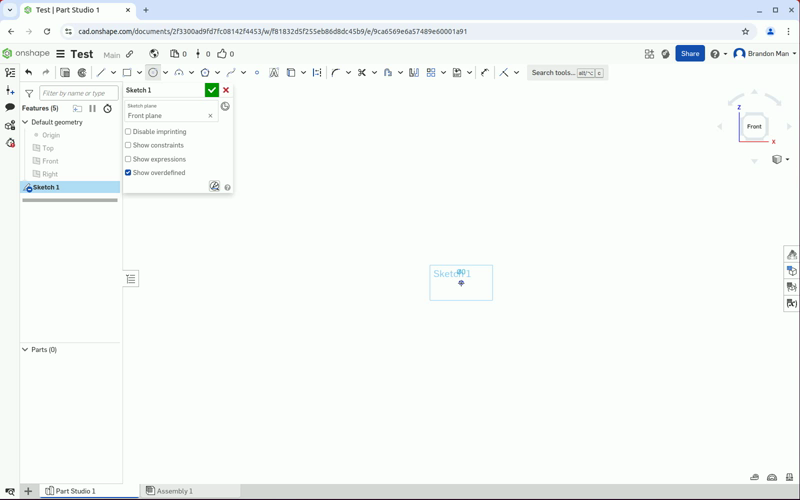
mouse_move(462, 282)
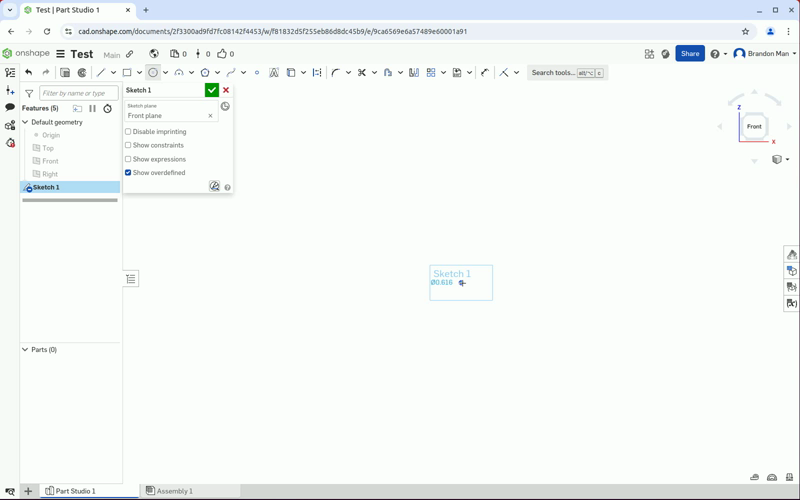
scroll(6)
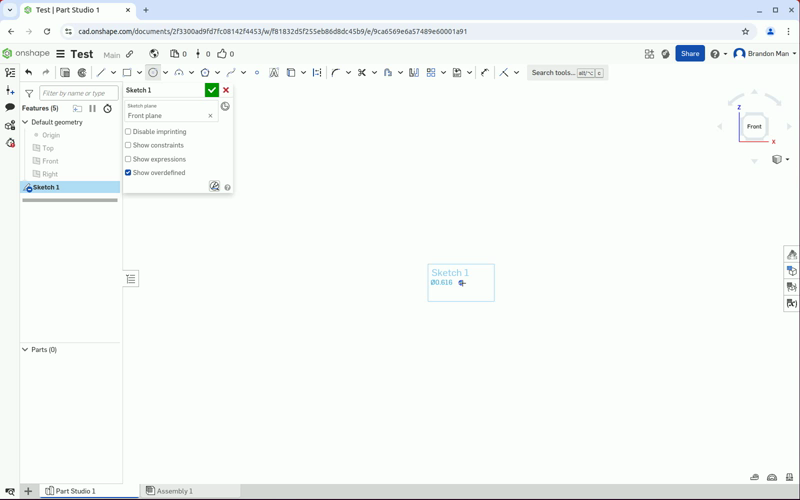
scroll(6)
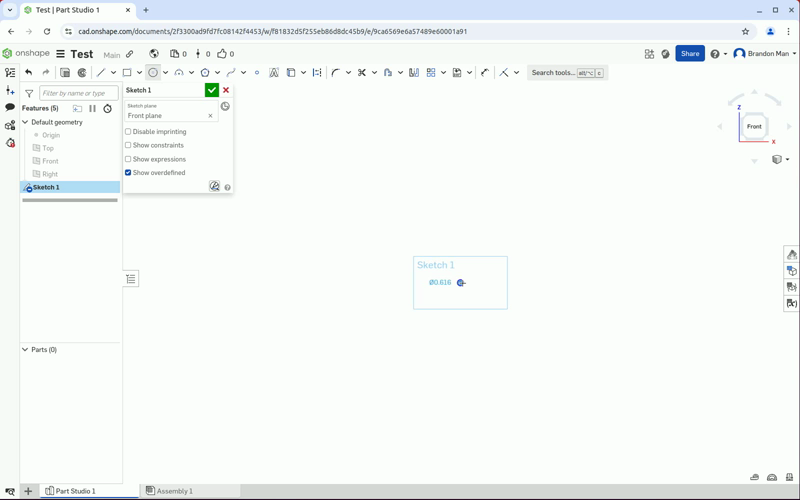
scroll(6)
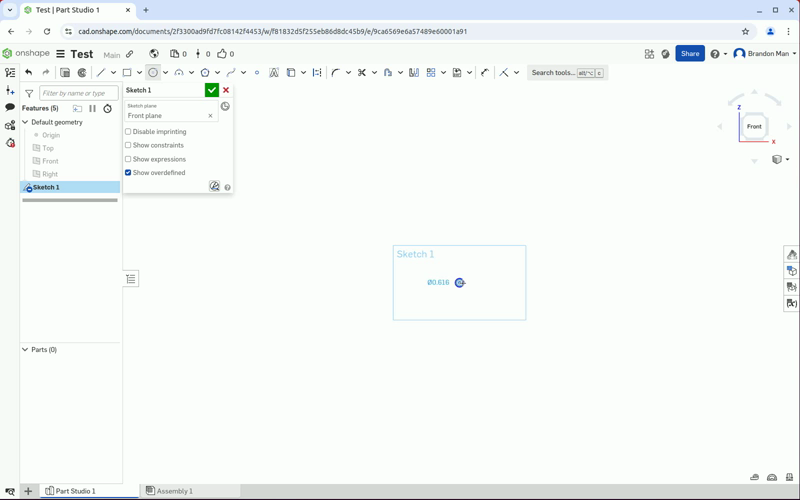
scroll(6)
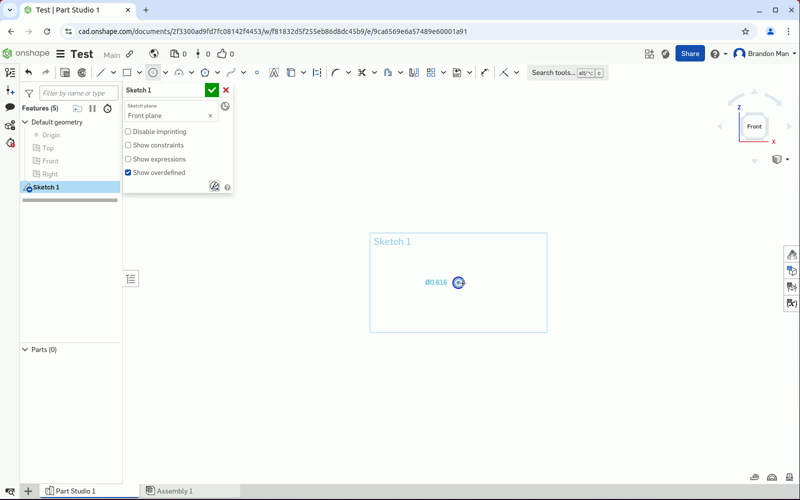
scroll(6)
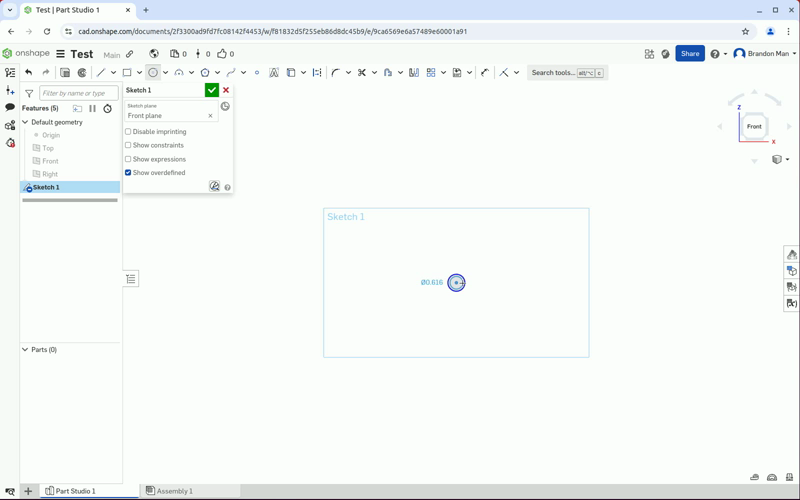
scroll(6)
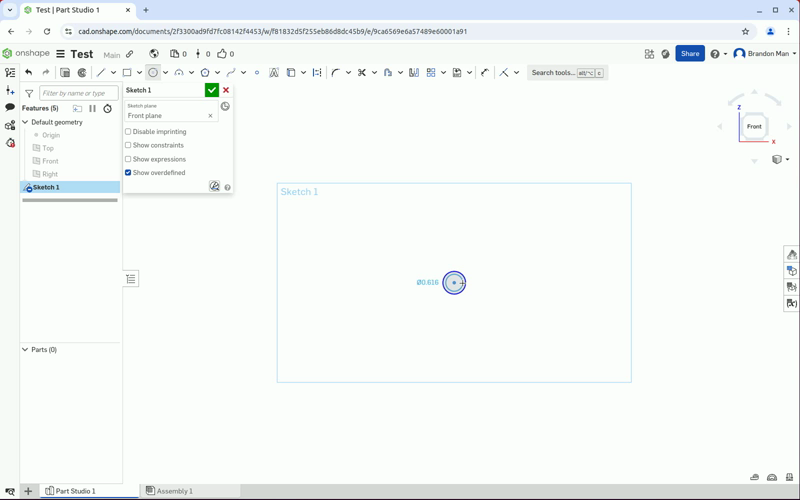
scroll(6)
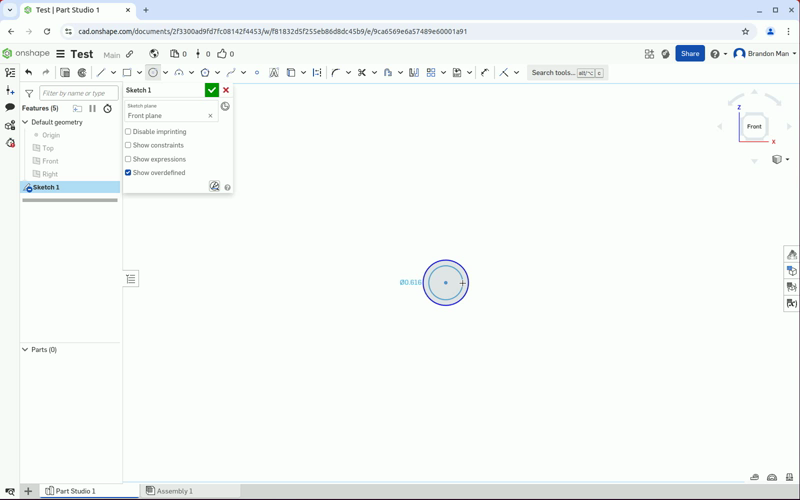
click(462, 282)
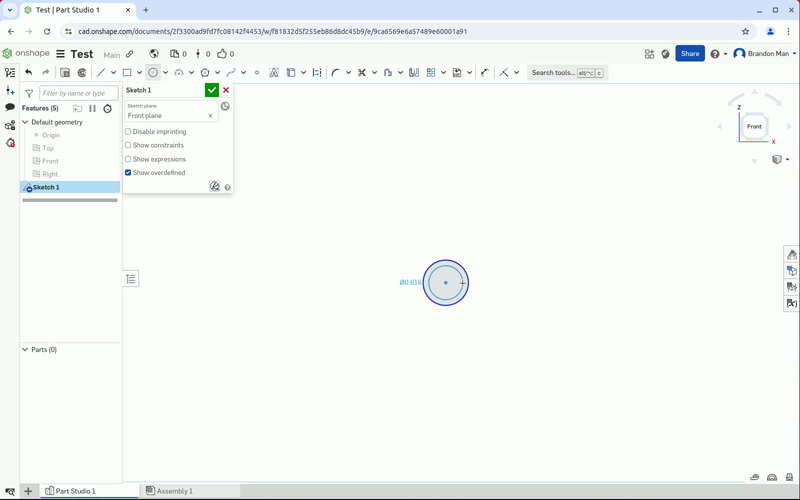
scroll(-6)
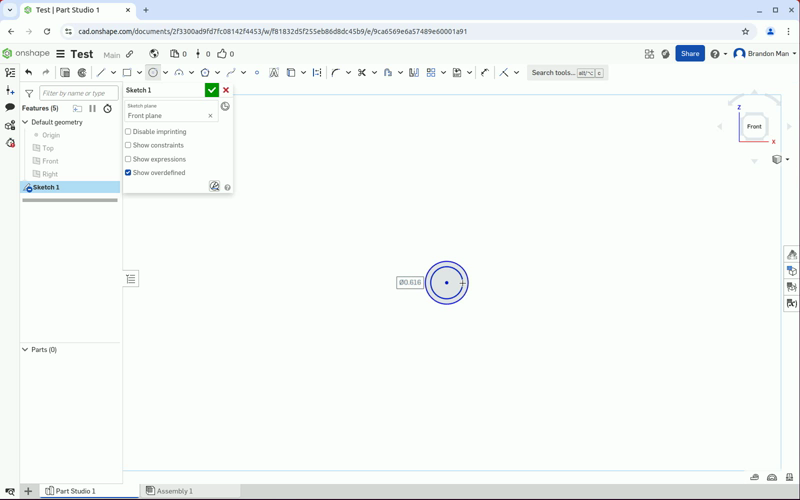
scroll(-6)
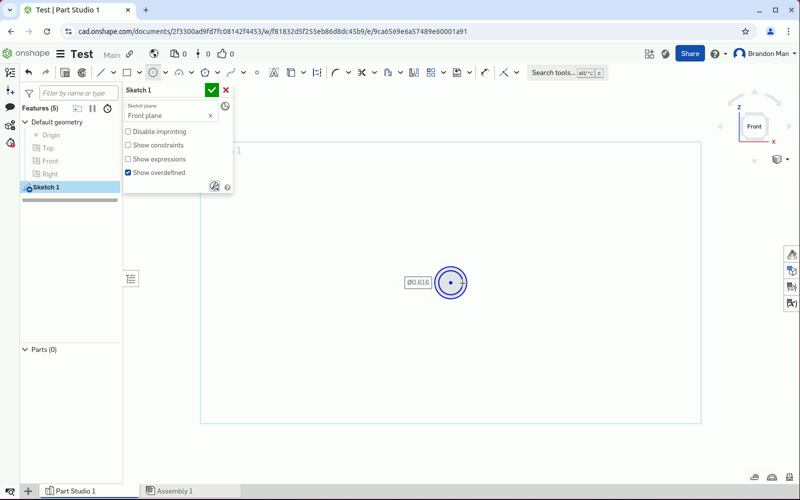
scroll(-6)
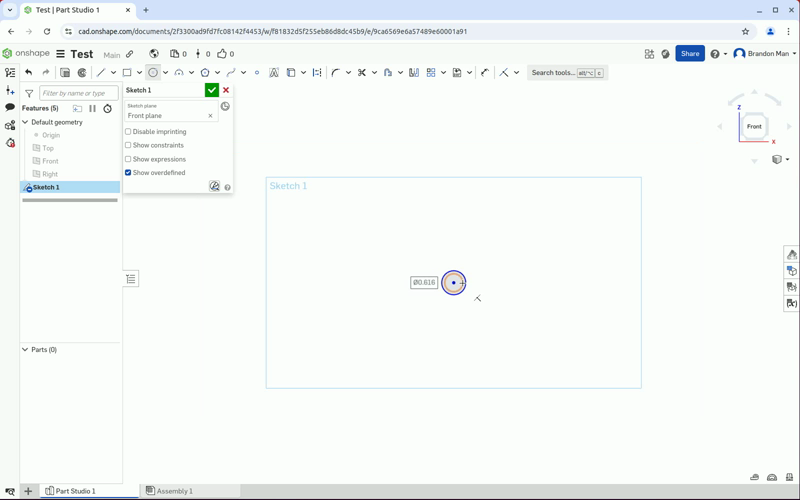
scroll(-6)
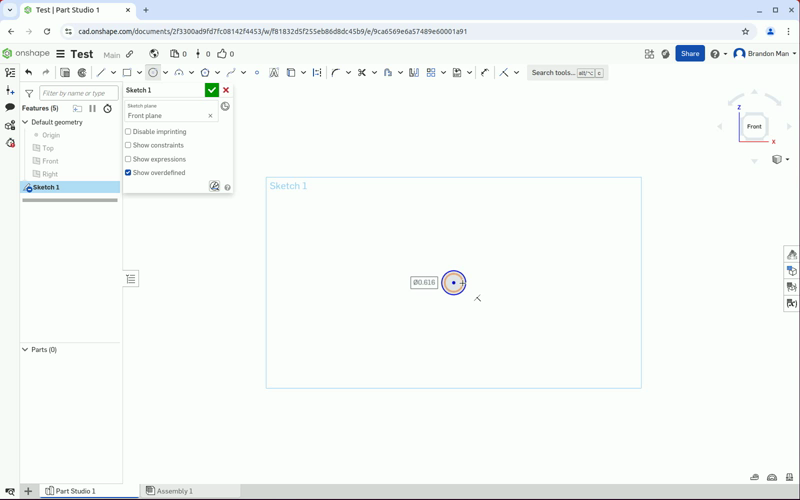
scroll(-6)
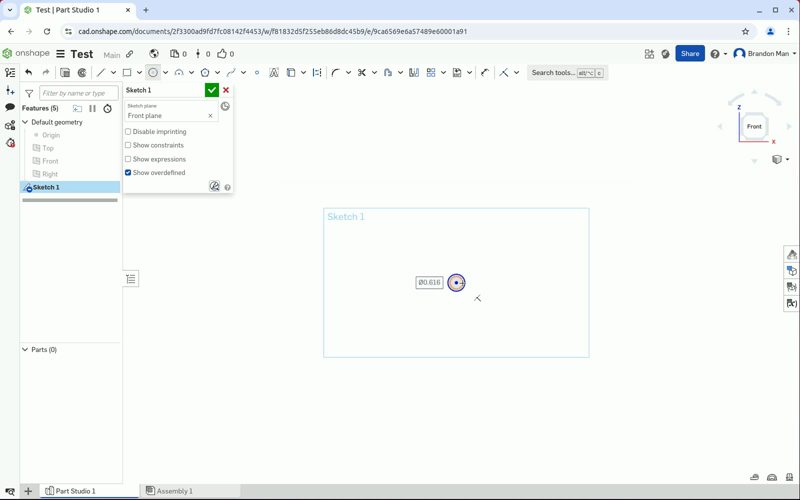
scroll(-6)
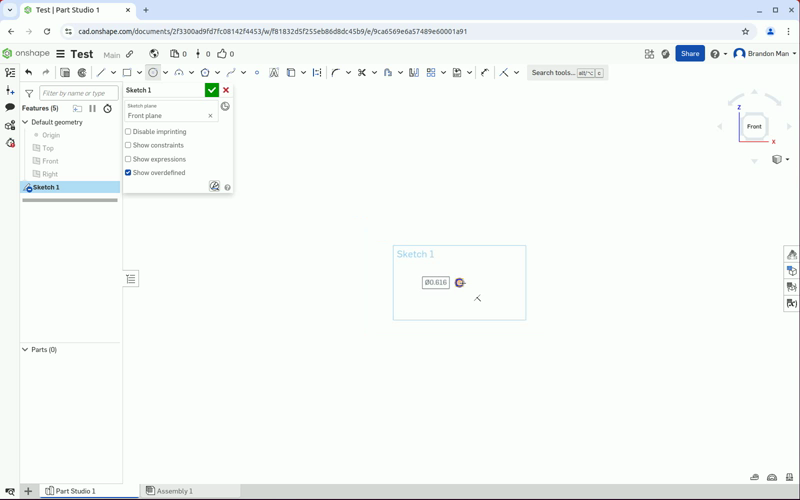
scroll(-6)
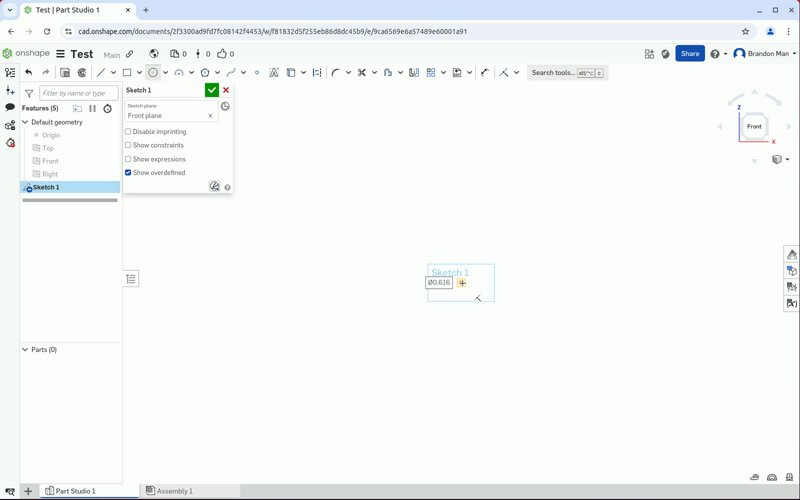
key(esc)
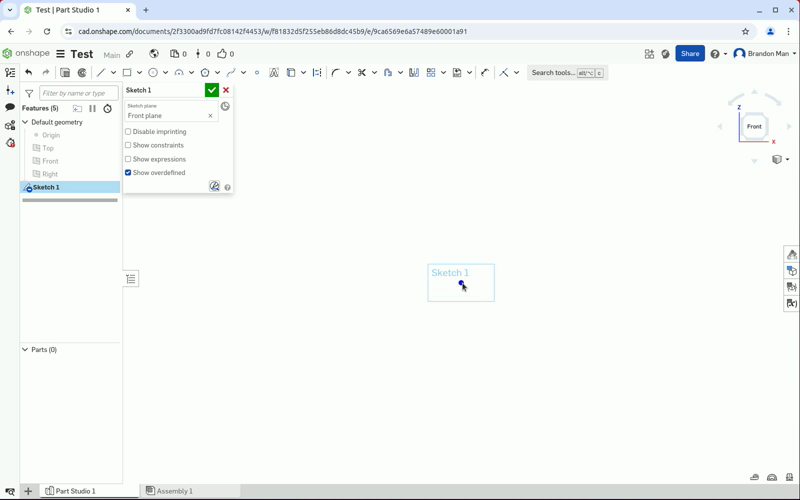
mouse_move(462, 283)
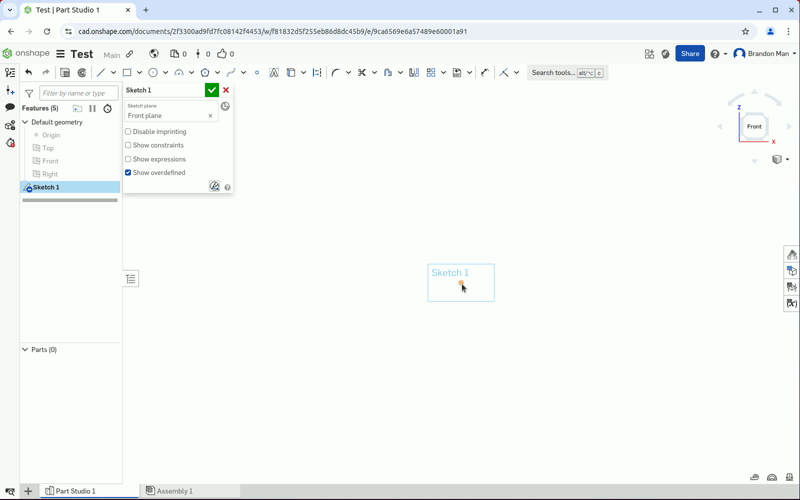
scroll(6)
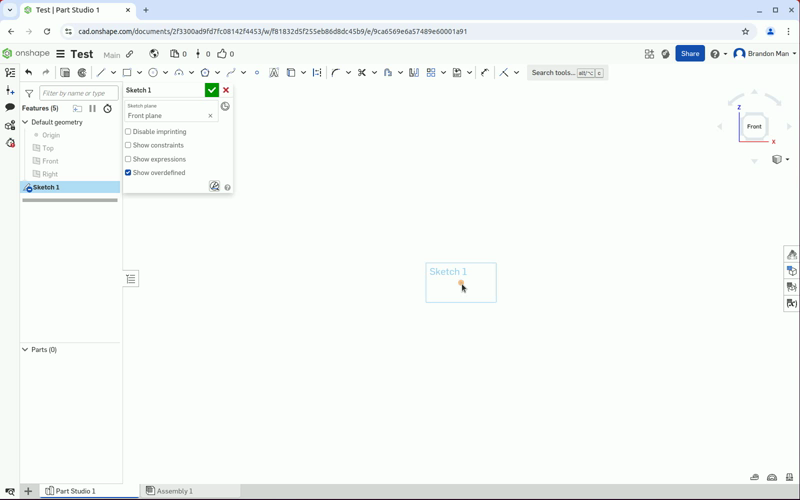
scroll(6)
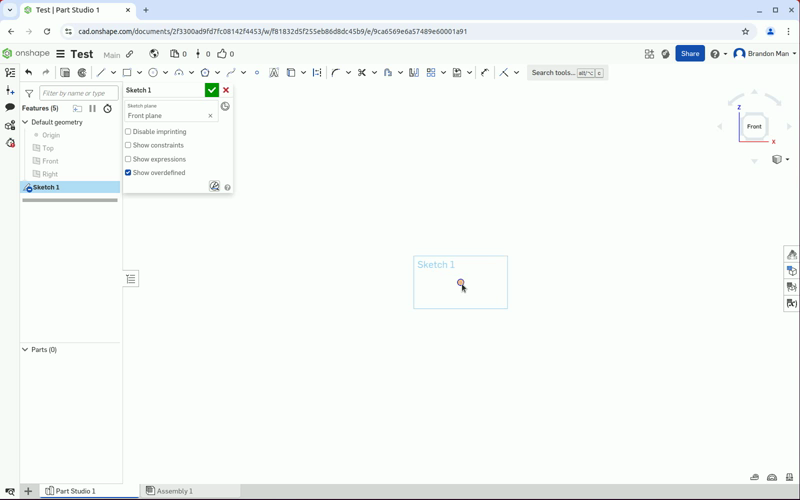
scroll(6)
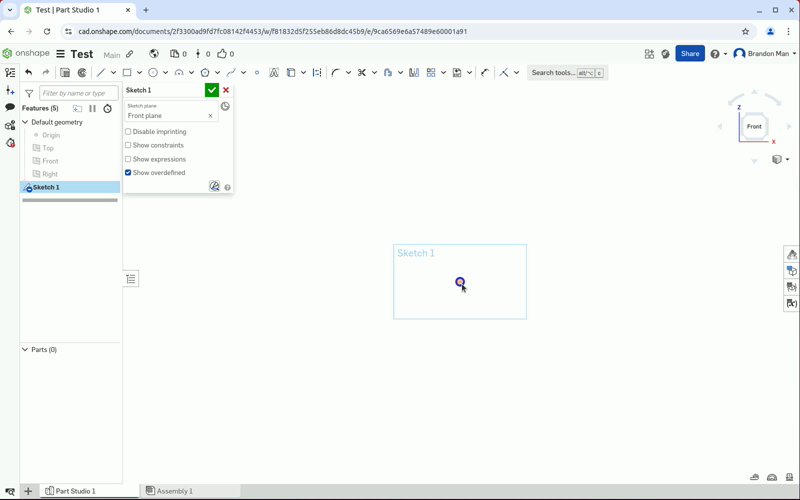
scroll(6)
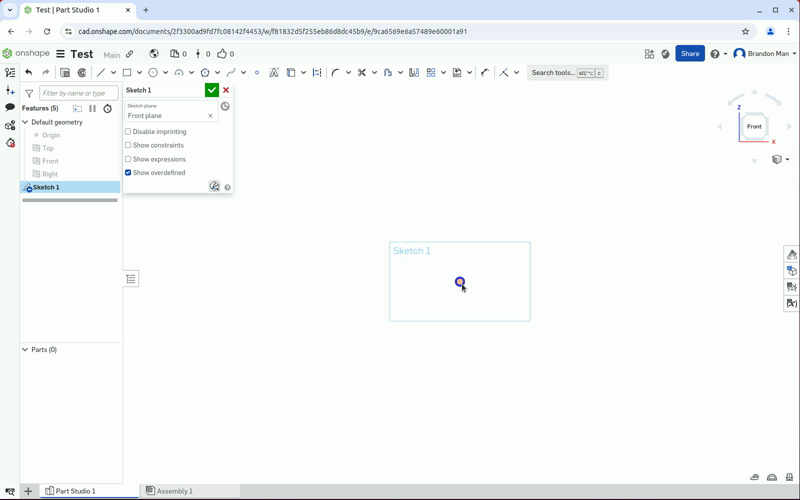
scroll(6)
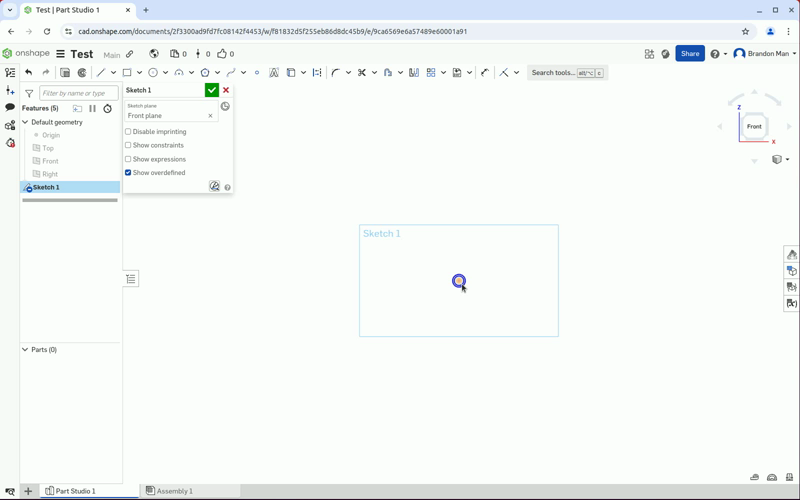
scroll(6)
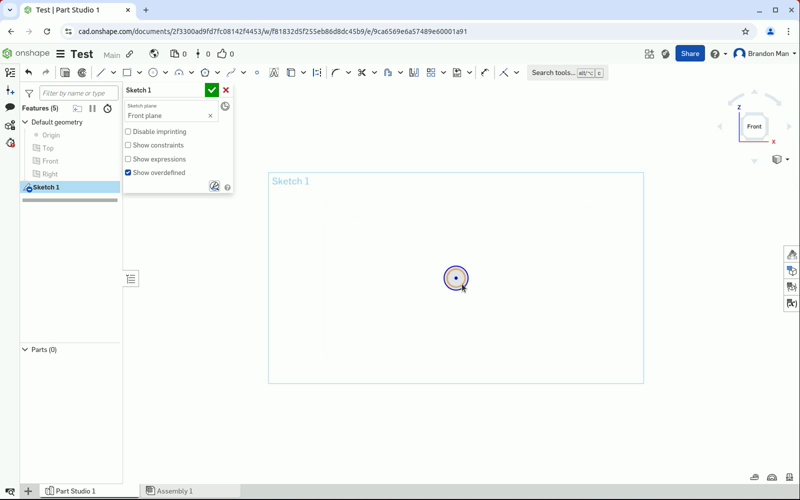
scroll(6)
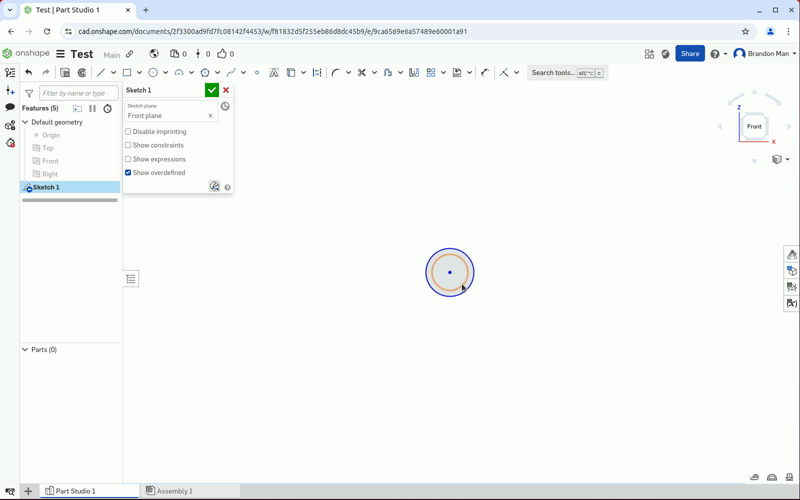
click(462, 283)
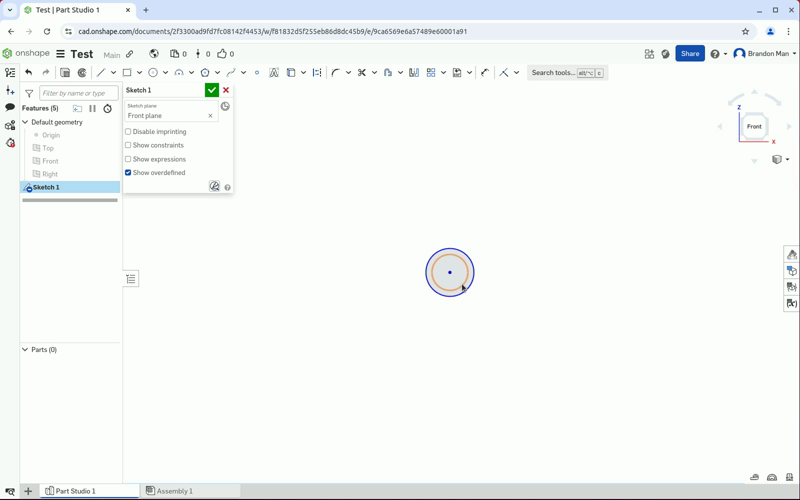
scroll(-6)
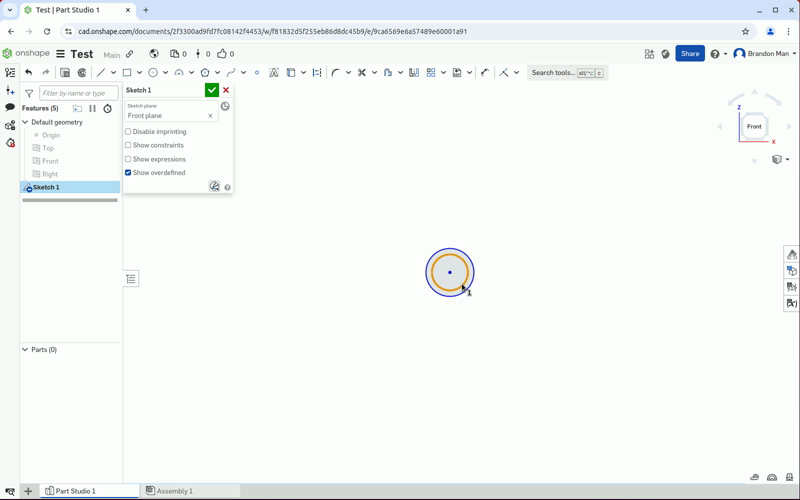
scroll(-6)
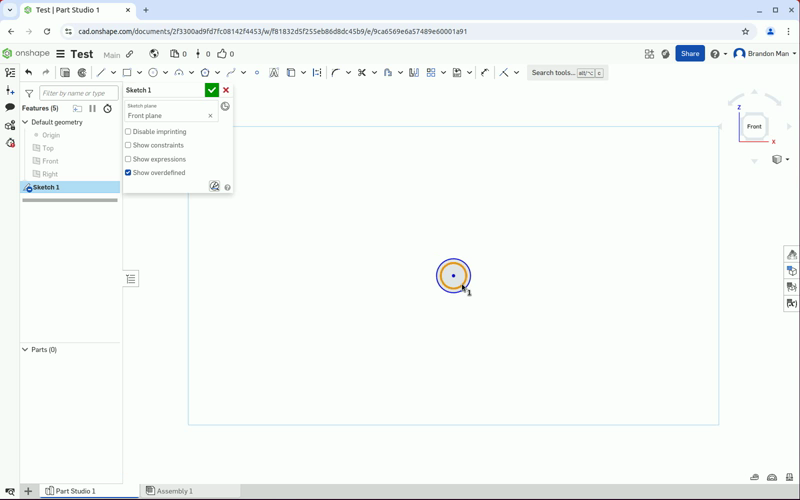
scroll(-6)
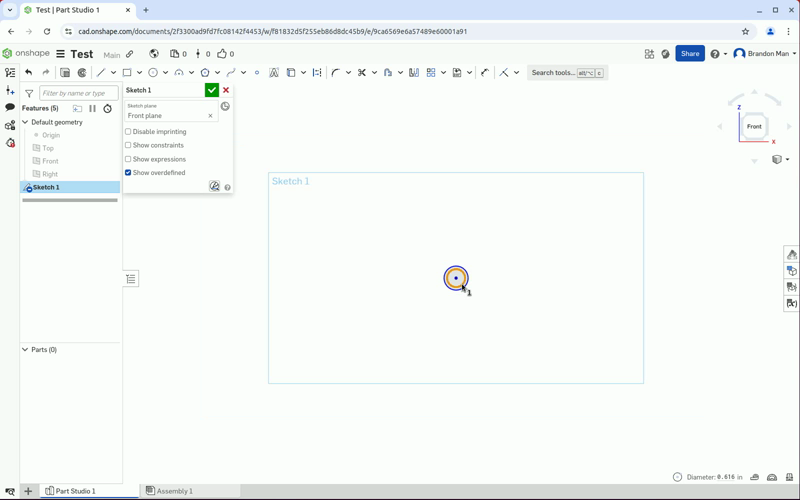
scroll(-6)
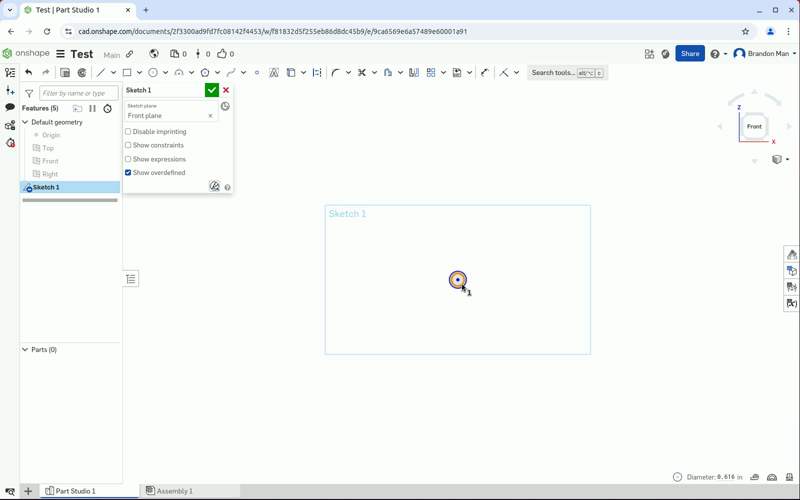
scroll(-6)
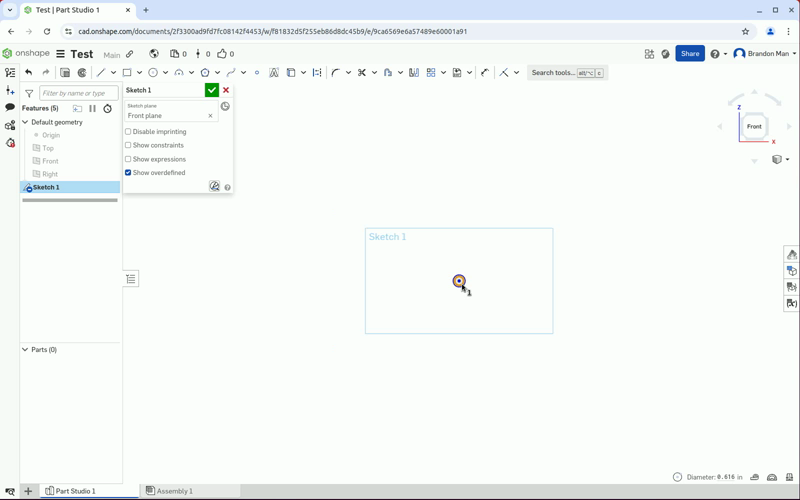
scroll(-6)
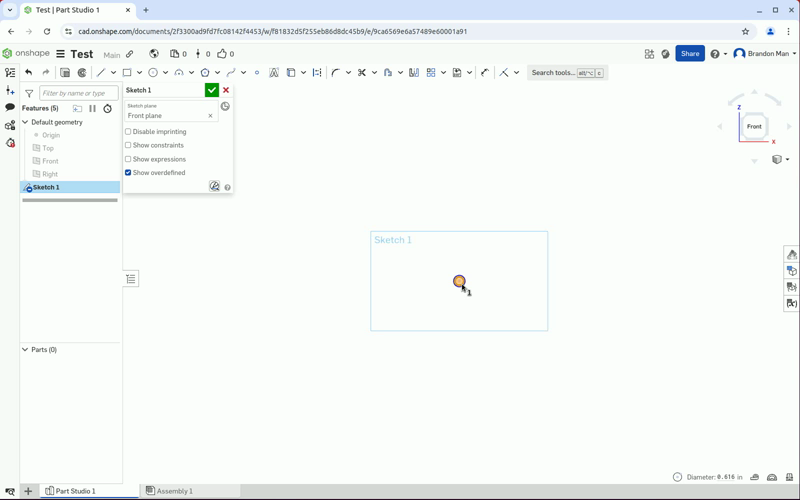
scroll(-6)
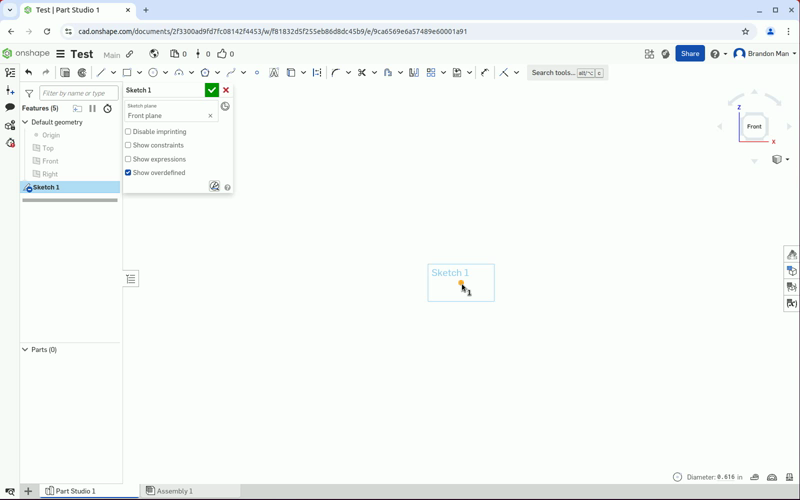
mouse_move(73, 352)
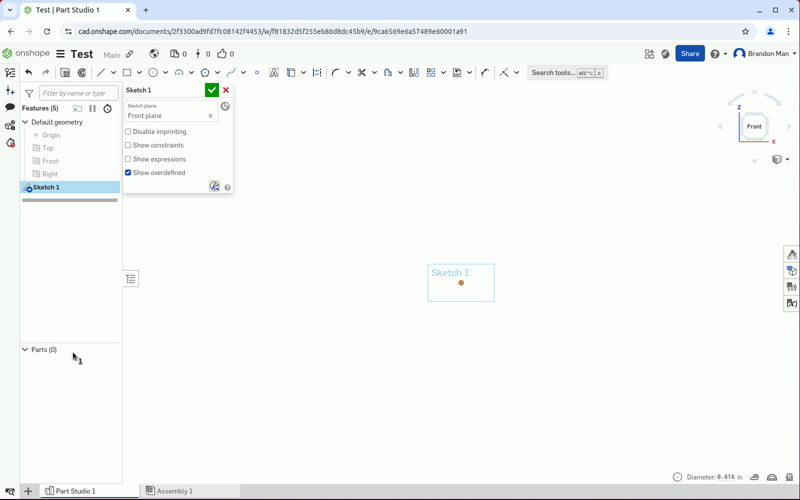
key(shift+y)
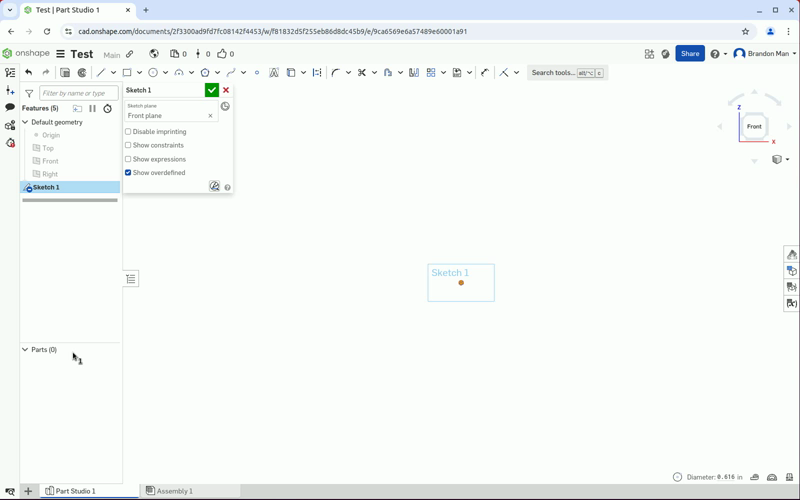
key(shift+e)
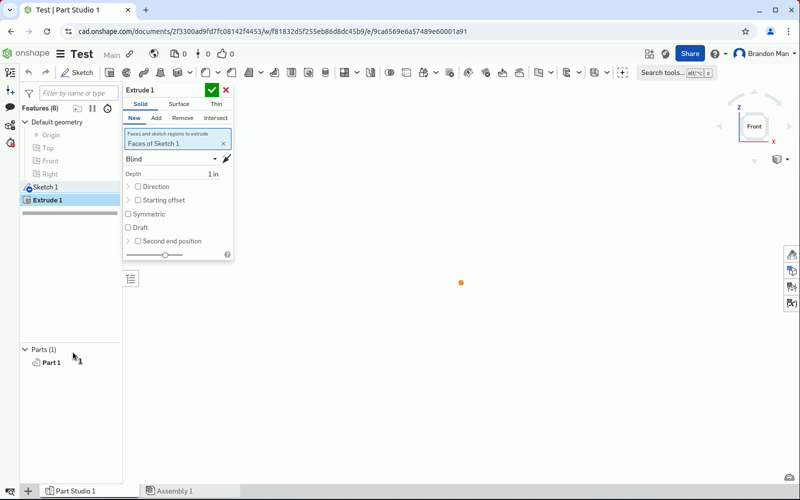
mouse_move(143, 106)
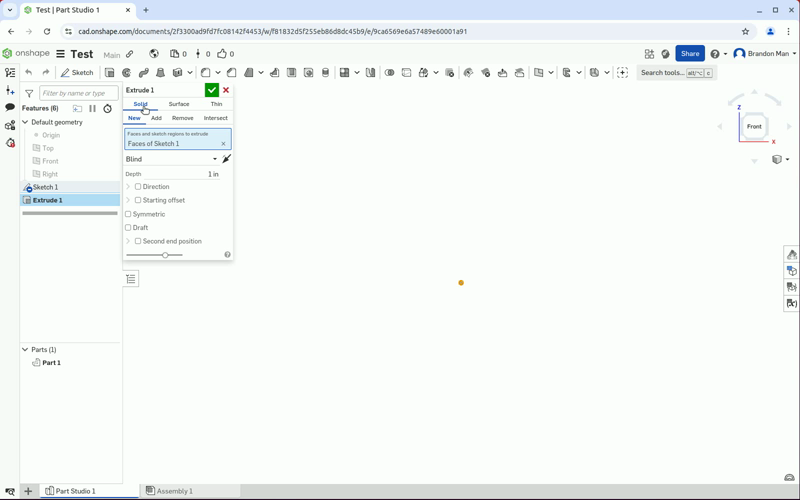
click(143, 106)
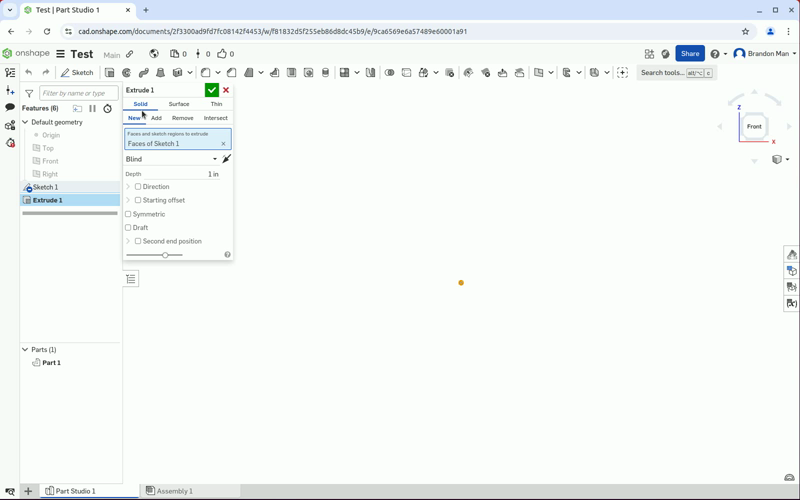
mouse_move(137, 120)
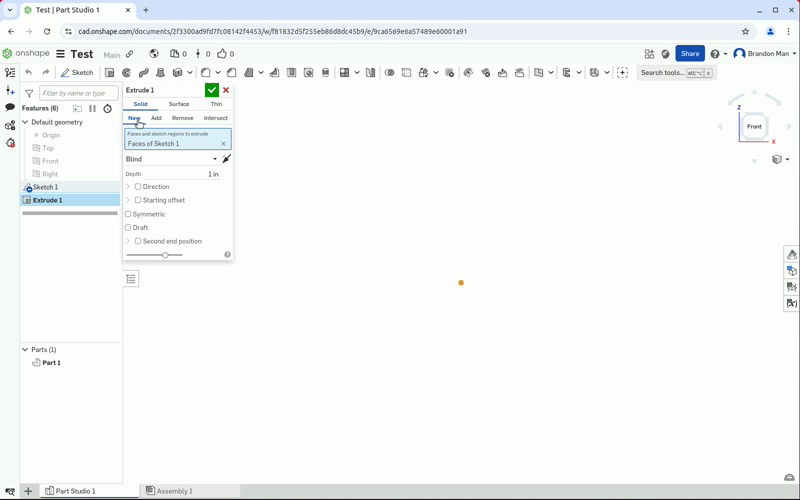
click(137, 120)
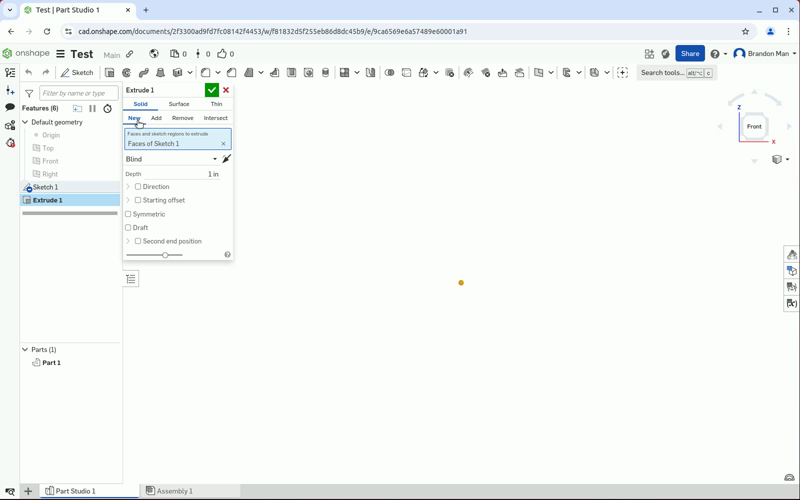
key(tab, 4)
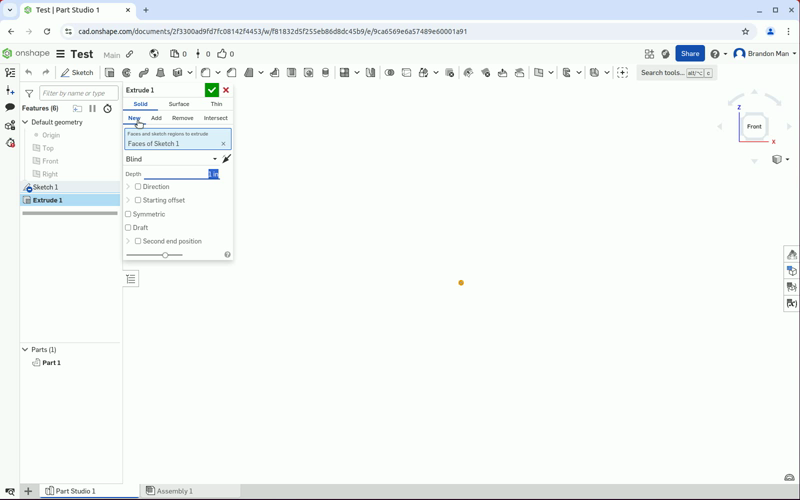
text(23.108)
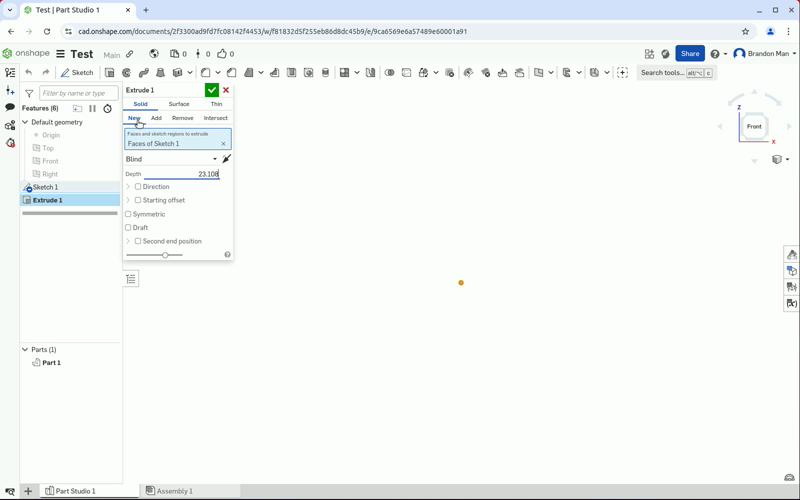
key(enter)
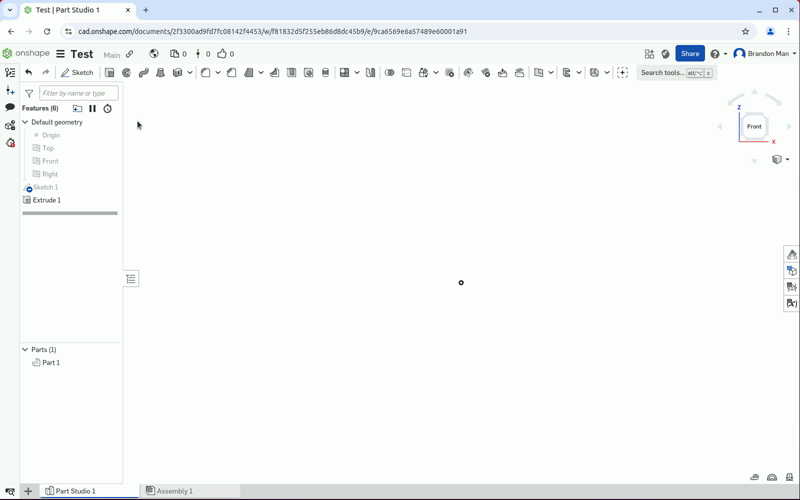
key(shift+h)
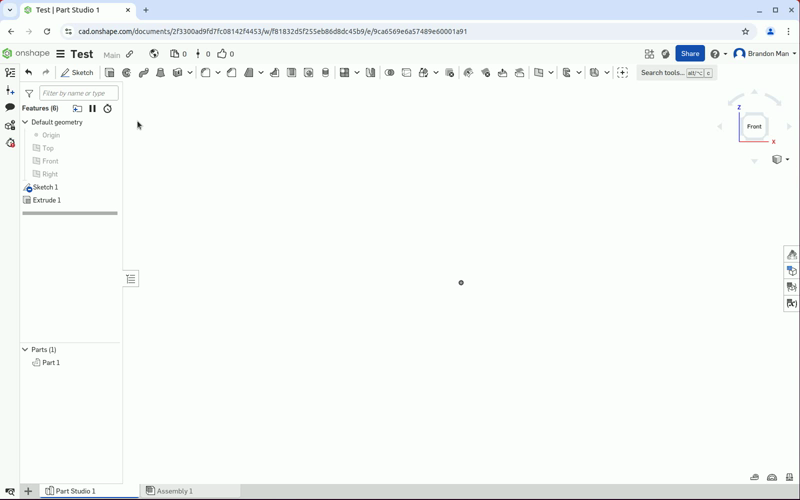
key(shift+h)
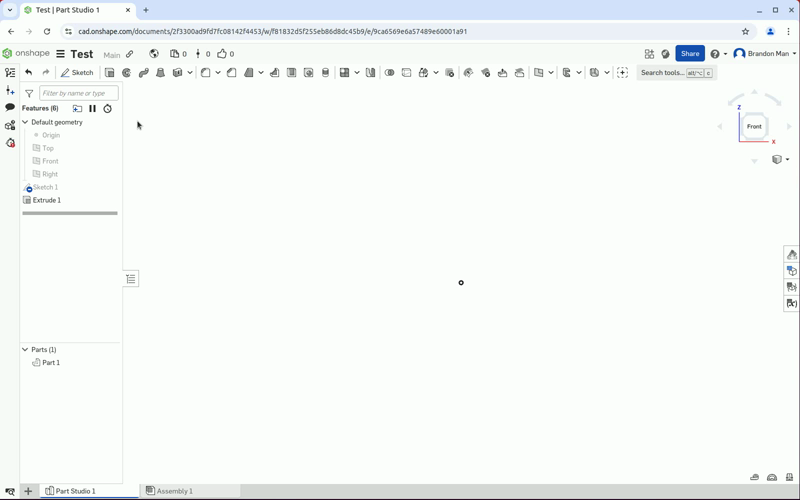
mouse_move(73, 189)
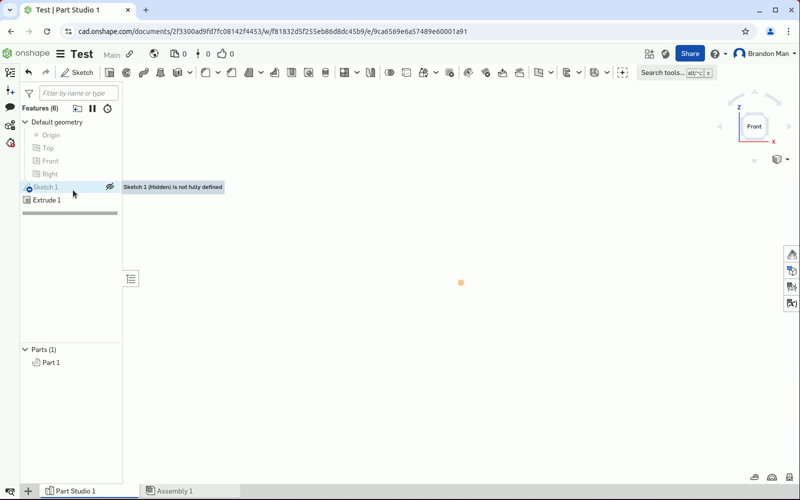
click(73, 189)
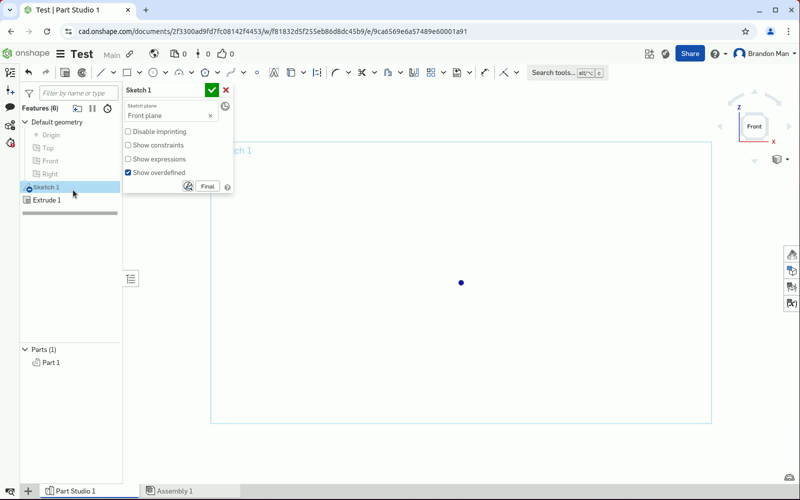
mouse_move(229, 92)
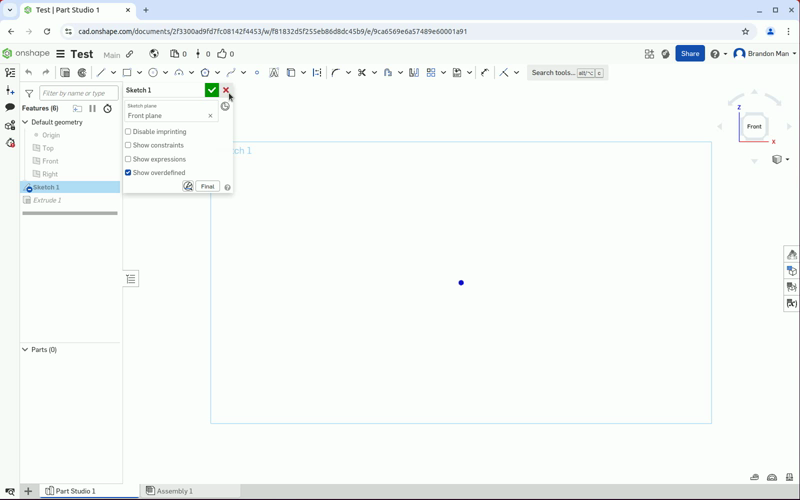
click(229, 92)
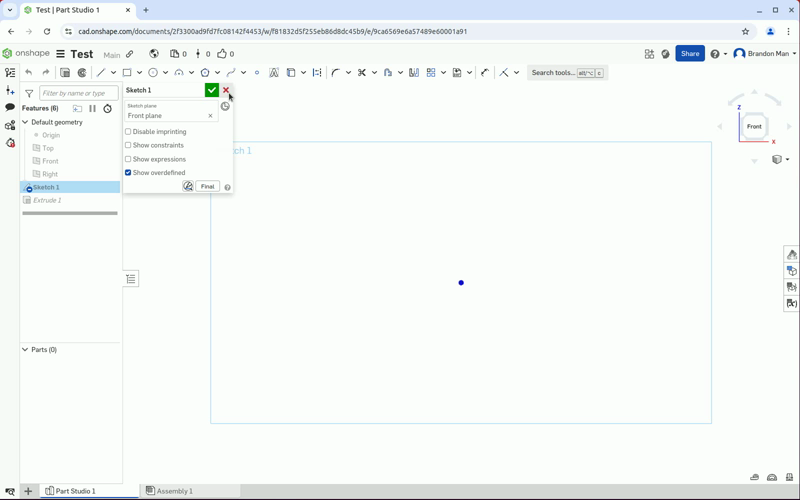
key(shift+s)
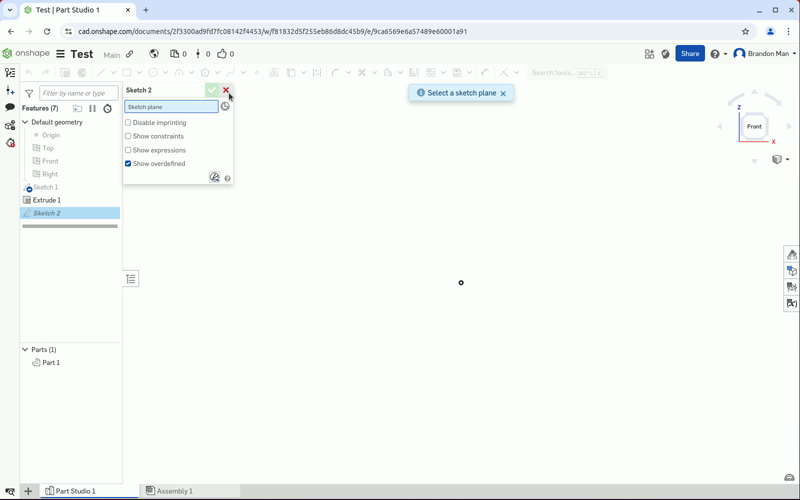
mouse_move(73, 163)
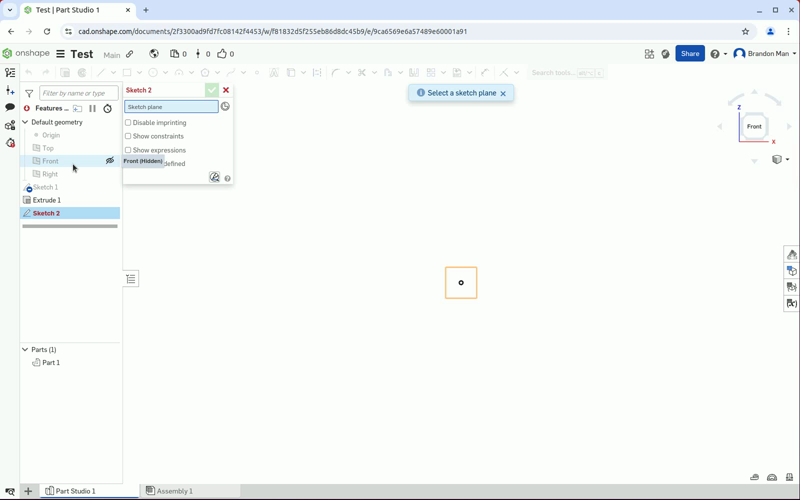
click(73, 163)
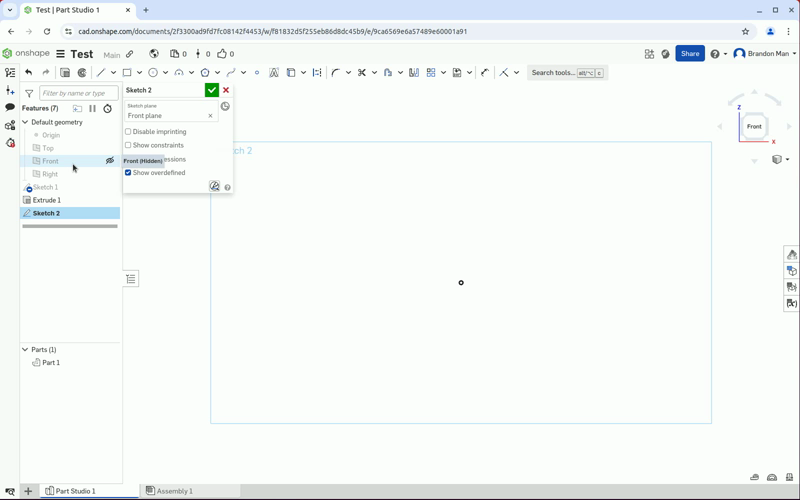
mouse_move(73, 352)
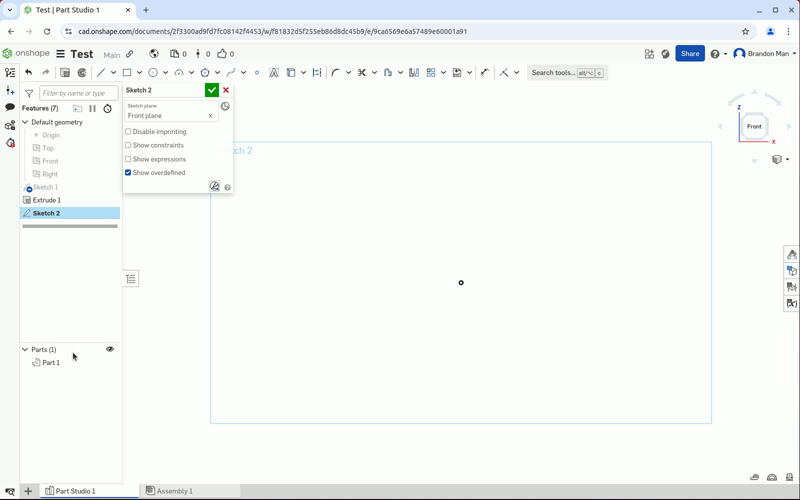
key(y)
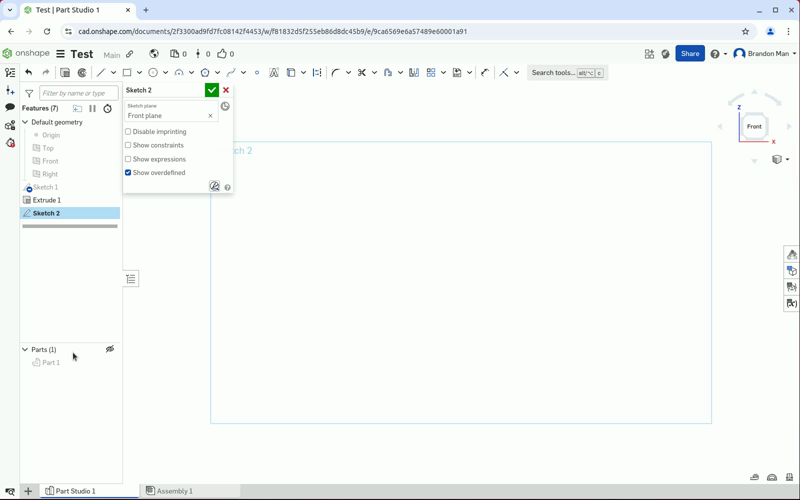
key(c)
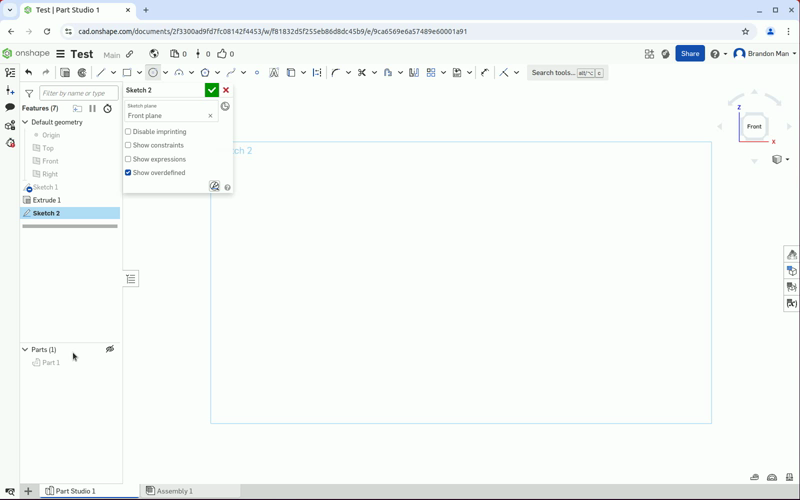
key_down(shift)
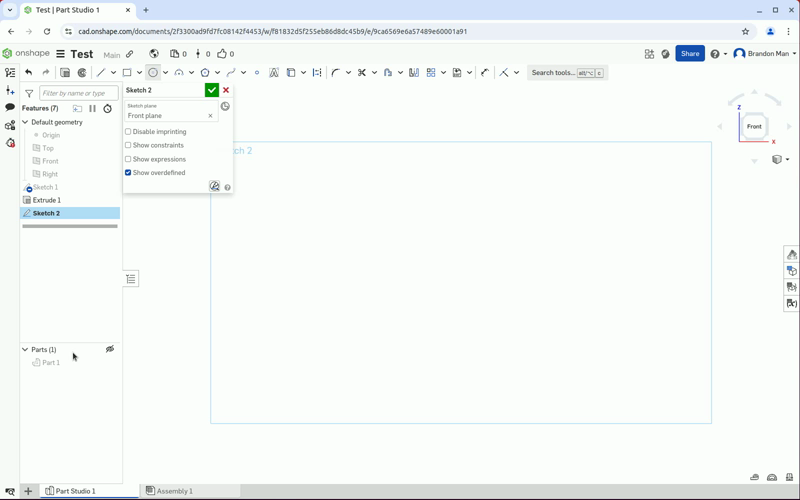
mouse_move(460, 282)
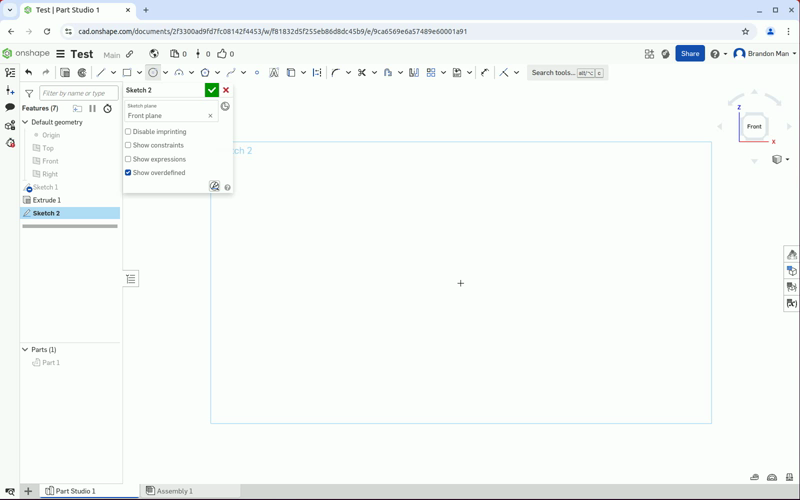
click(460, 282)
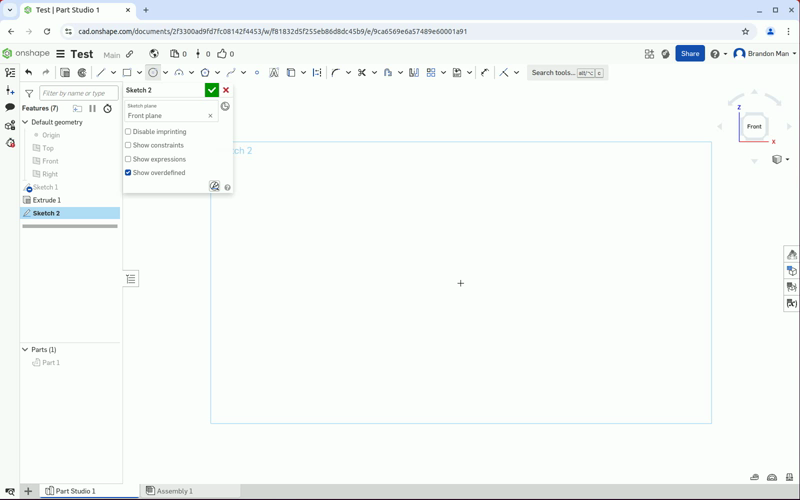
key_up(shift)
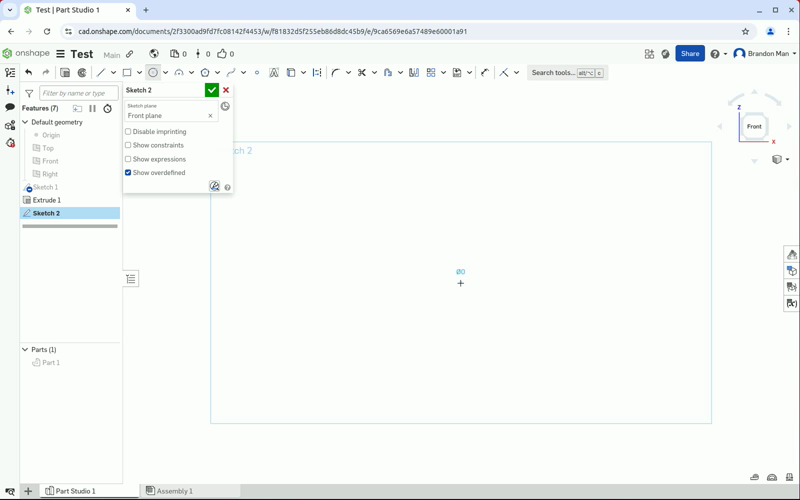
mouse_move(463, 282)
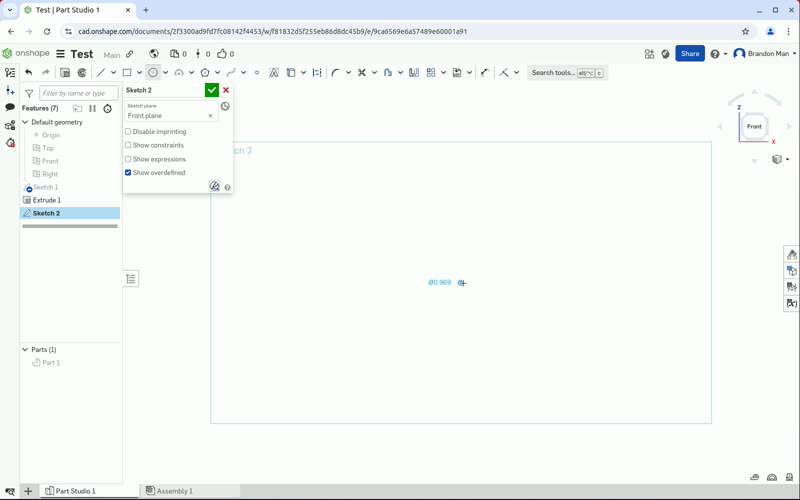
scroll(6)
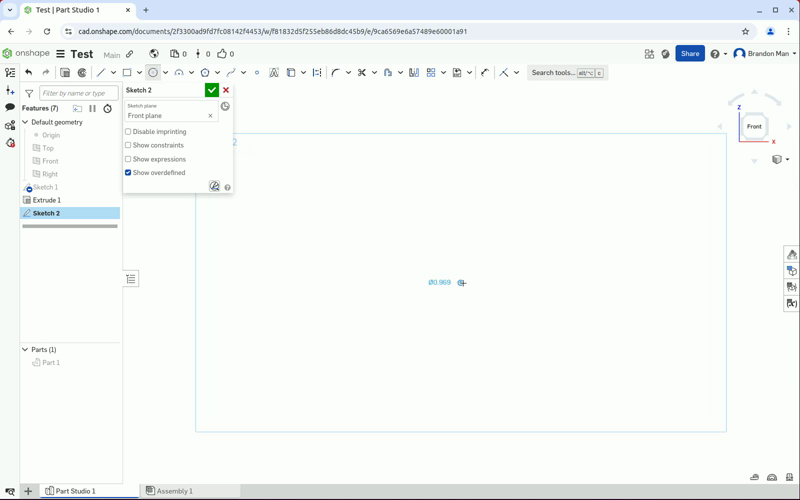
scroll(6)
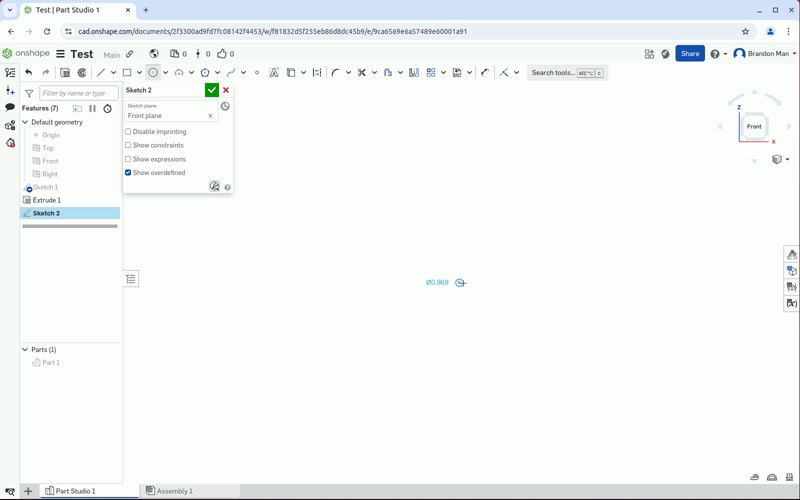
scroll(6)
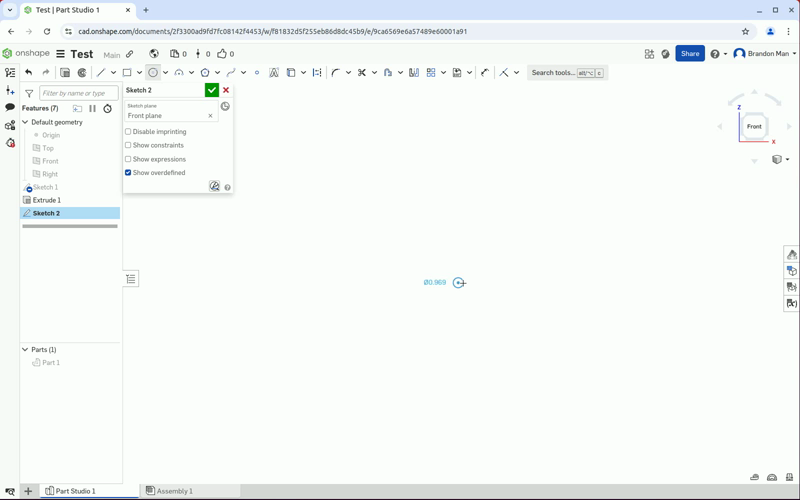
scroll(6)
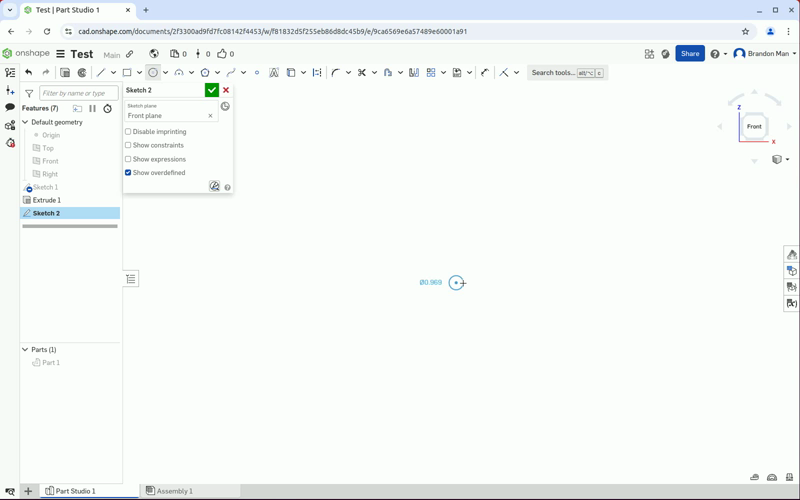
scroll(6)
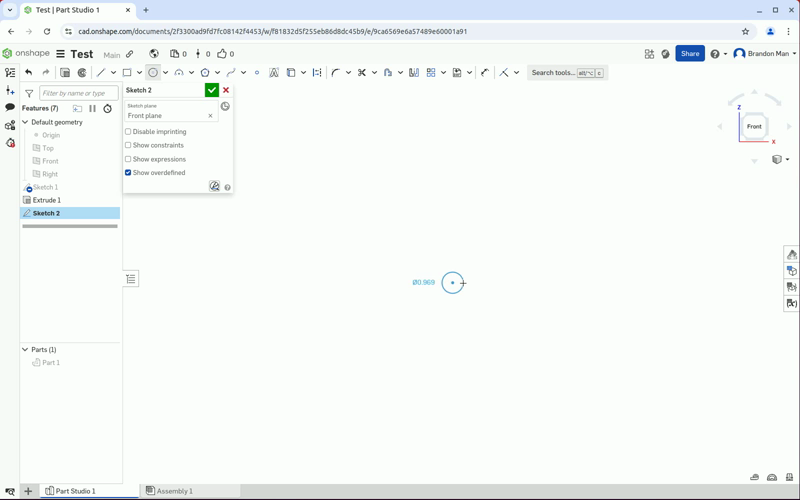
scroll(6)
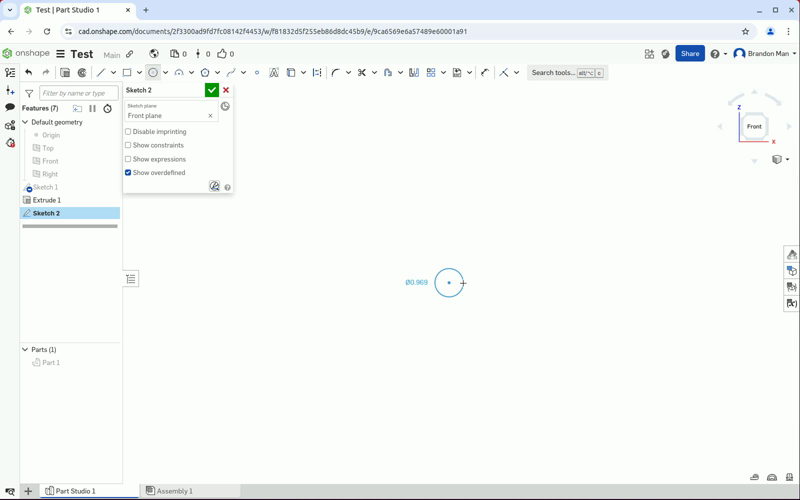
scroll(6)
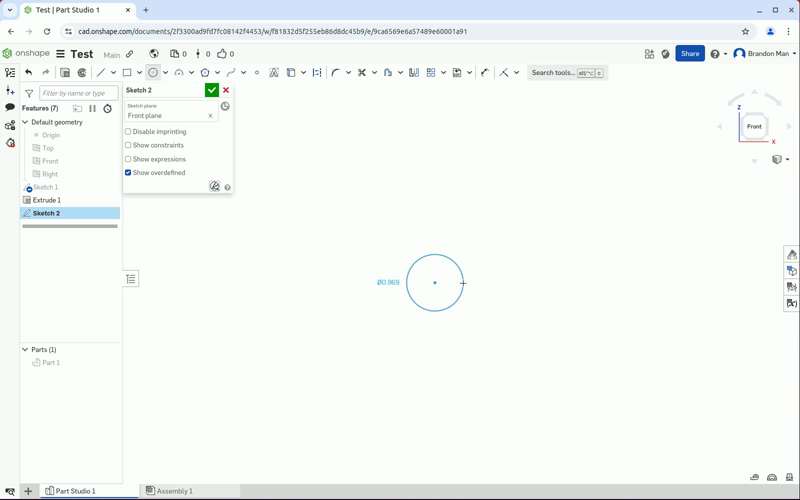
click(463, 282)
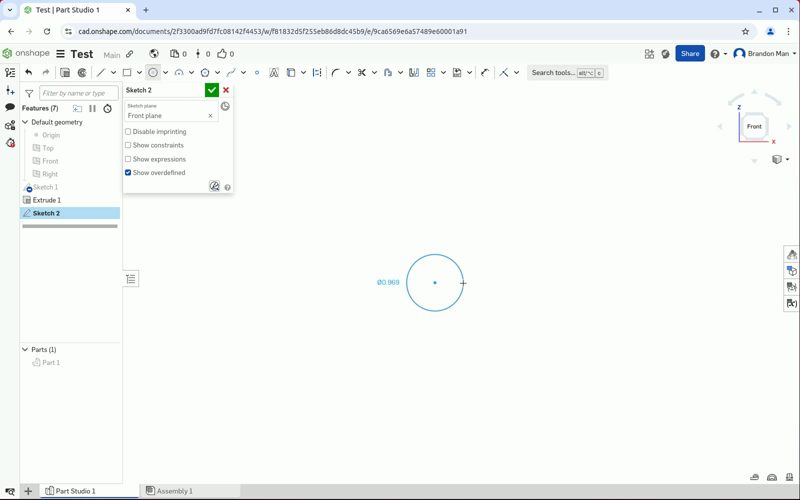
scroll(-6)
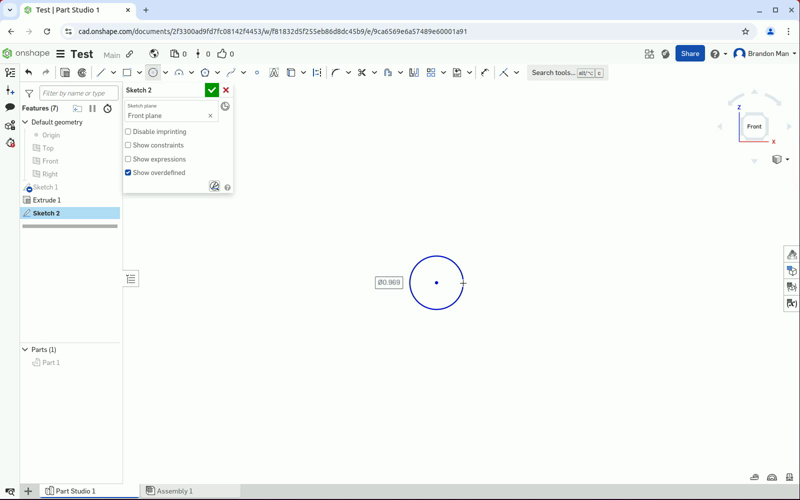
scroll(-6)
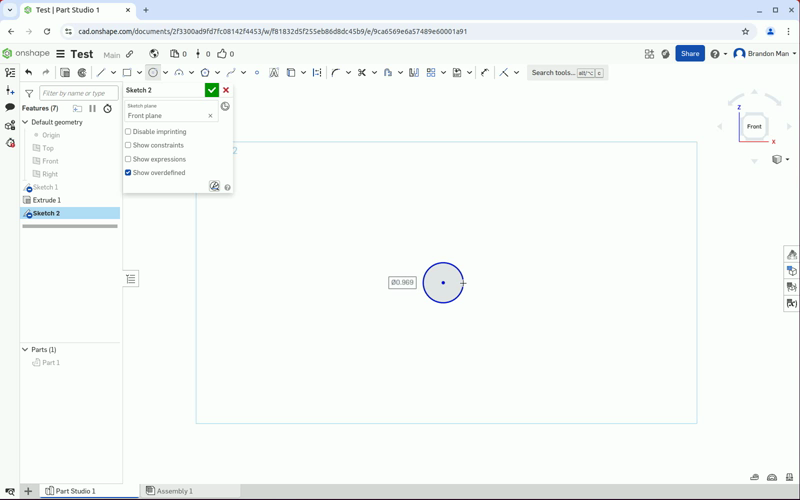
scroll(-6)
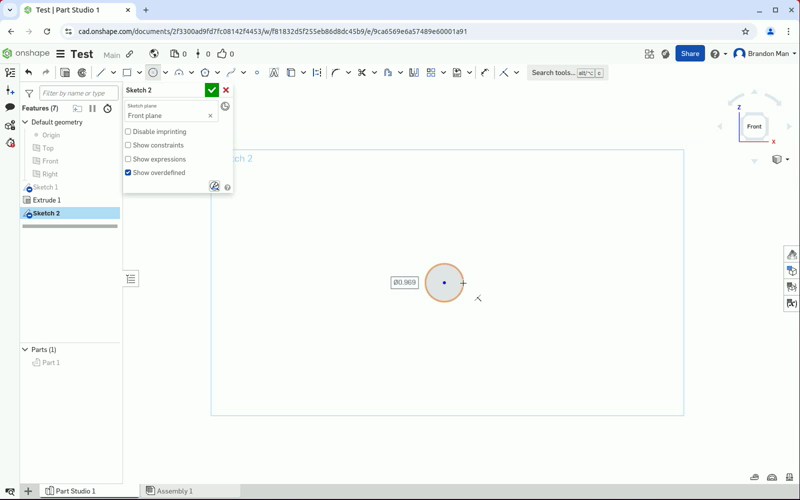
scroll(-6)
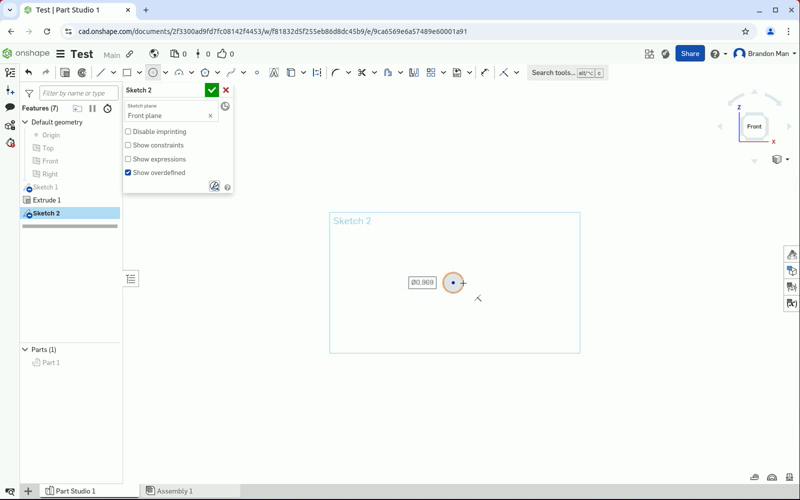
scroll(-6)
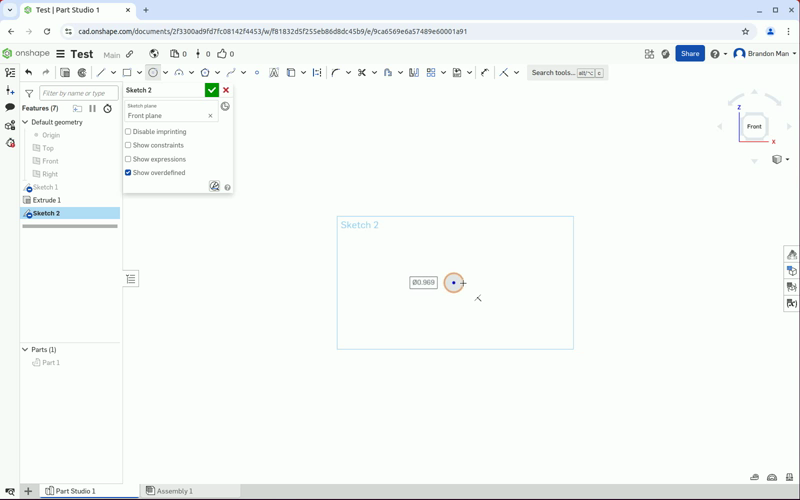
scroll(-6)
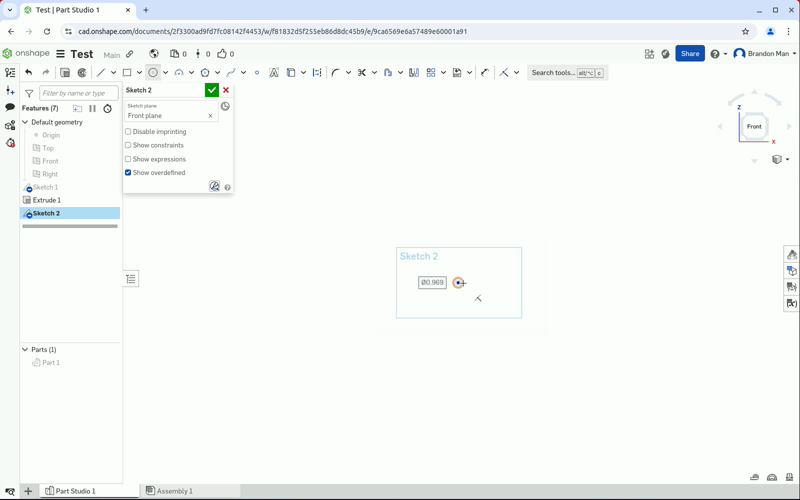
scroll(-6)
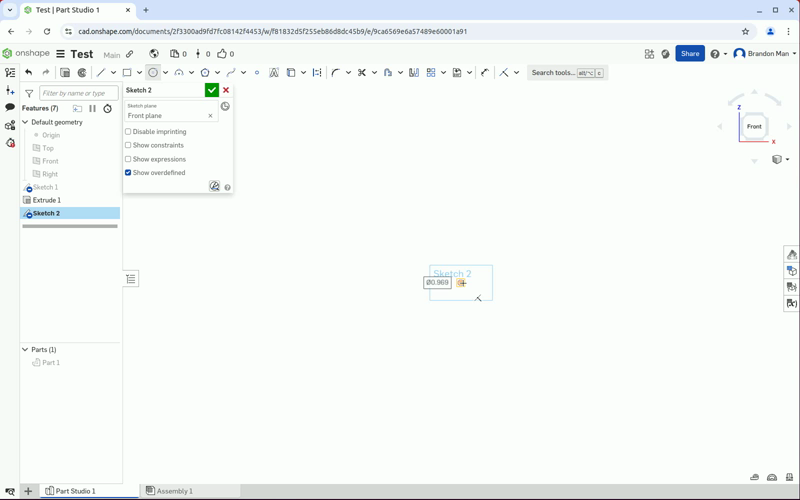
key(esc)
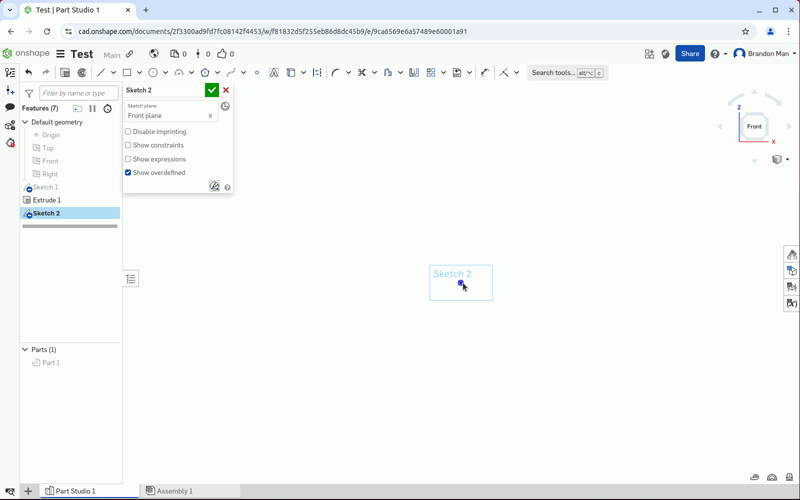
key(c)
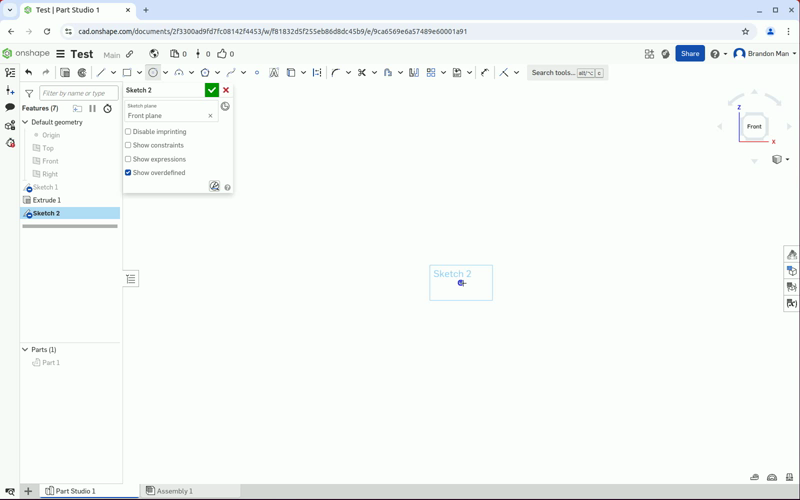
key_down(shift)
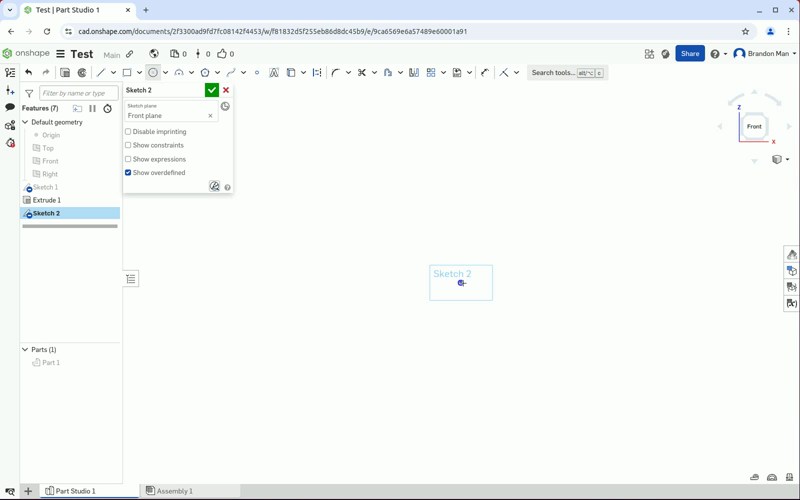
mouse_move(460, 282)
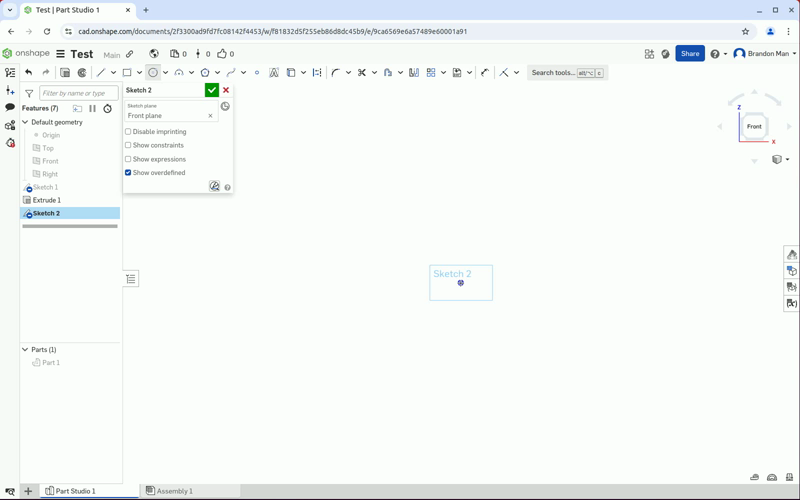
scroll(6)
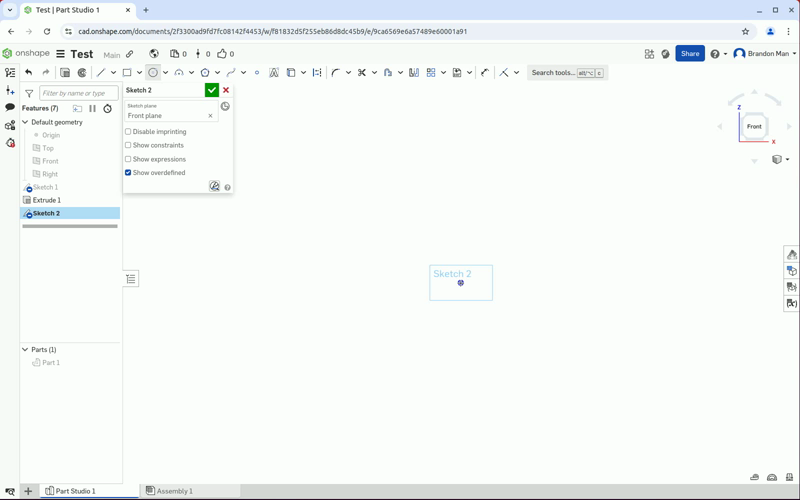
scroll(6)
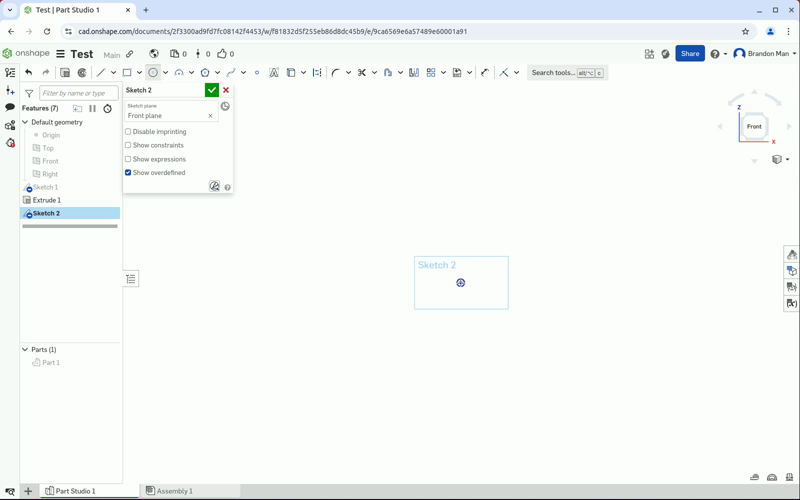
scroll(6)
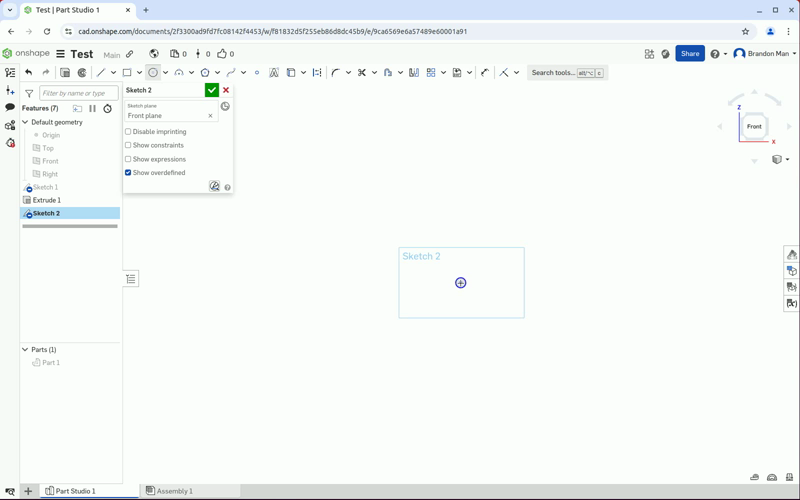
scroll(6)
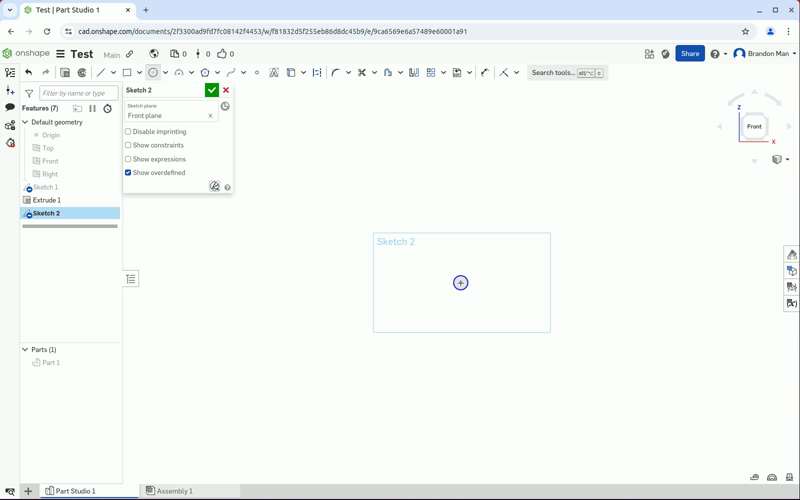
scroll(6)
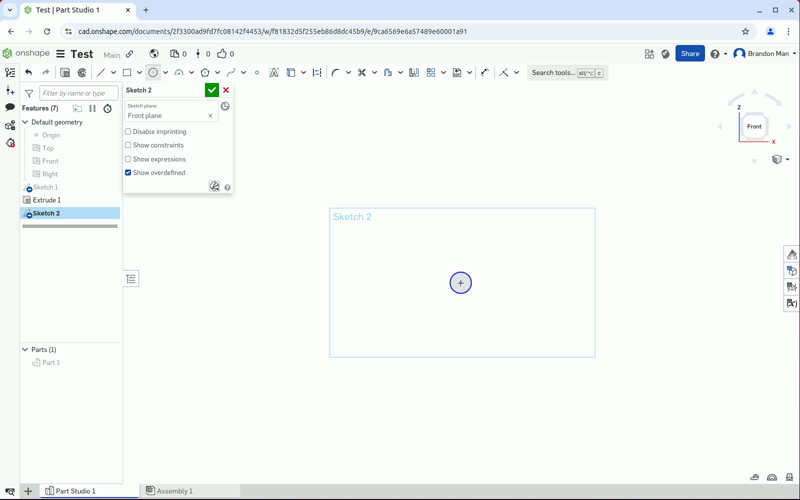
scroll(6)
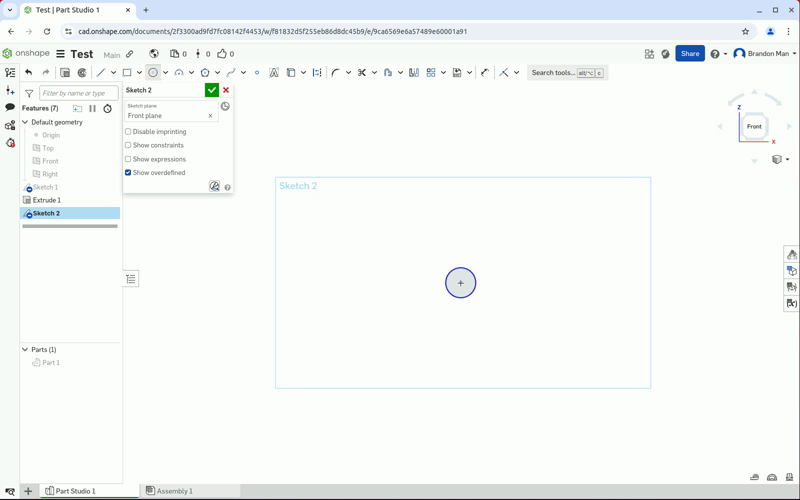
scroll(6)
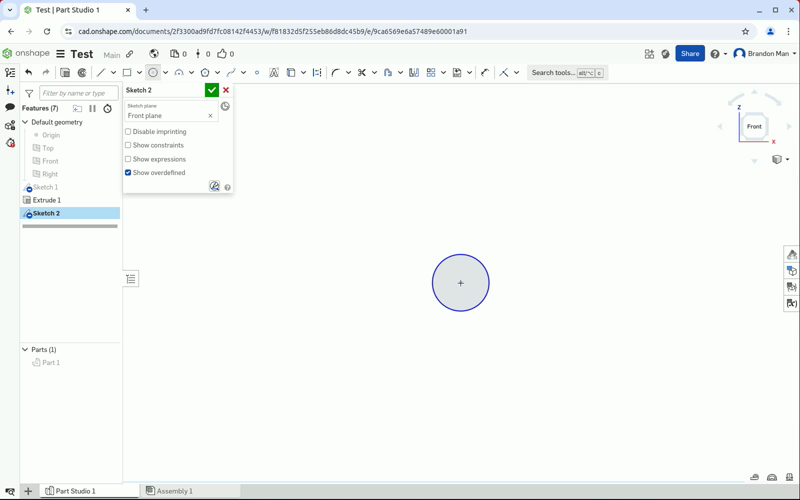
click(460, 282)
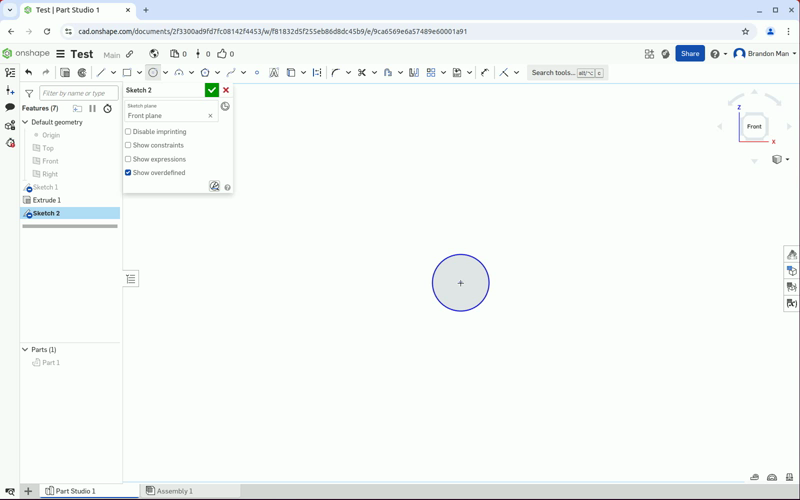
scroll(-6)
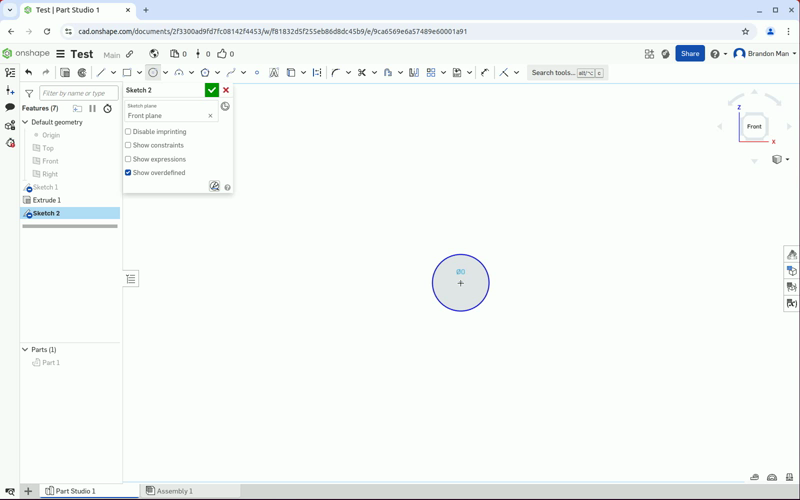
scroll(-6)
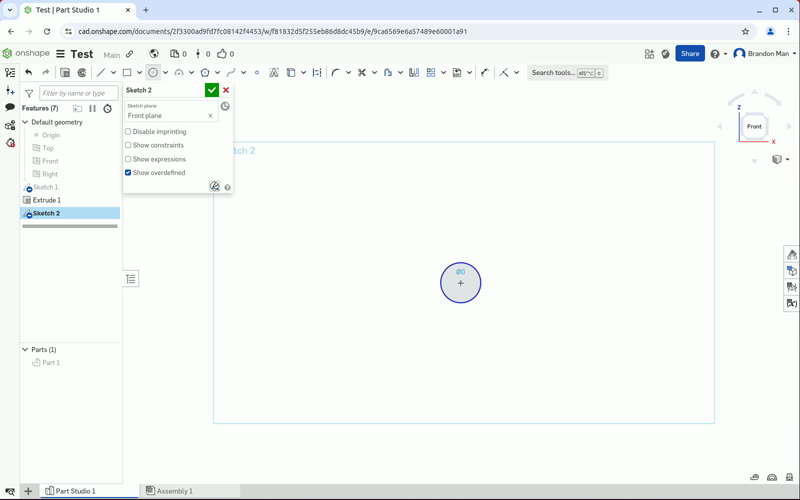
scroll(-6)
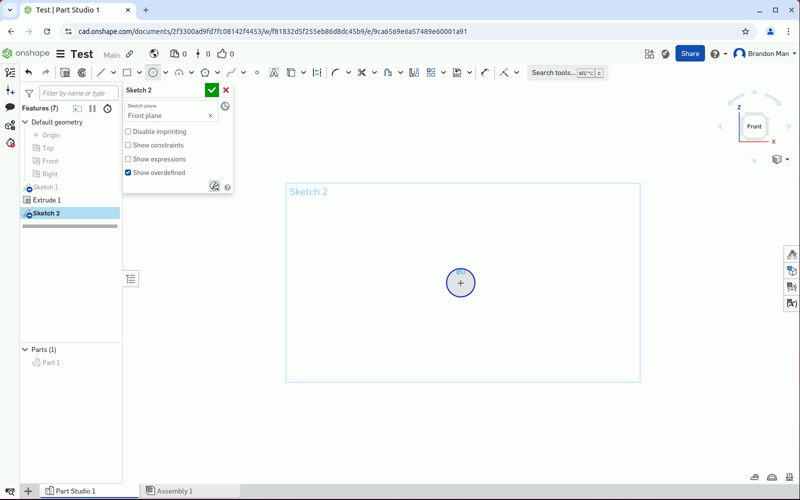
scroll(-6)
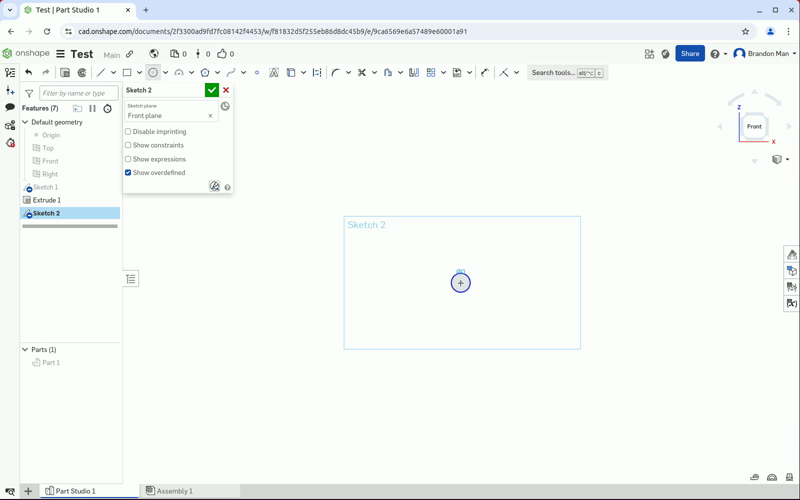
scroll(-6)
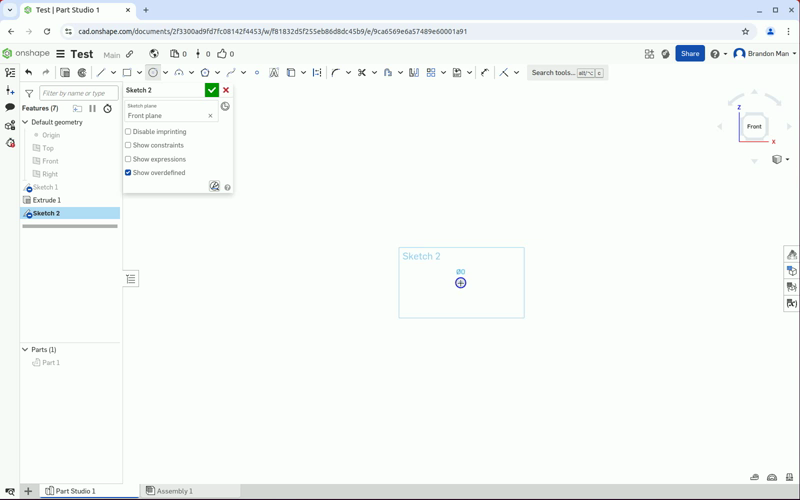
scroll(-6)
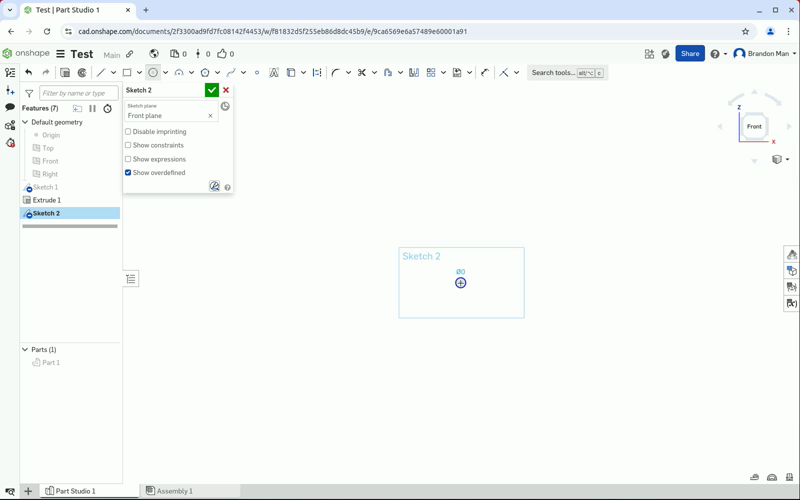
scroll(-6)
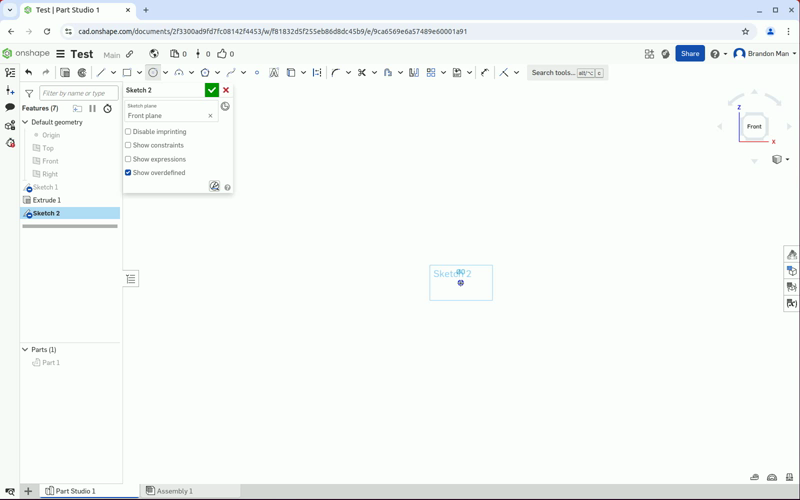
key_up(shift)
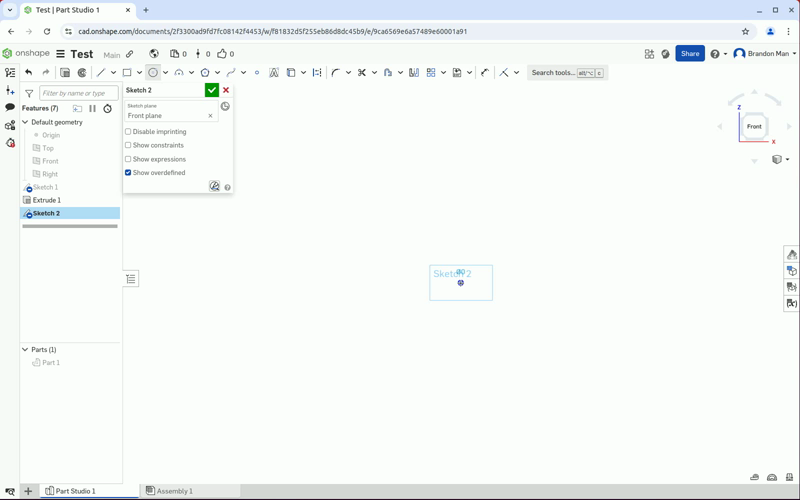
mouse_move(462, 282)
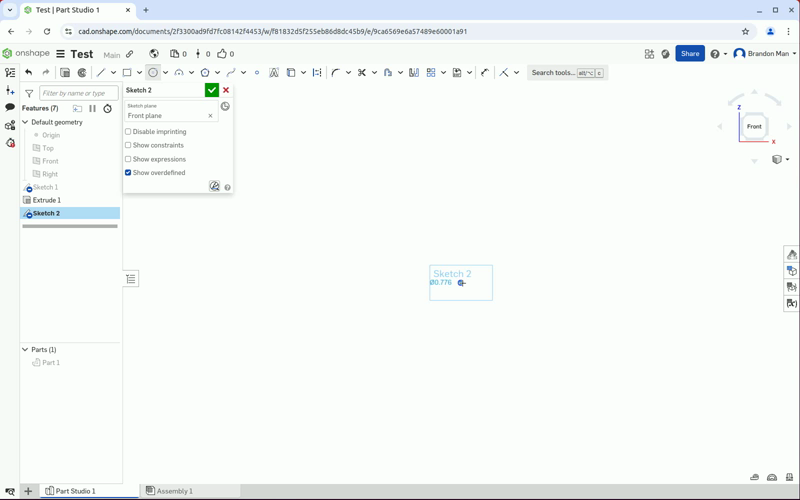
scroll(6)
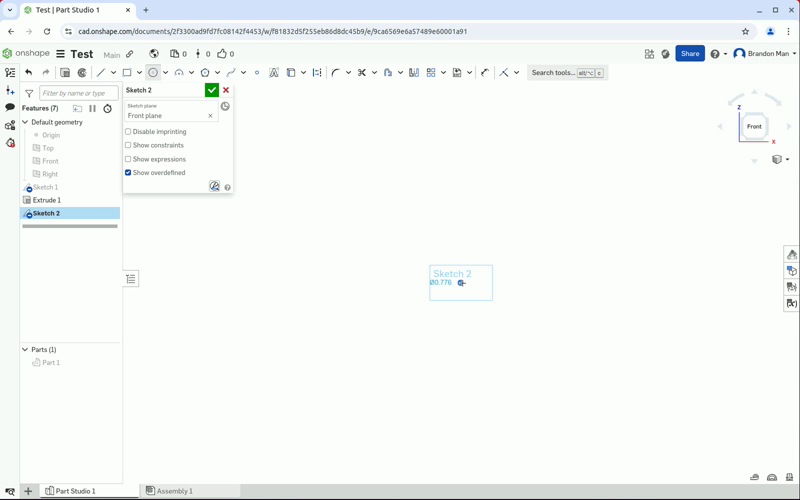
scroll(6)
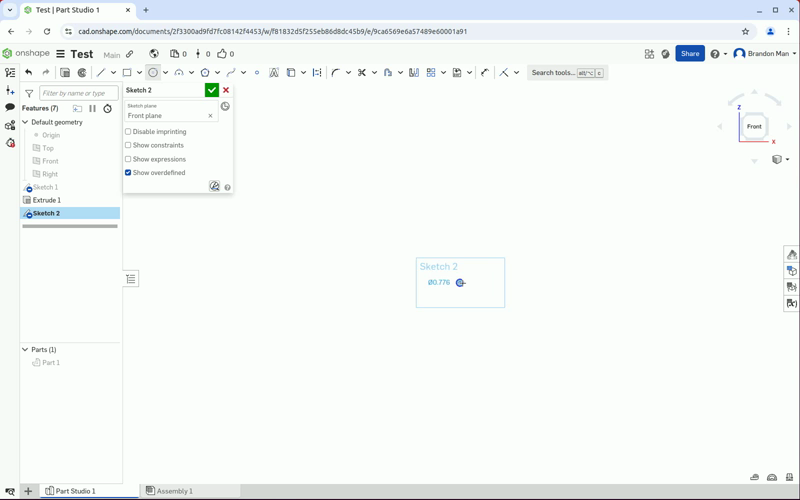
scroll(6)
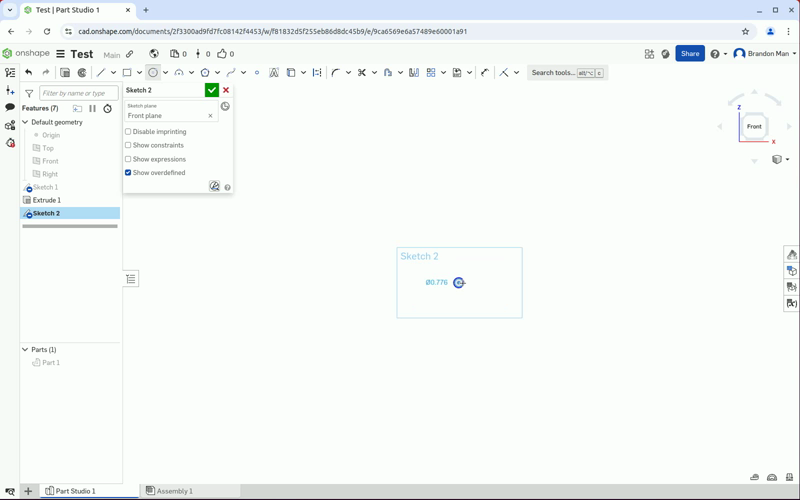
scroll(6)
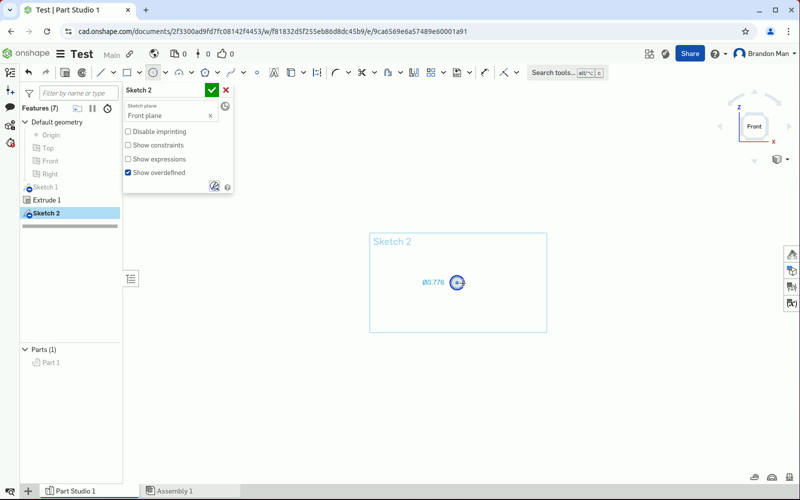
scroll(6)
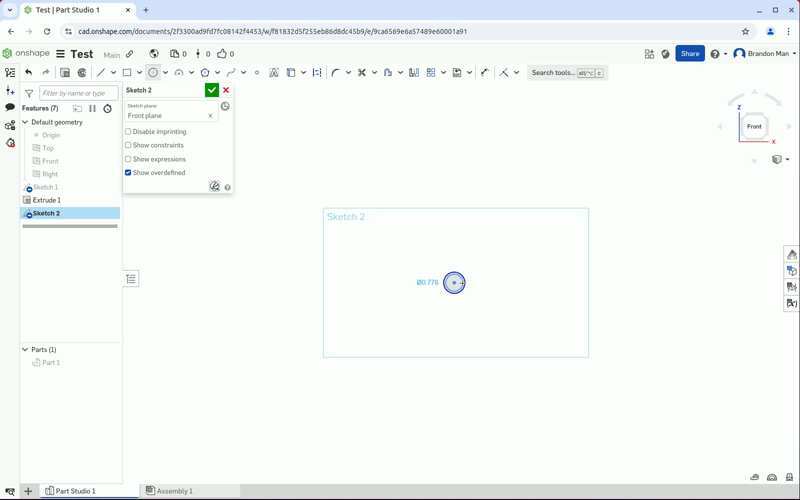
scroll(6)
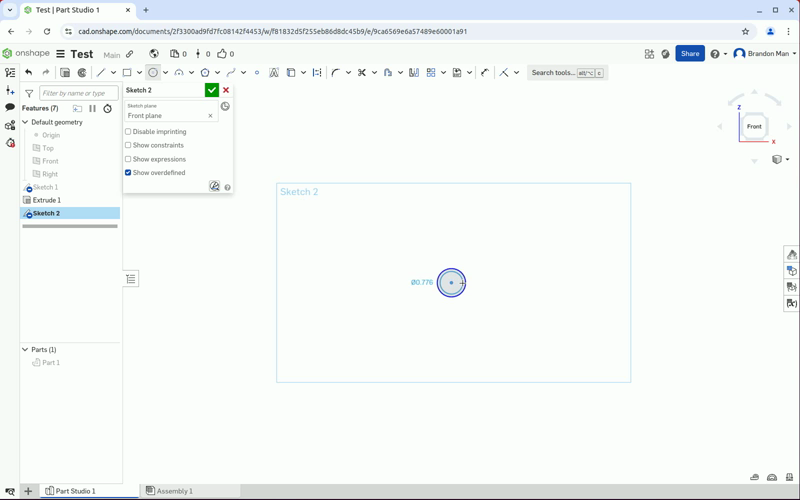
scroll(6)
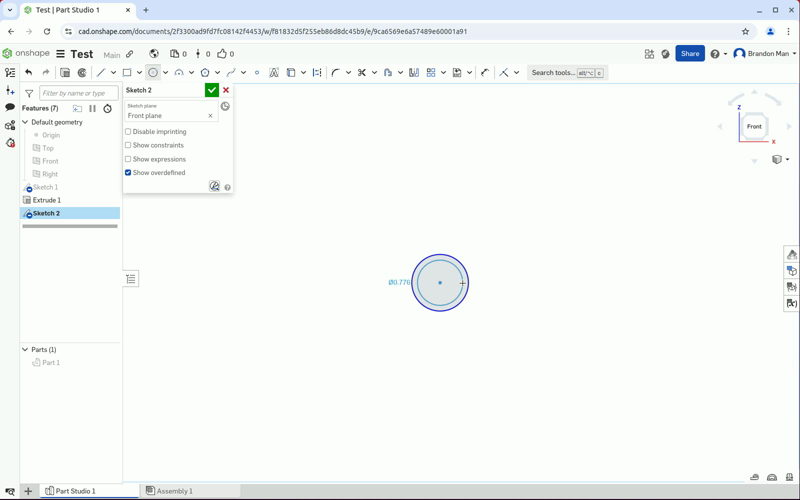
click(462, 282)
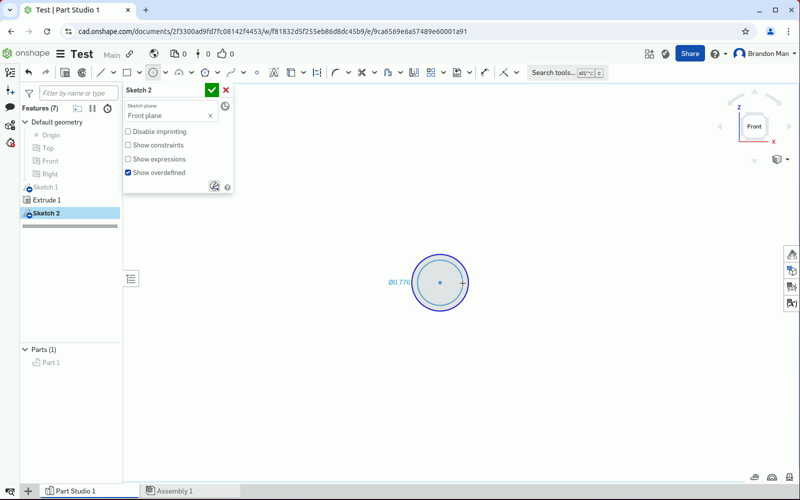
scroll(-6)
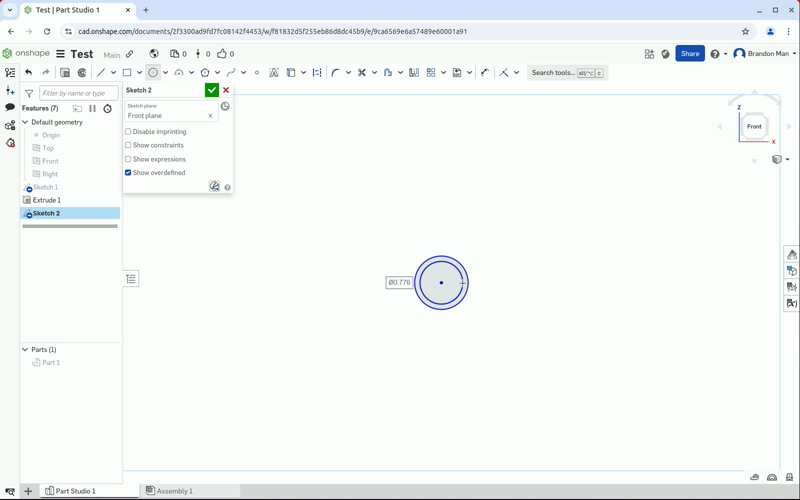
scroll(-6)
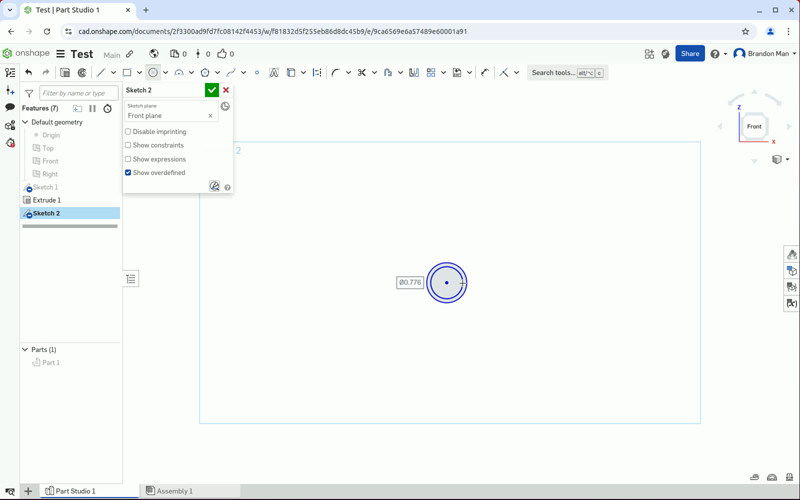
scroll(-6)
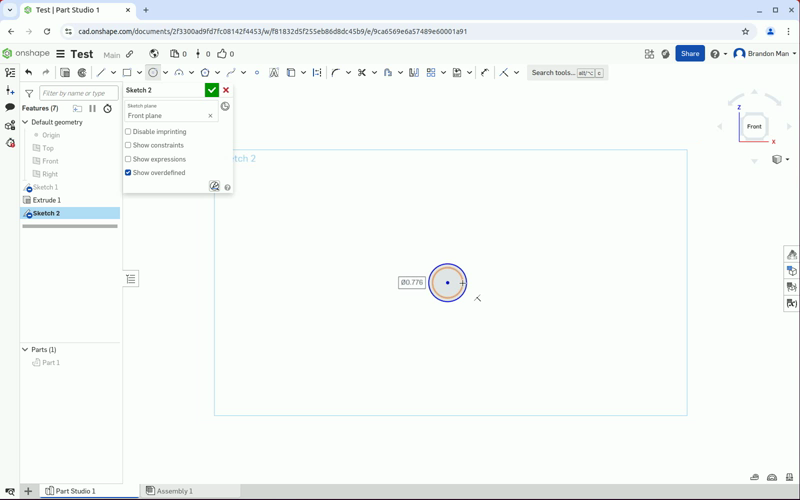
scroll(-6)
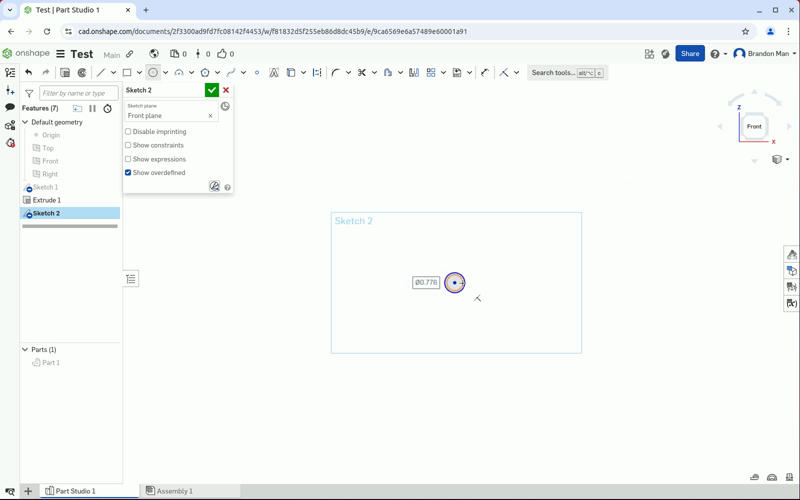
scroll(-6)
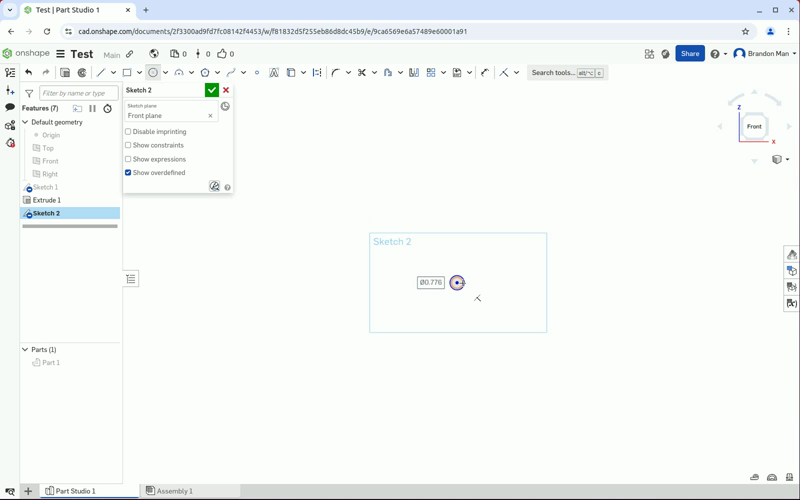
scroll(-6)
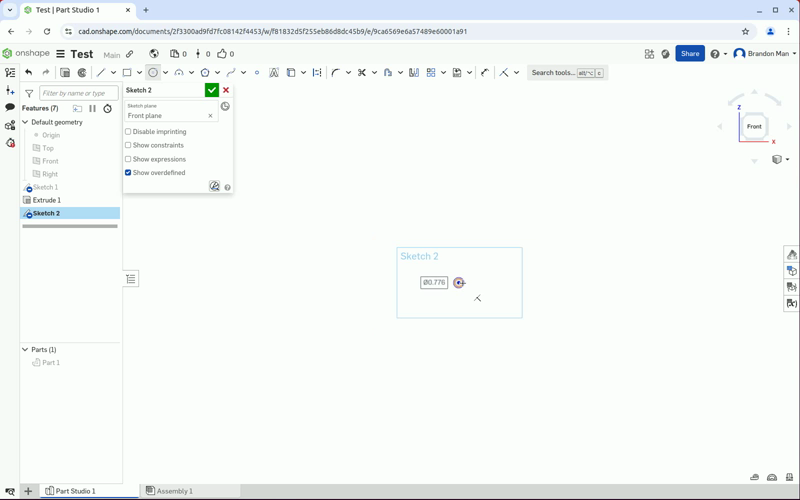
scroll(-6)
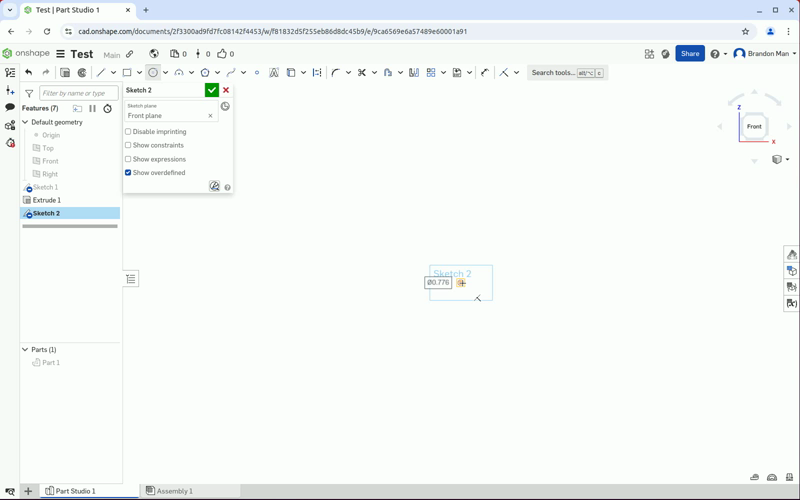
key(esc)
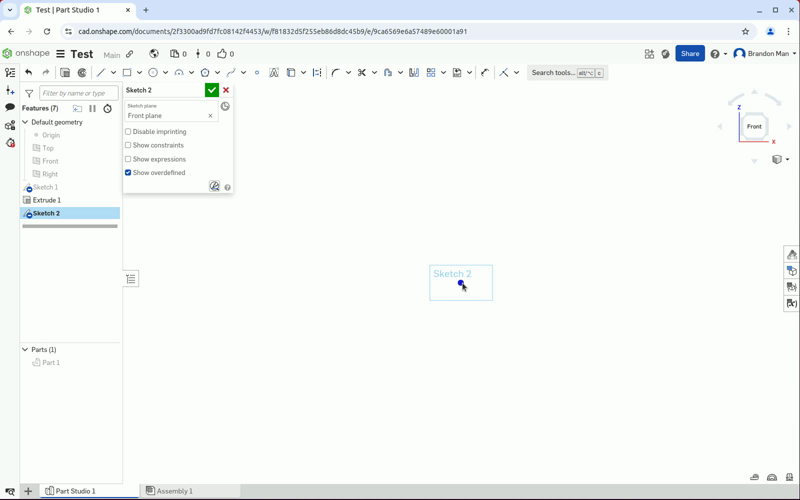
mouse_move(460, 284)
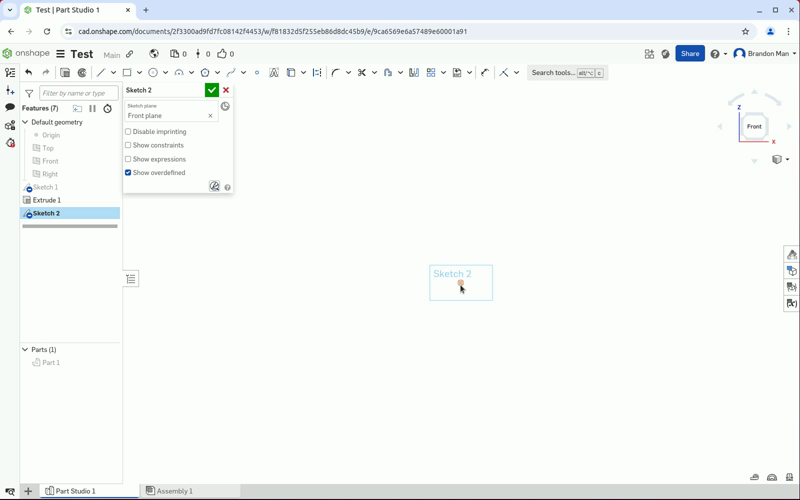
scroll(6)
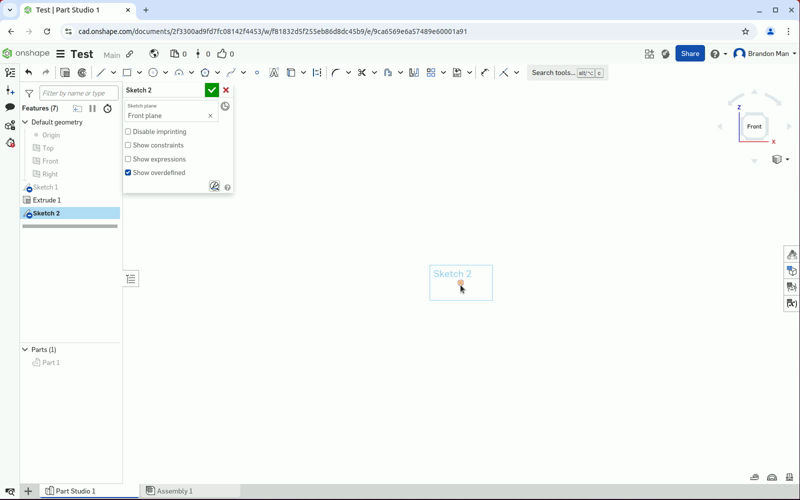
scroll(6)
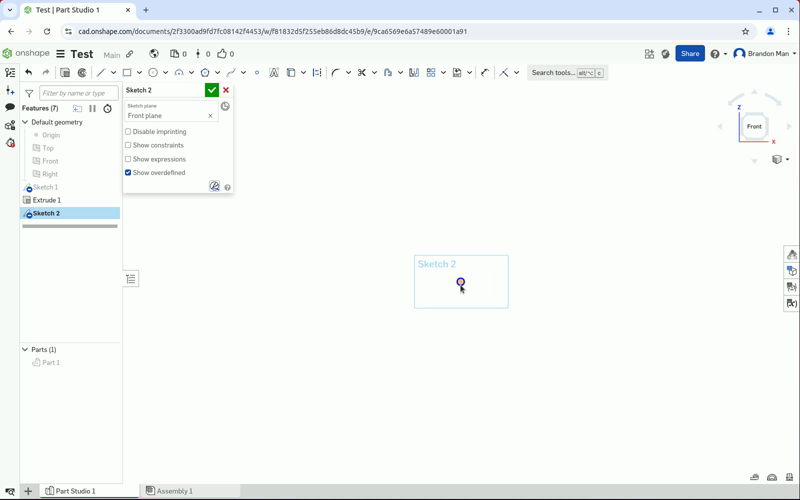
scroll(6)
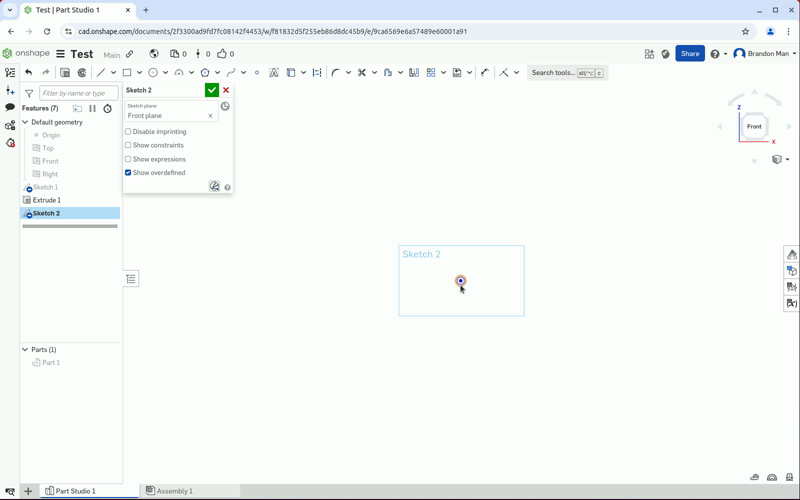
scroll(6)
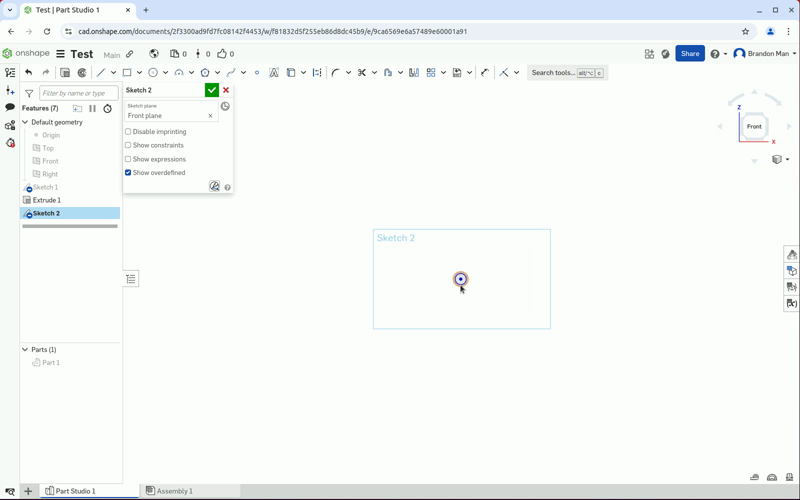
scroll(6)
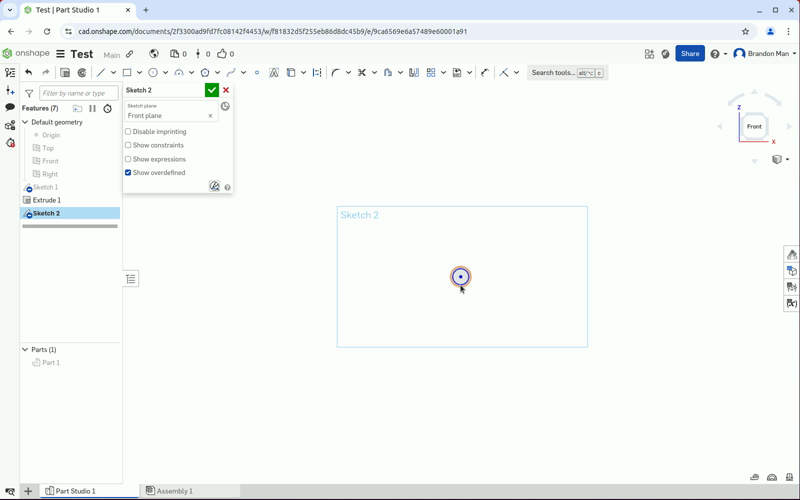
scroll(6)
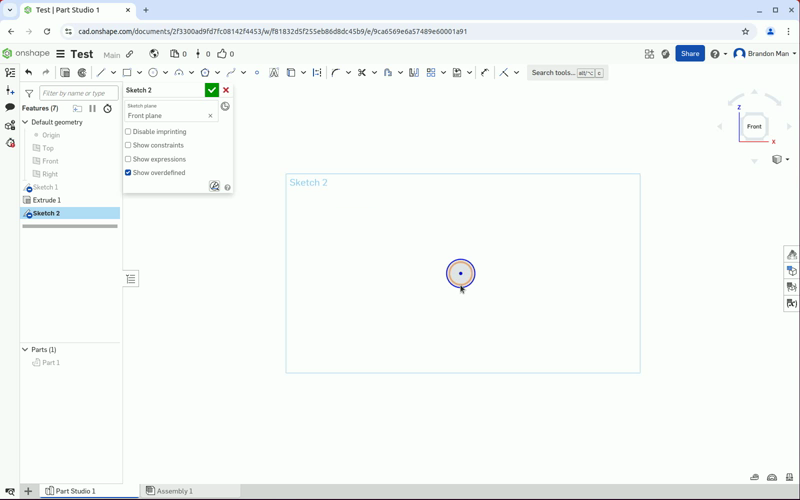
scroll(6)
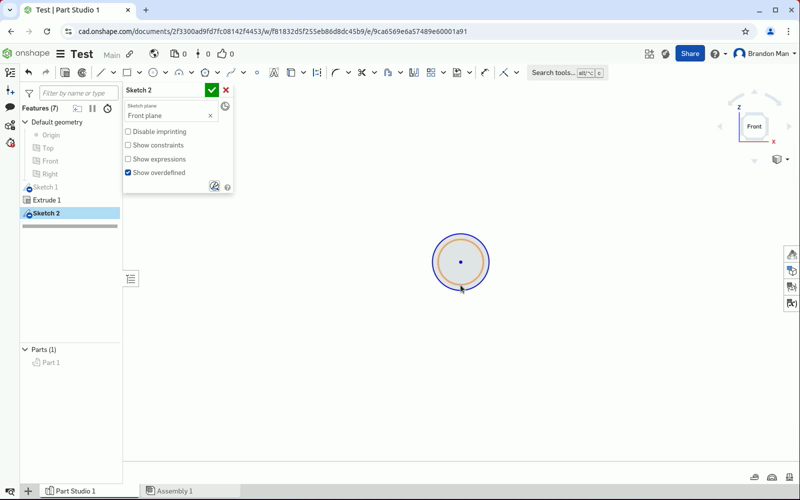
click(460, 284)
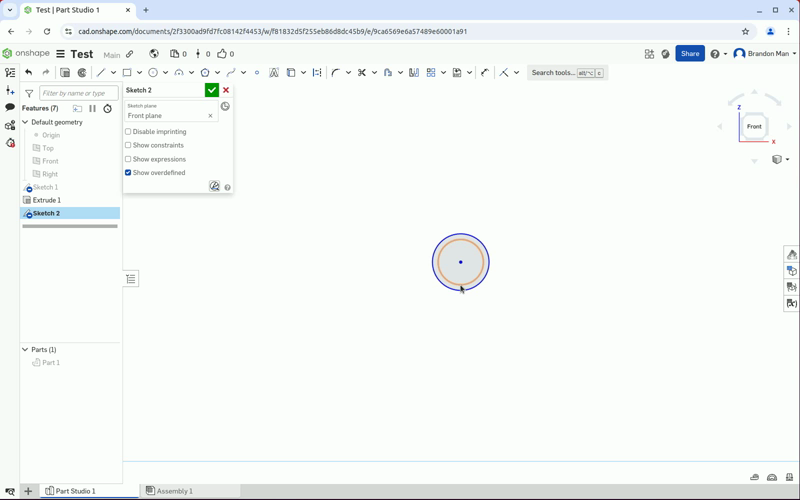
scroll(-6)
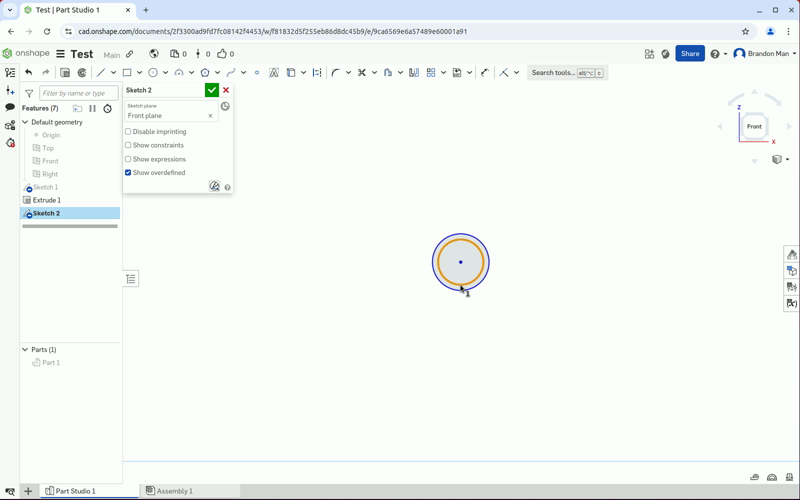
scroll(-6)
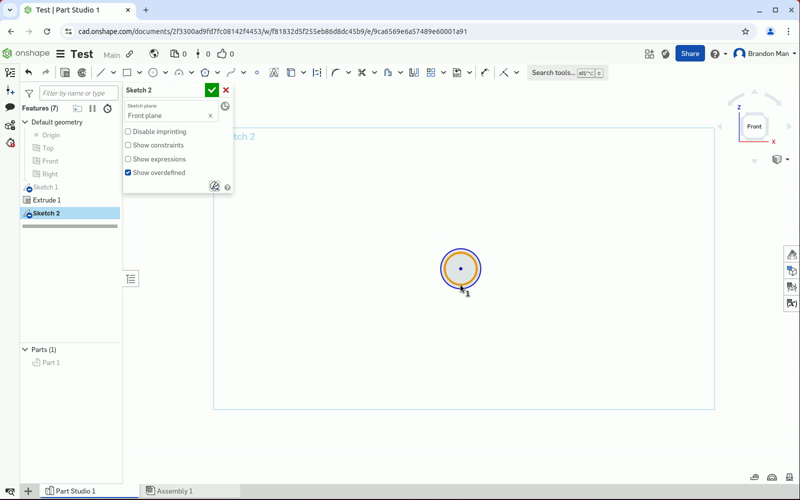
scroll(-6)
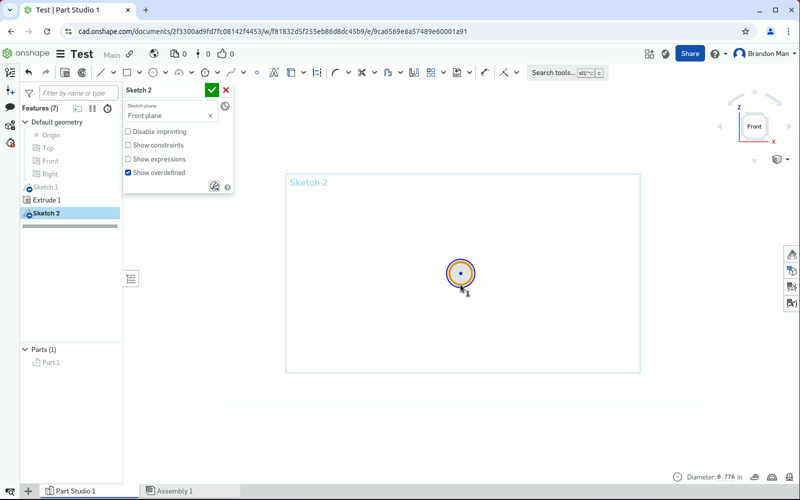
scroll(-6)
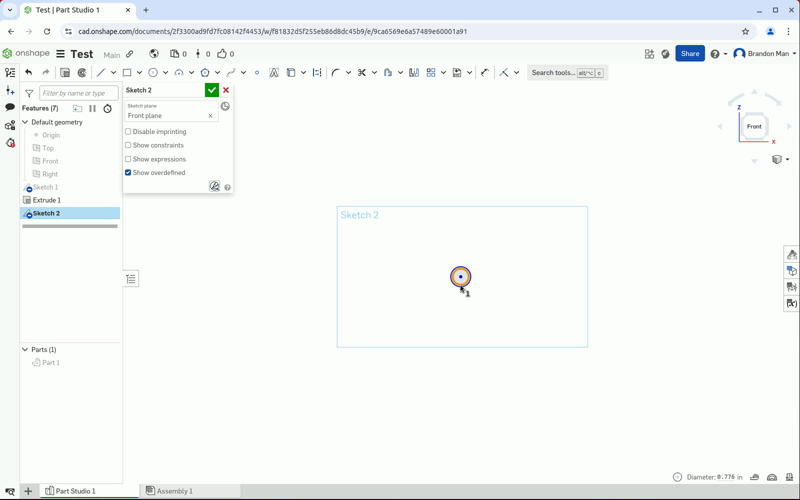
scroll(-6)
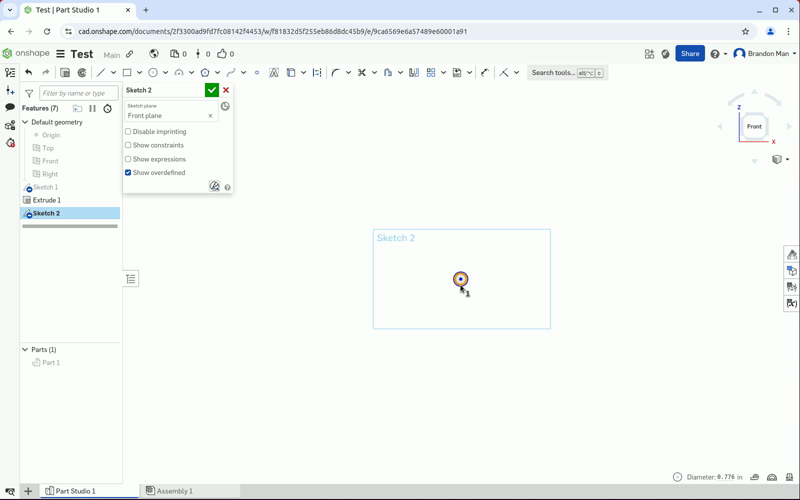
scroll(-6)
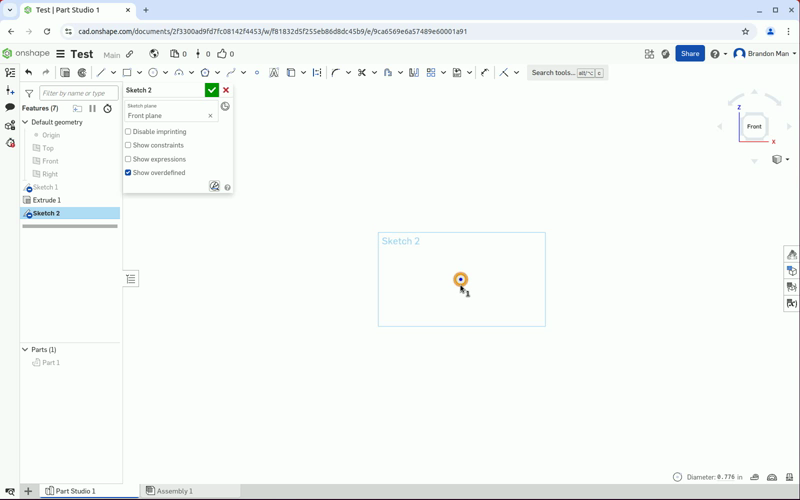
scroll(-6)
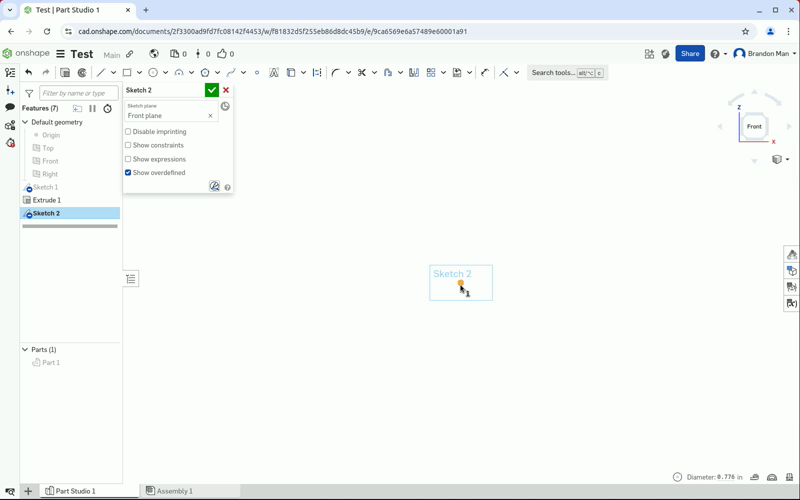
mouse_move(73, 352)
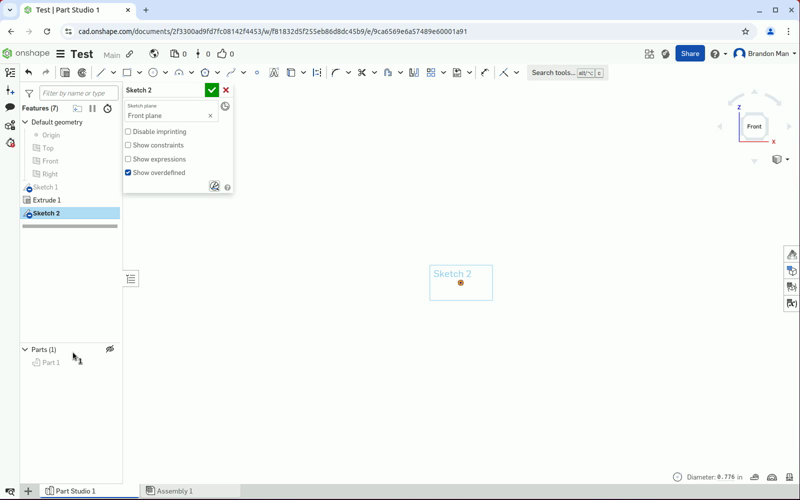
key(shift+y)
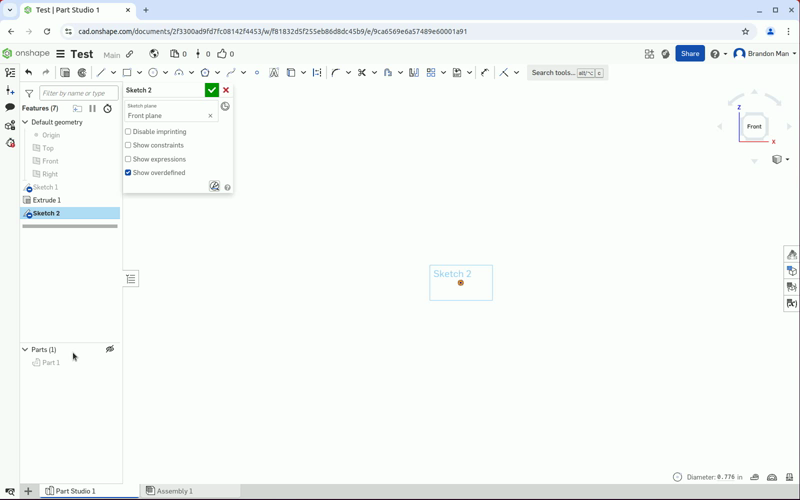
key(shift+e)
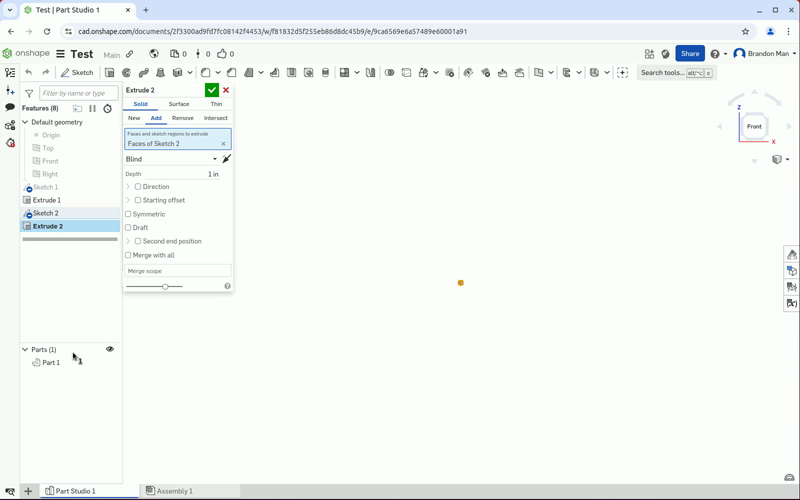
mouse_move(143, 106)
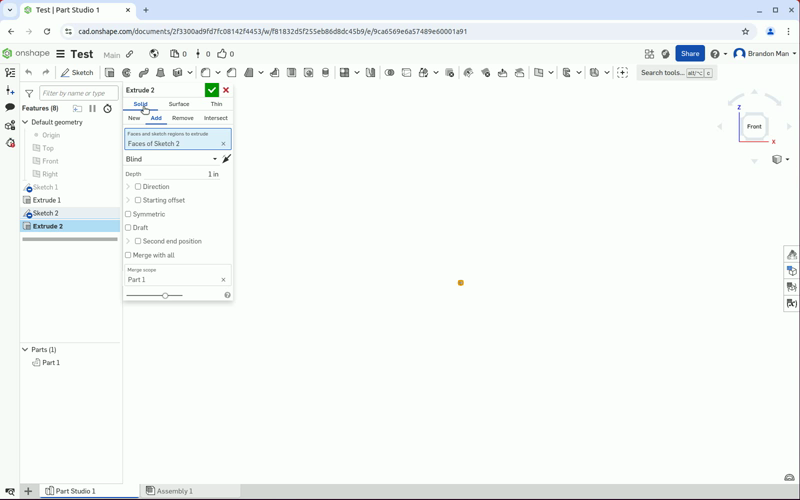
click(143, 106)
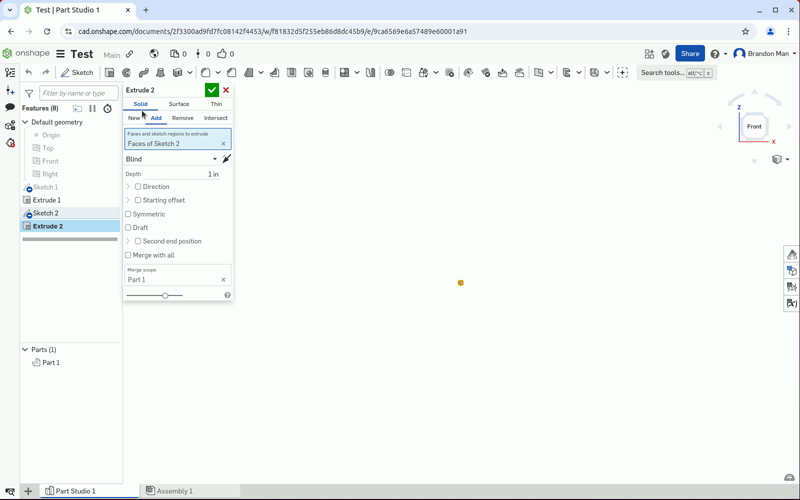
mouse_move(137, 120)
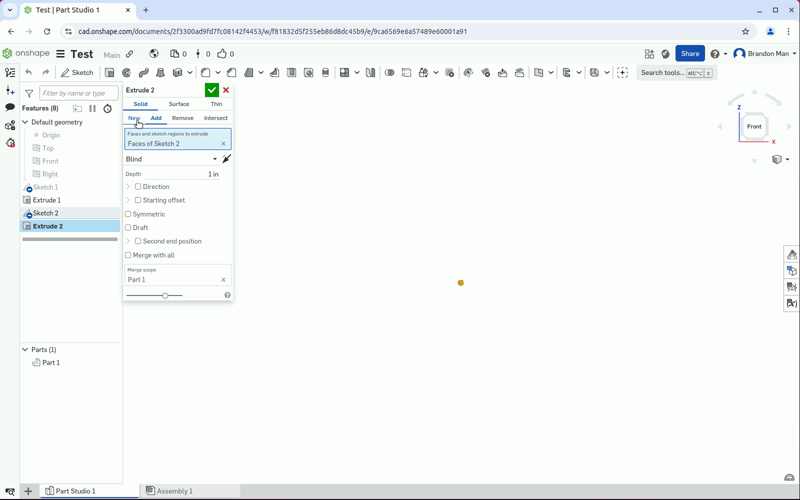
click(137, 120)
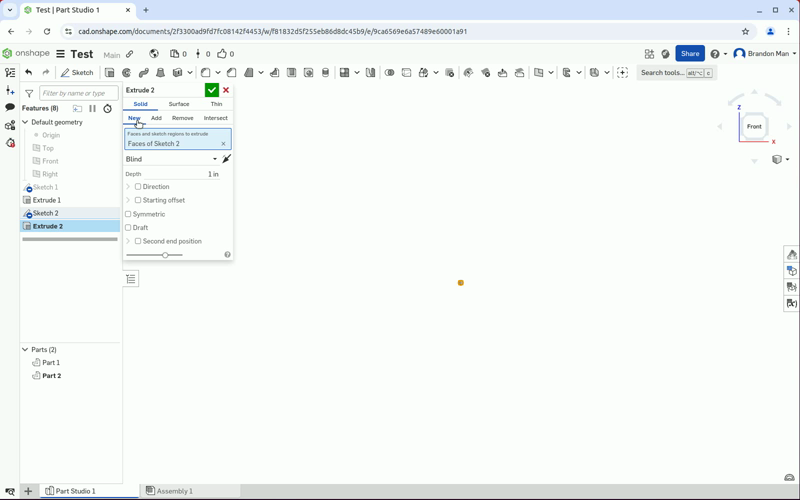
key(tab, 4)
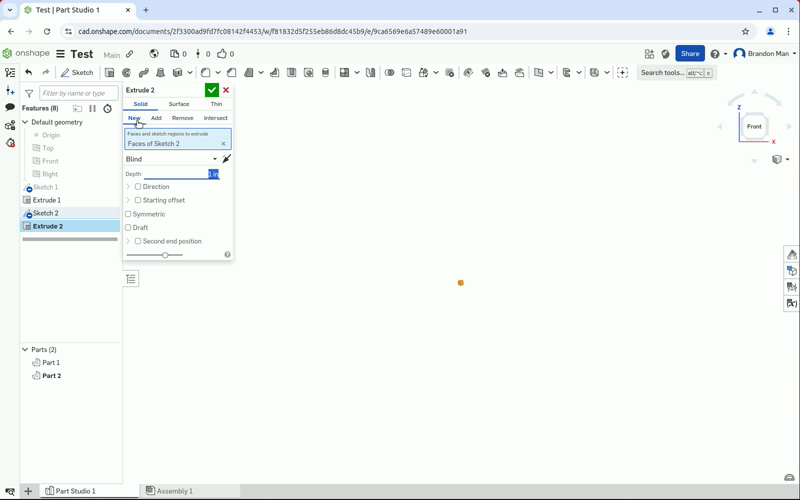
text(23.108)
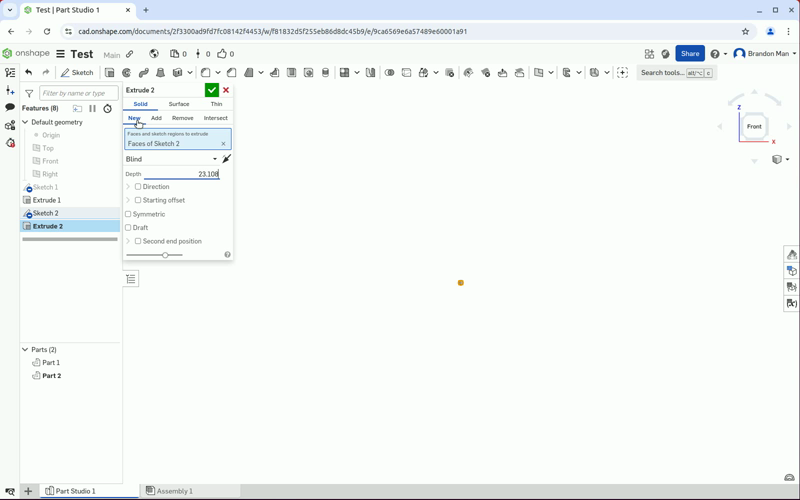
key(enter)
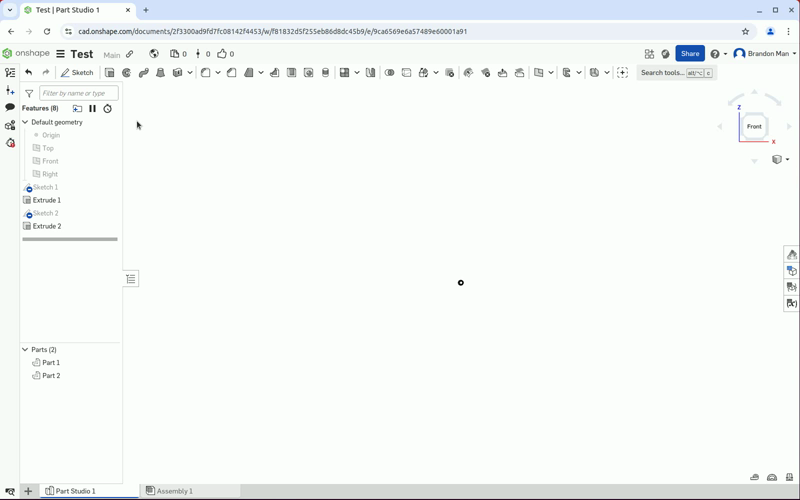
key(shift+h)
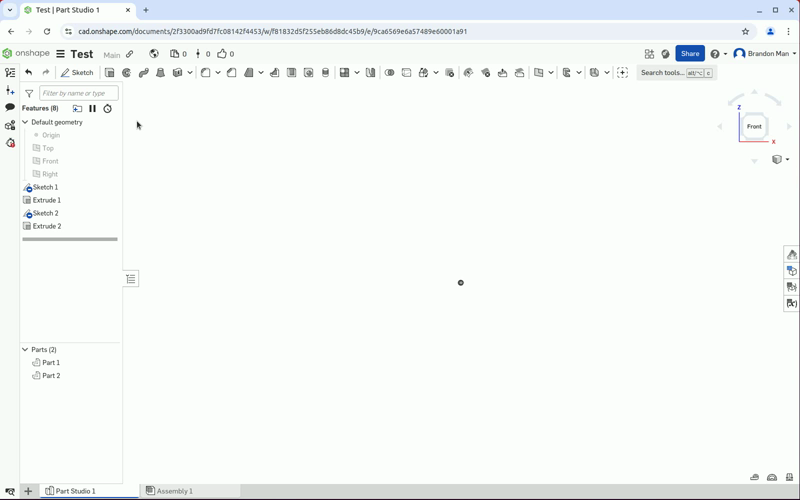
key(shift+h)
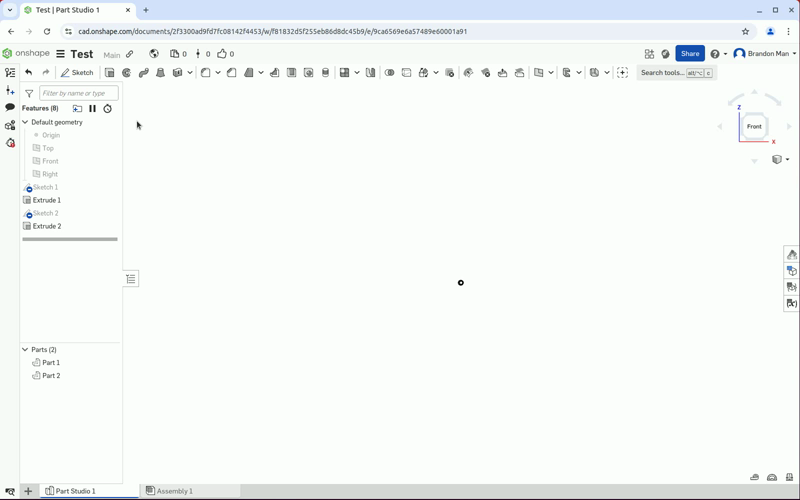
mouse_move(73, 189)
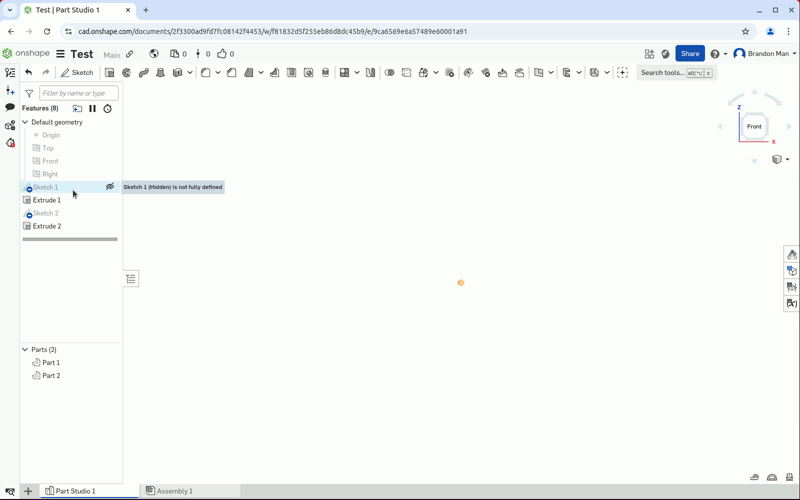
click(73, 189)
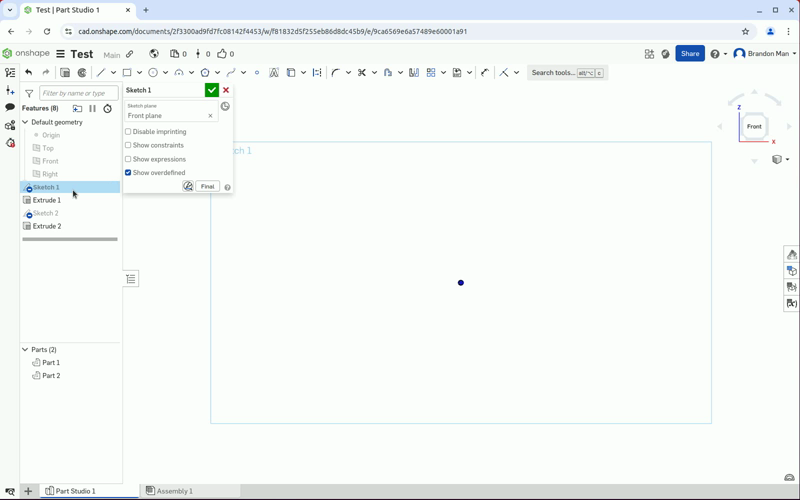
mouse_move(229, 92)
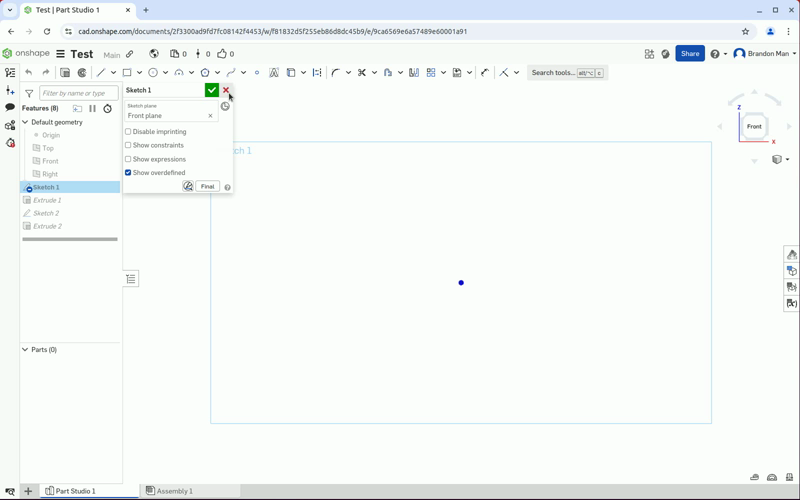
click(229, 92)
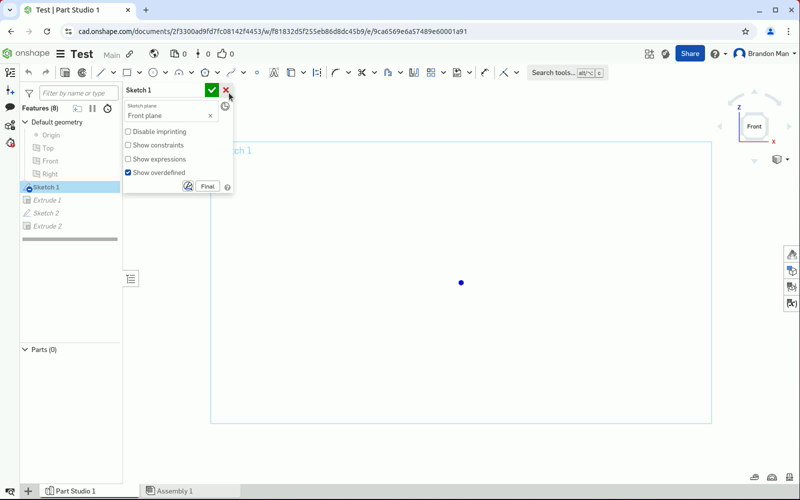
key(shift+s)
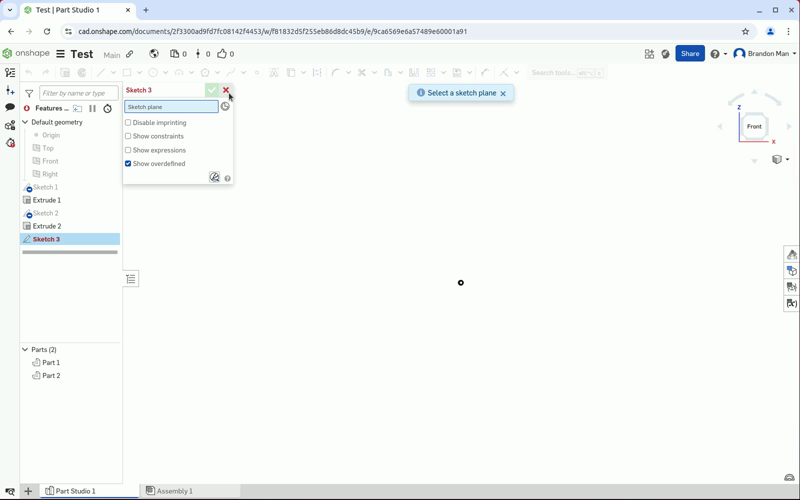
mouse_move(73, 163)
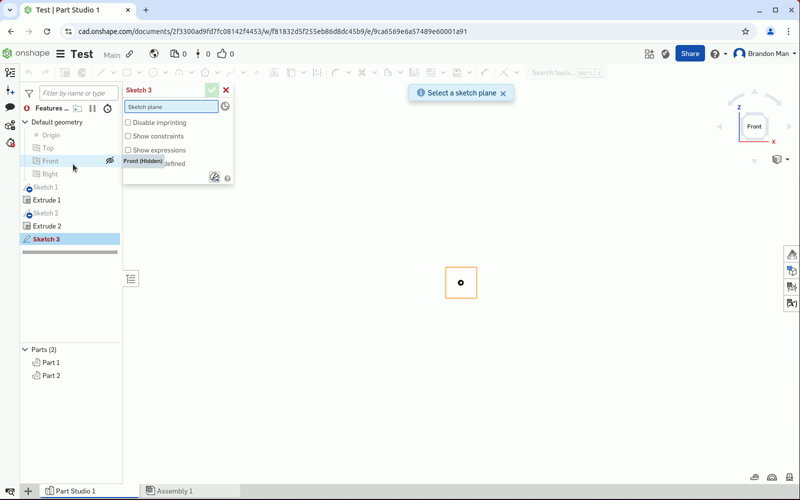
click(73, 163)
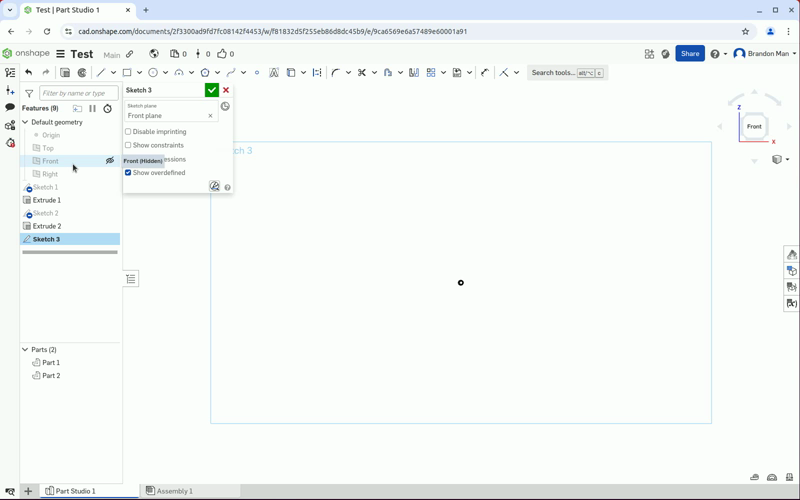
mouse_move(73, 352)
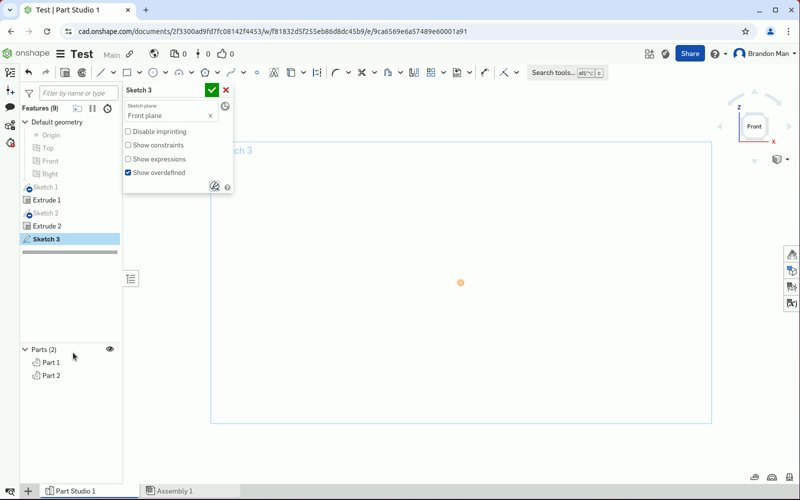
key(y)
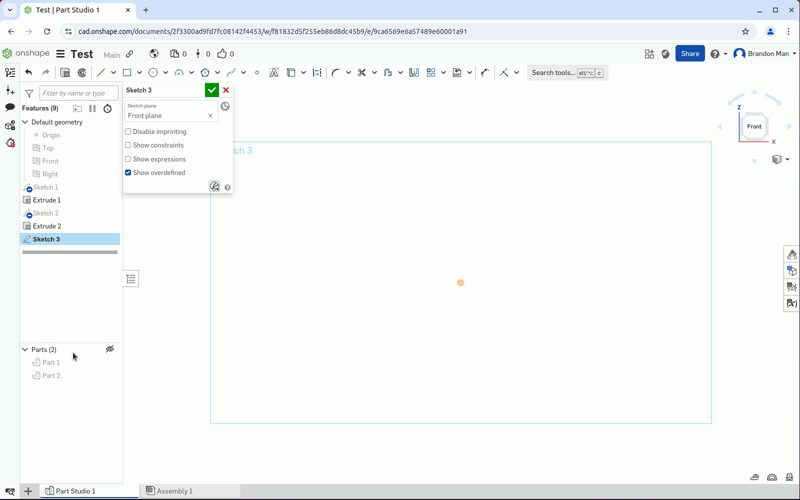
key(c)
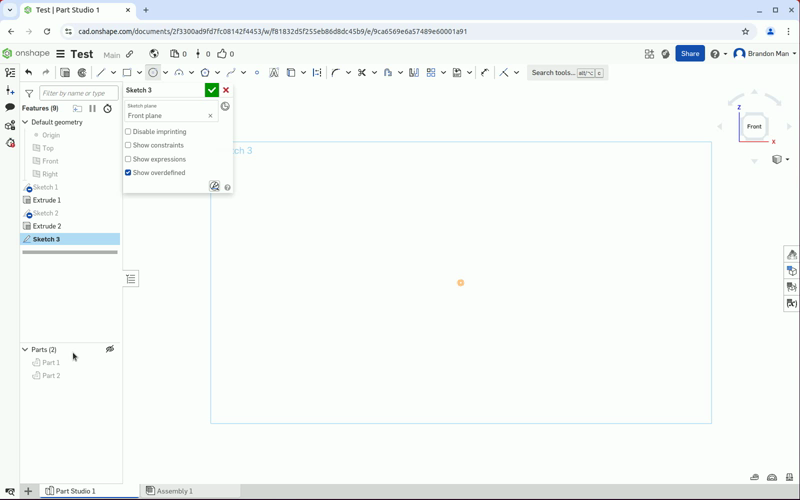
key_down(shift)
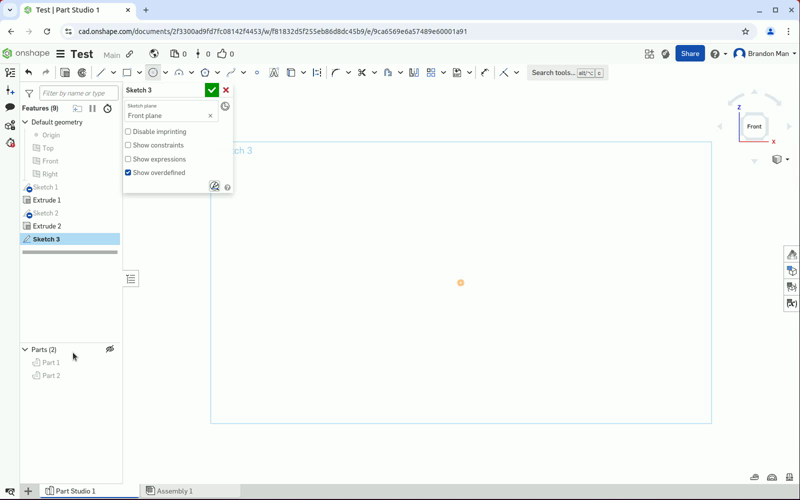
mouse_move(461, 282)
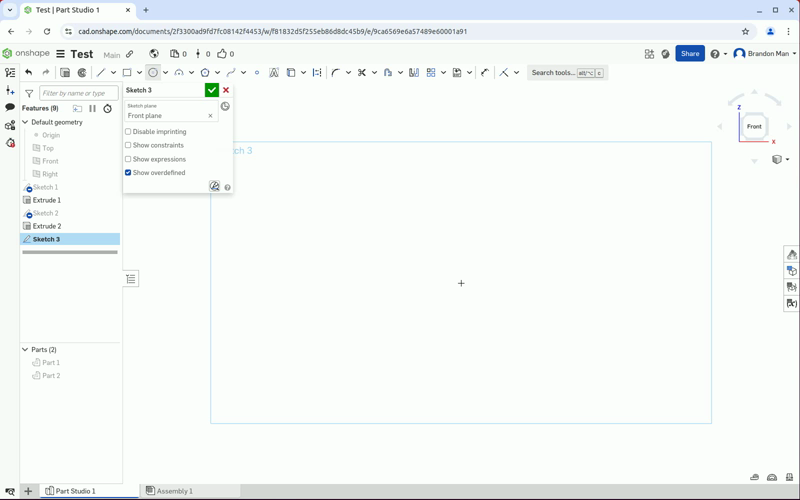
click(461, 282)
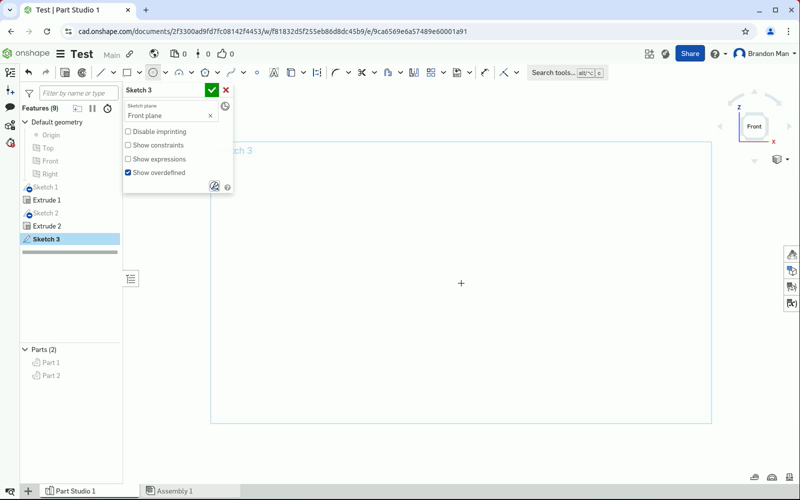
key_up(shift)
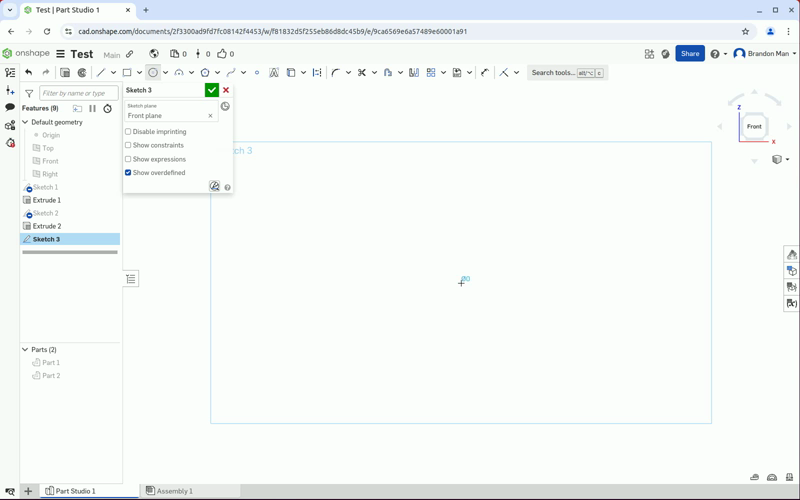
mouse_move(465, 282)
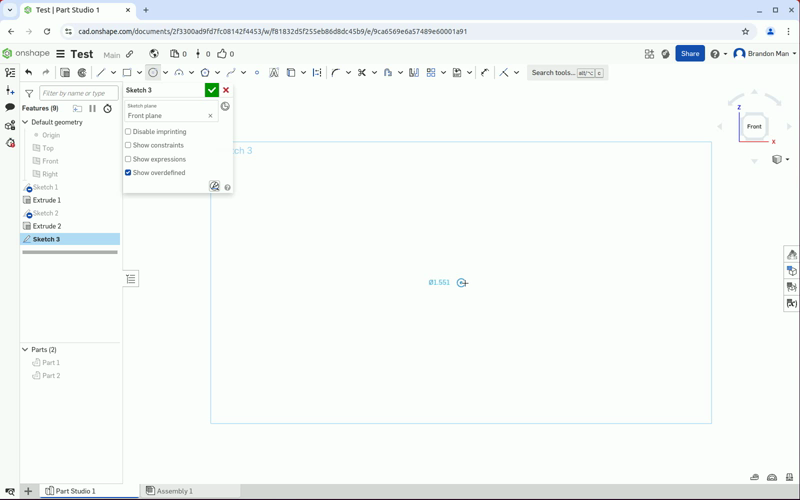
click(465, 282)
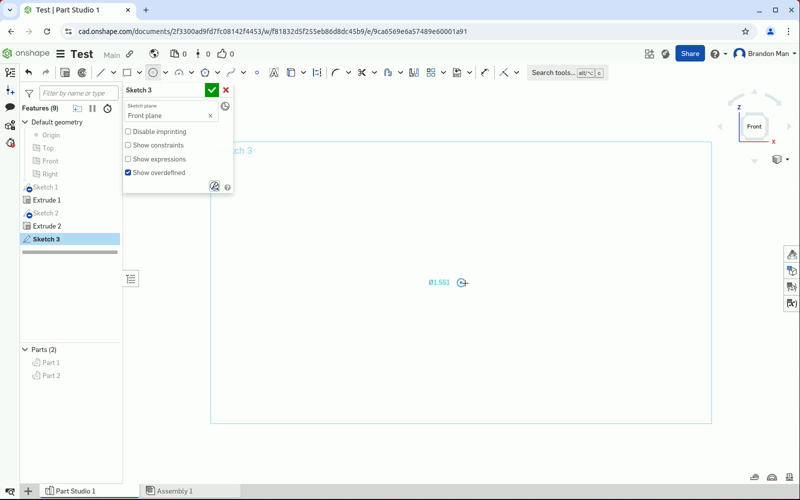
key(esc)
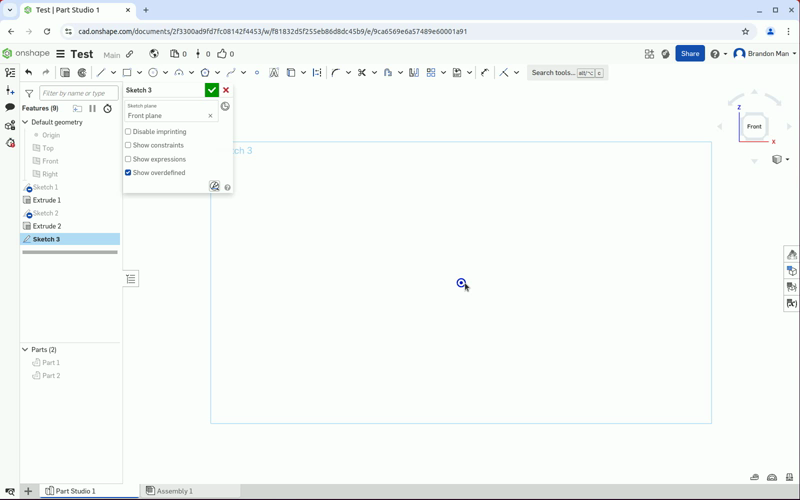
key(c)
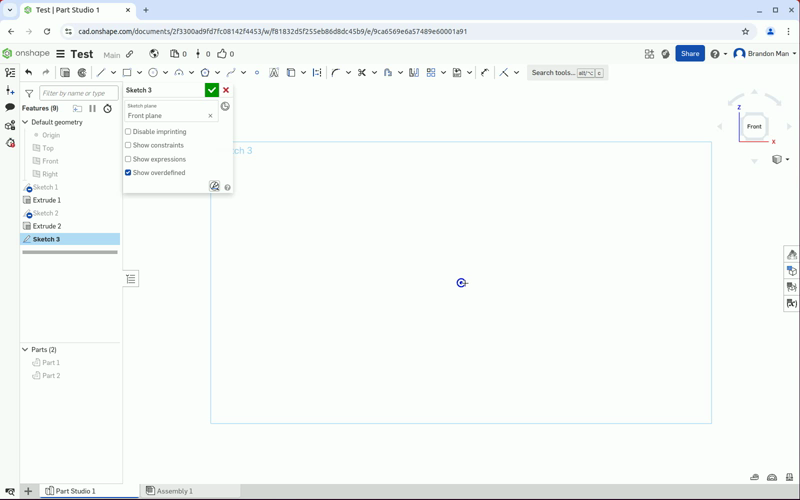
key_down(shift)
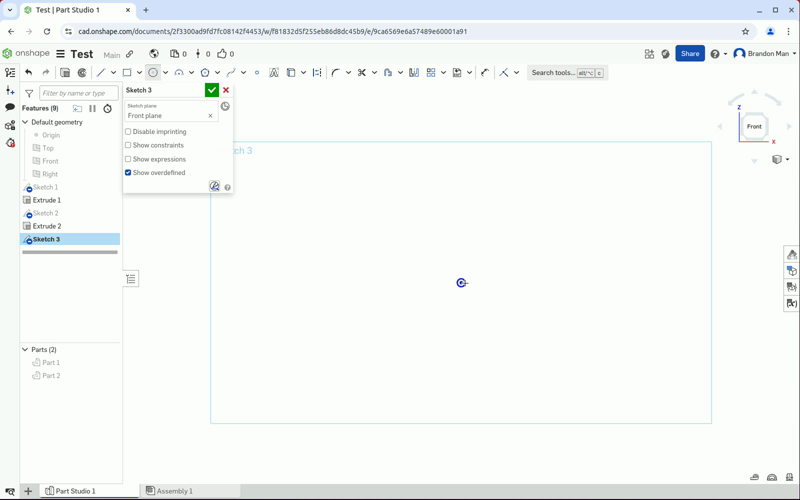
mouse_move(461, 282)
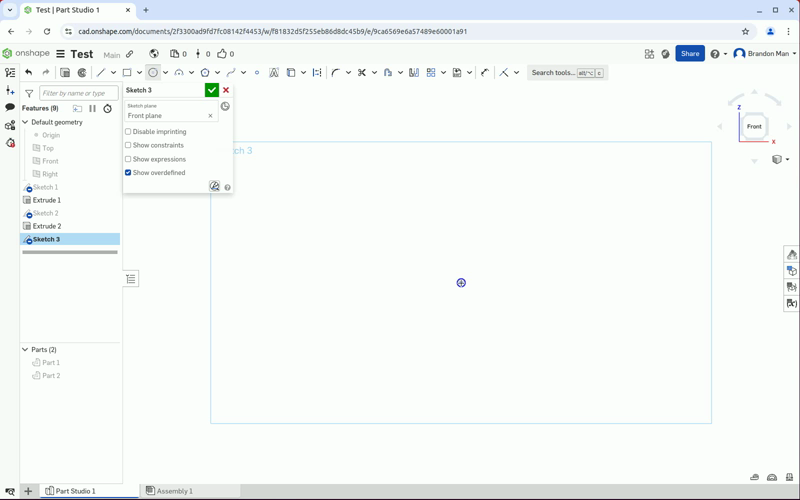
scroll(6)
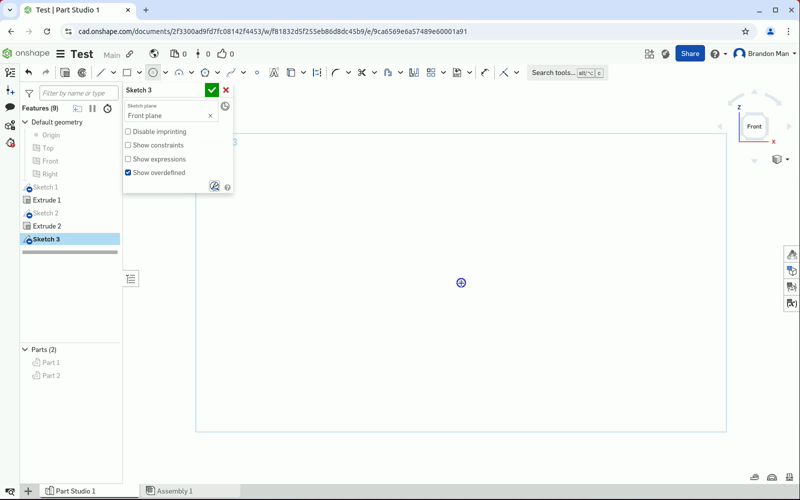
scroll(6)
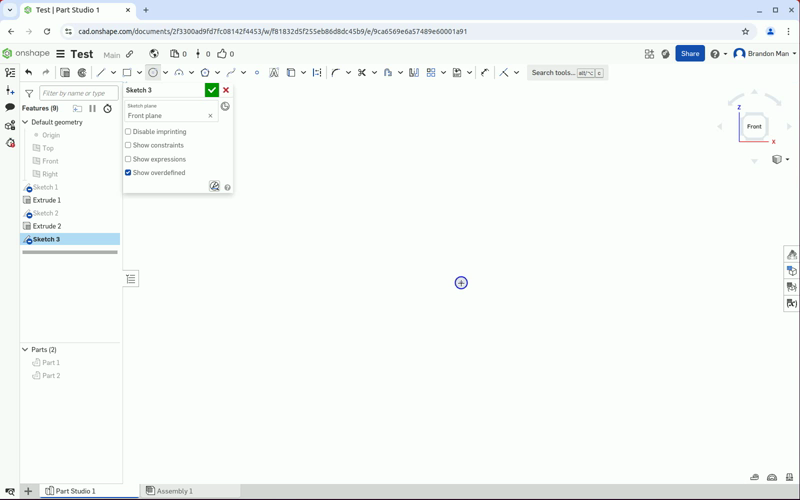
scroll(6)
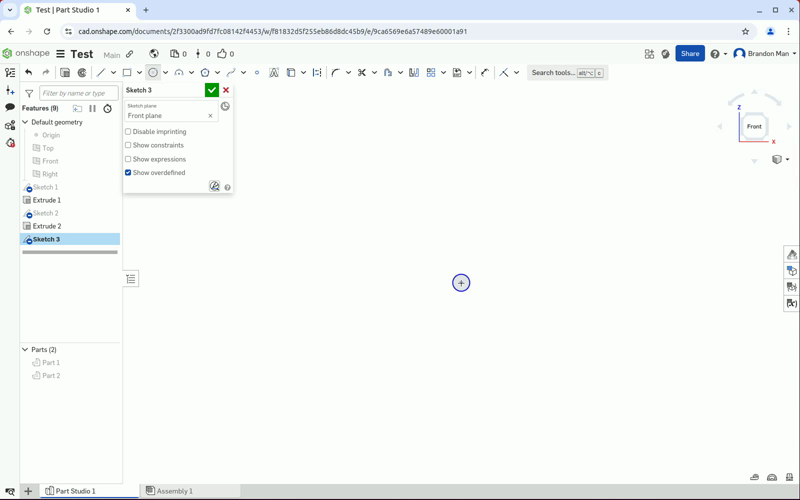
scroll(6)
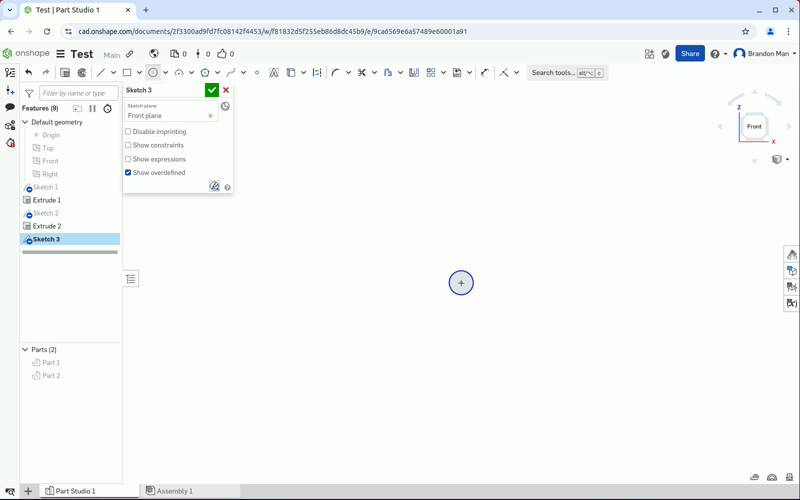
scroll(6)
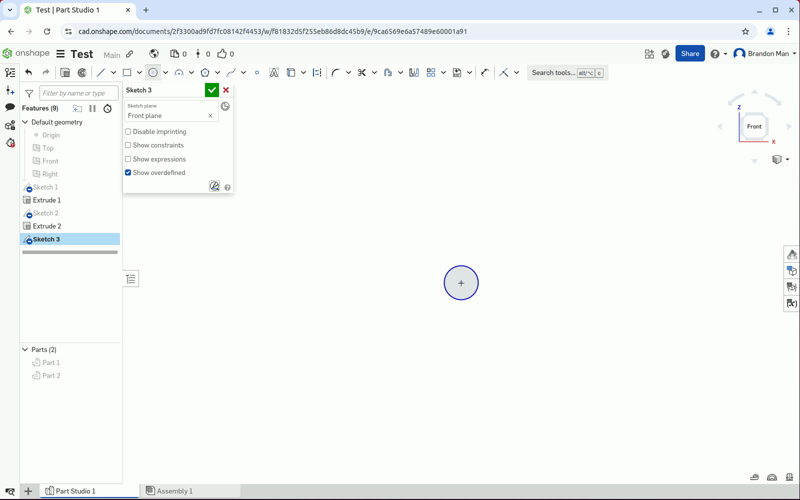
scroll(6)
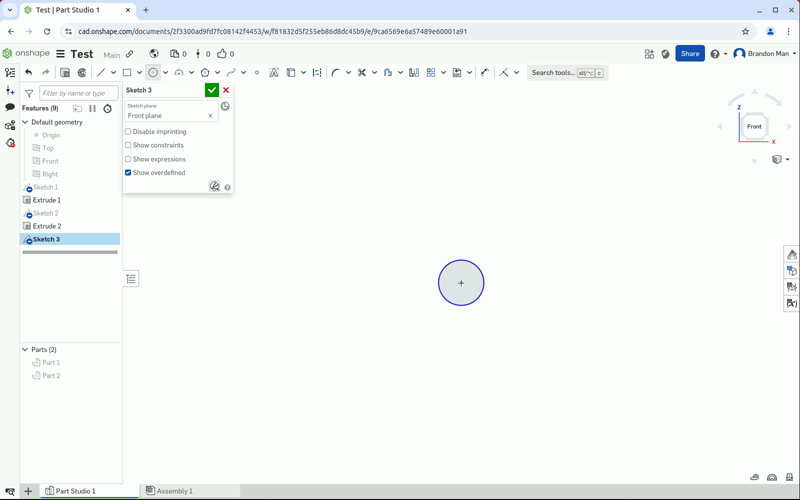
scroll(6)
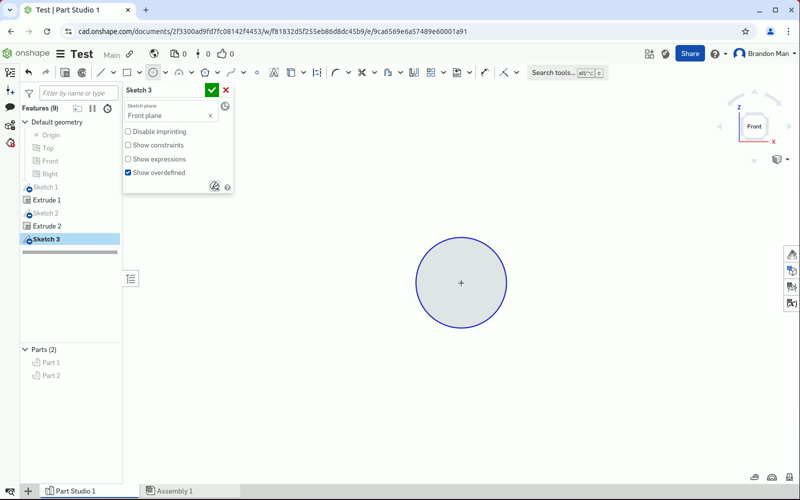
click(461, 282)
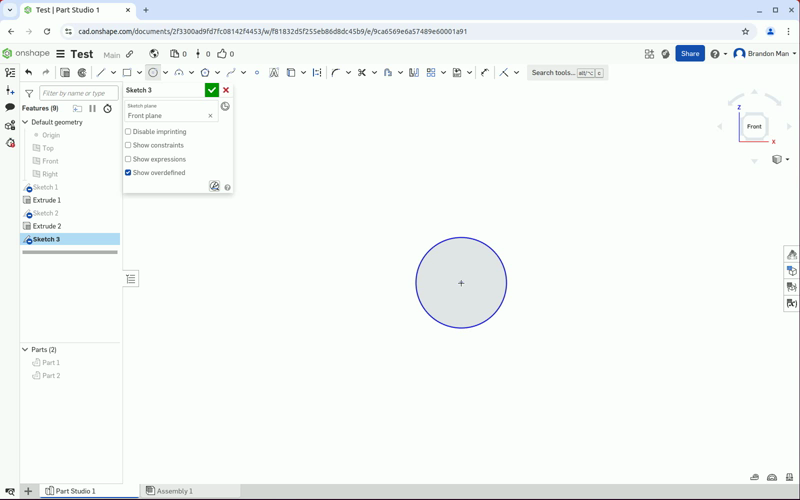
scroll(-6)
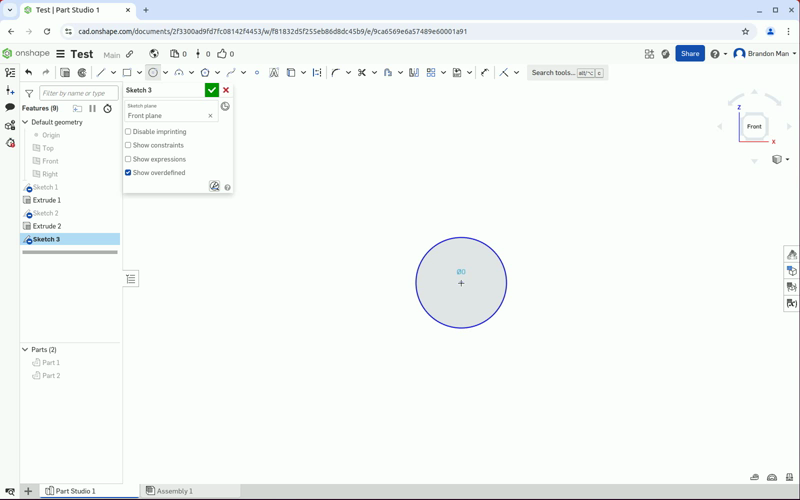
scroll(-6)
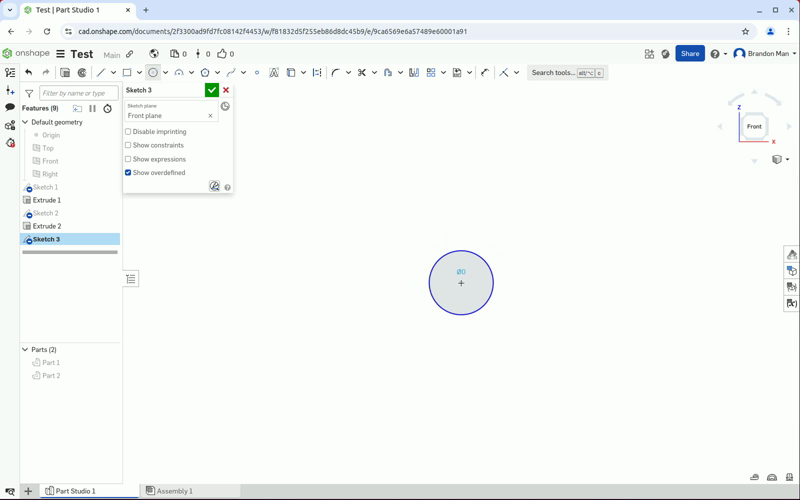
scroll(-6)
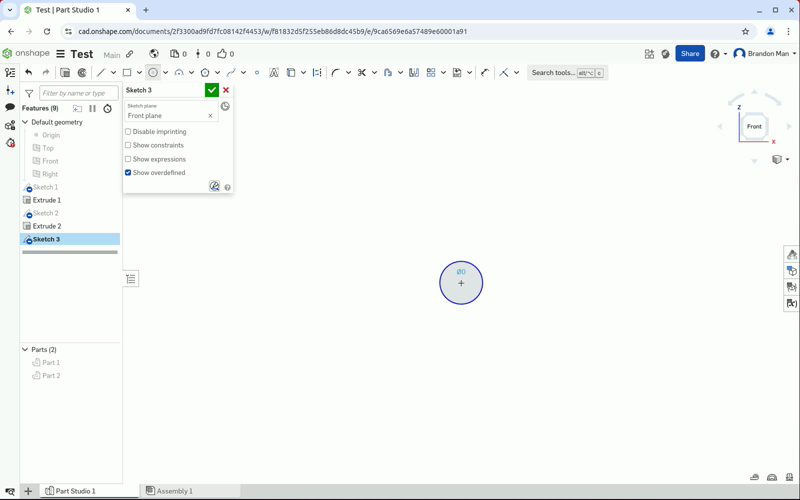
scroll(-6)
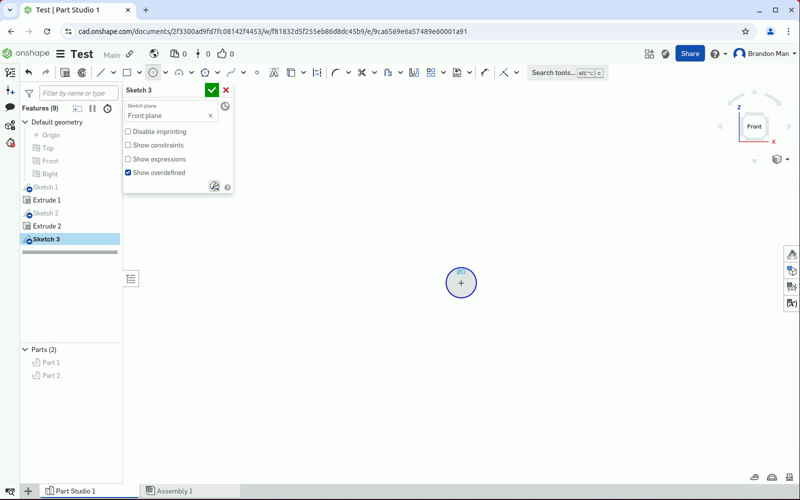
scroll(-6)
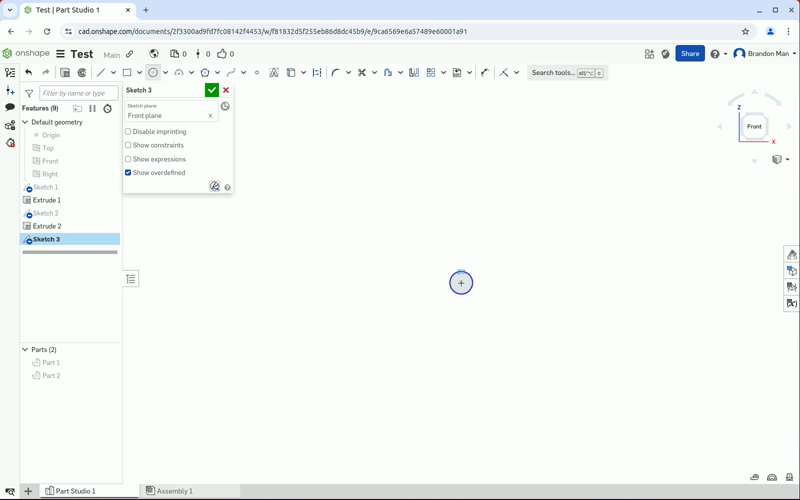
scroll(-6)
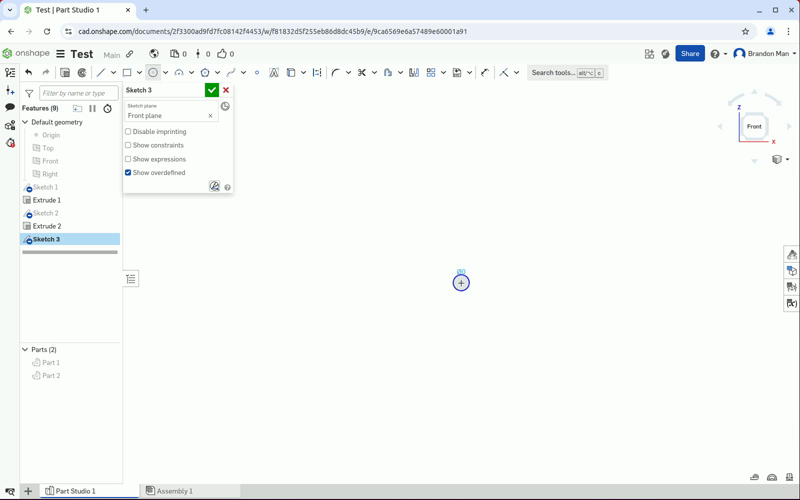
scroll(-6)
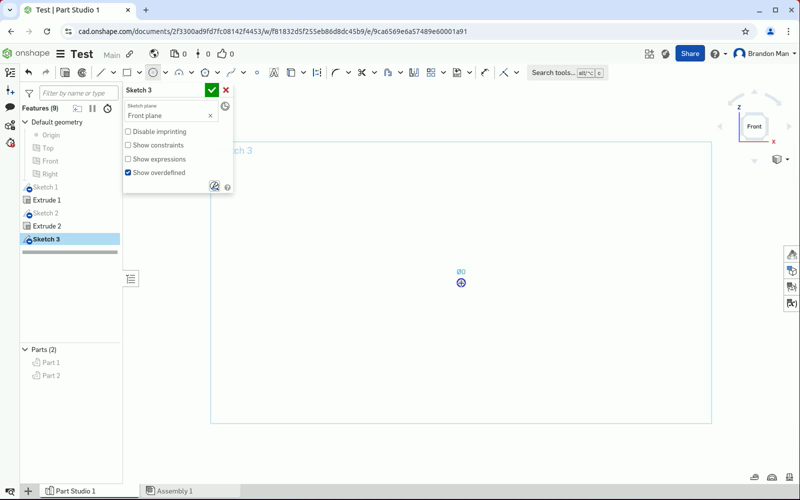
key_up(shift)
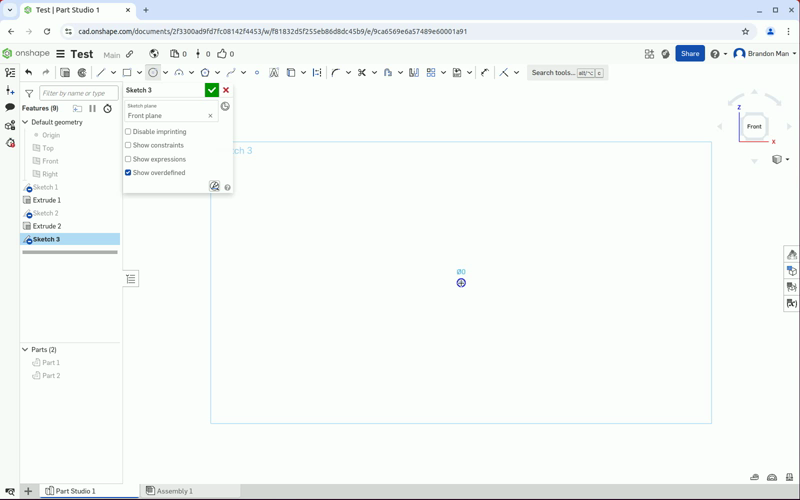
mouse_move(464, 282)
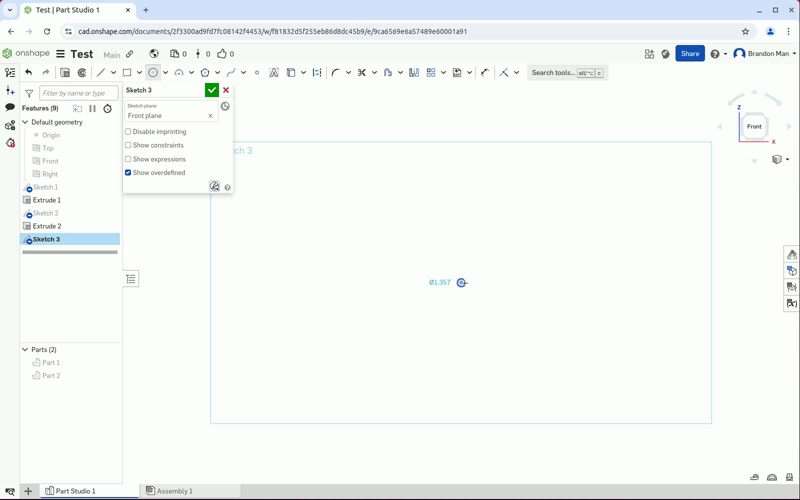
scroll(6)
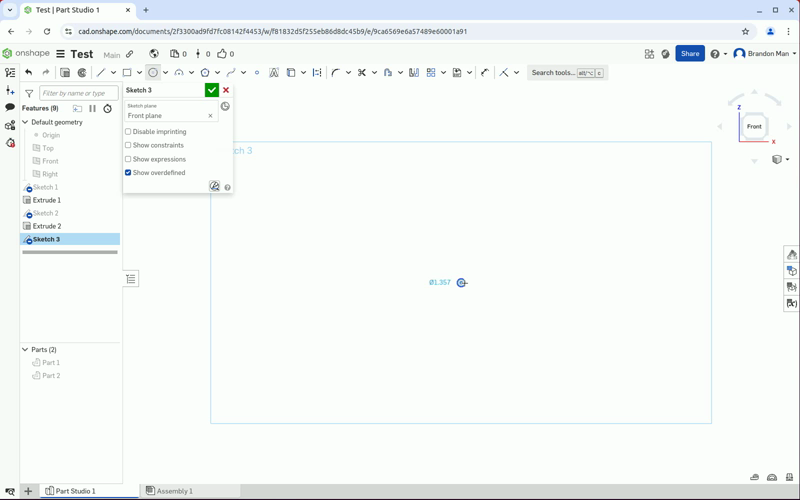
scroll(6)
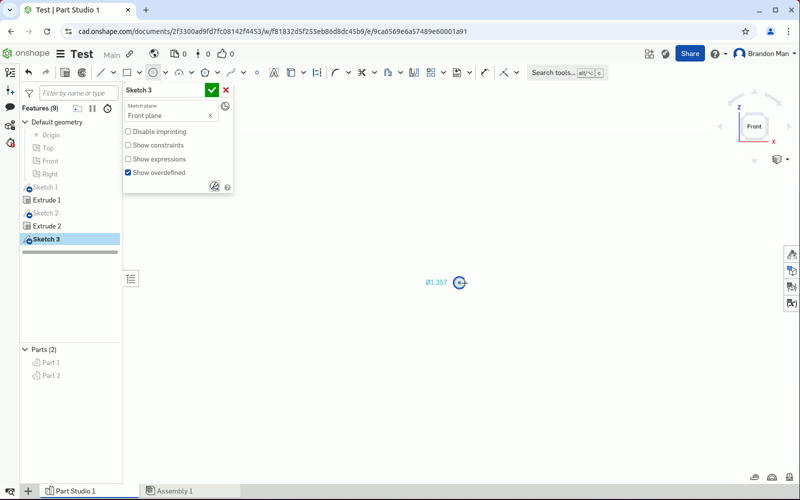
scroll(6)
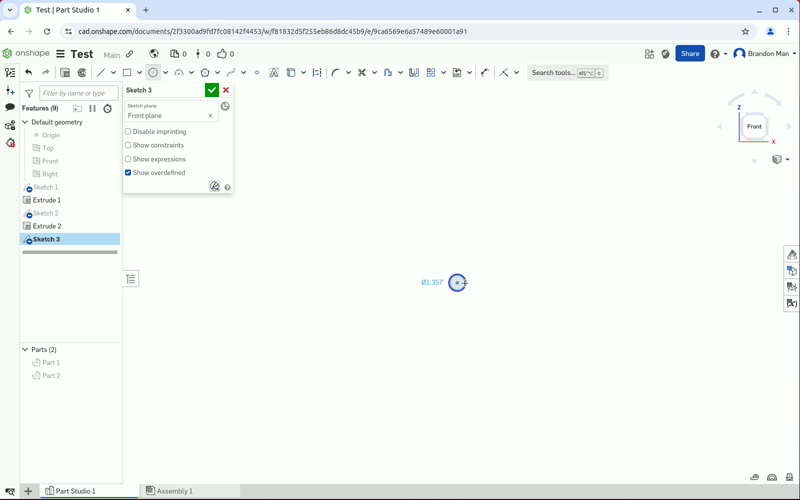
scroll(6)
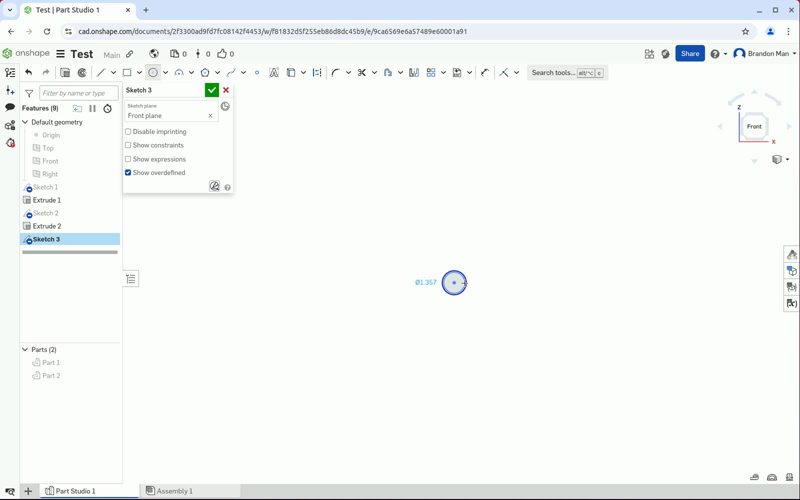
scroll(6)
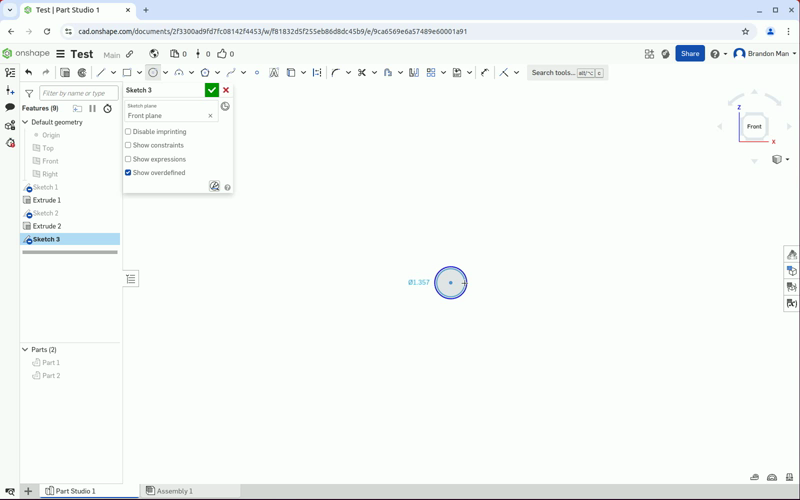
scroll(6)
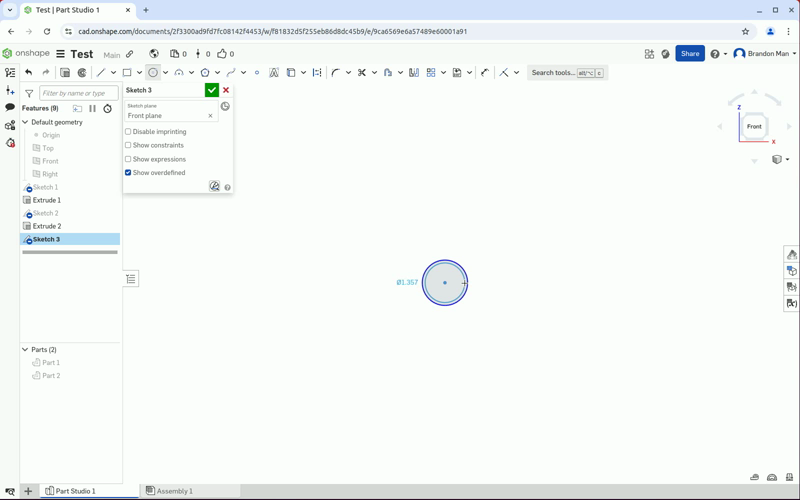
scroll(6)
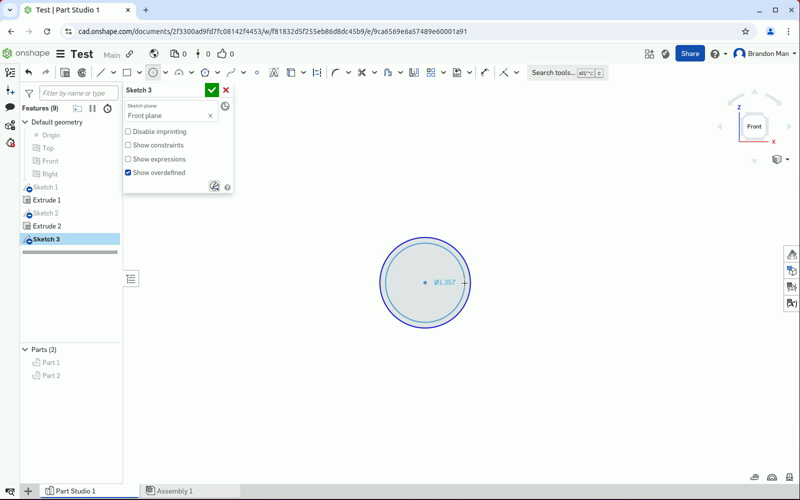
click(464, 282)
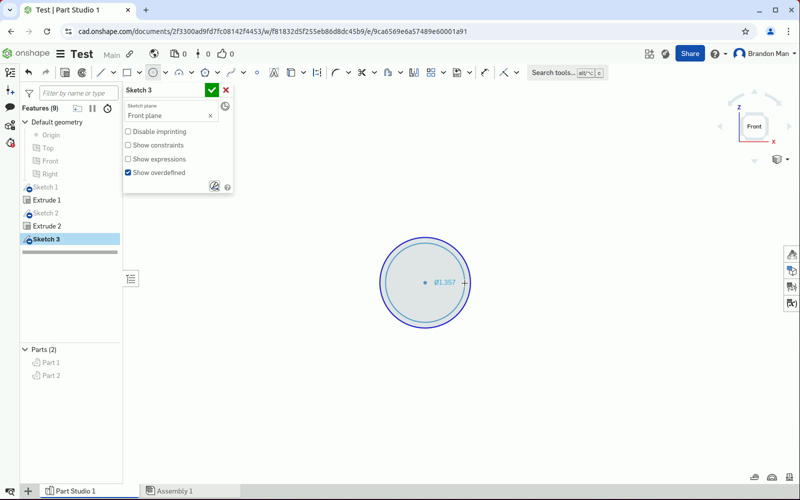
scroll(-6)
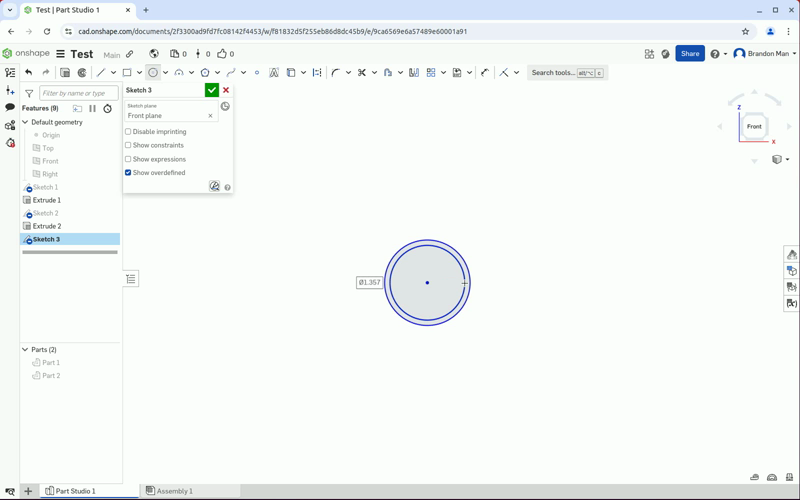
scroll(-6)
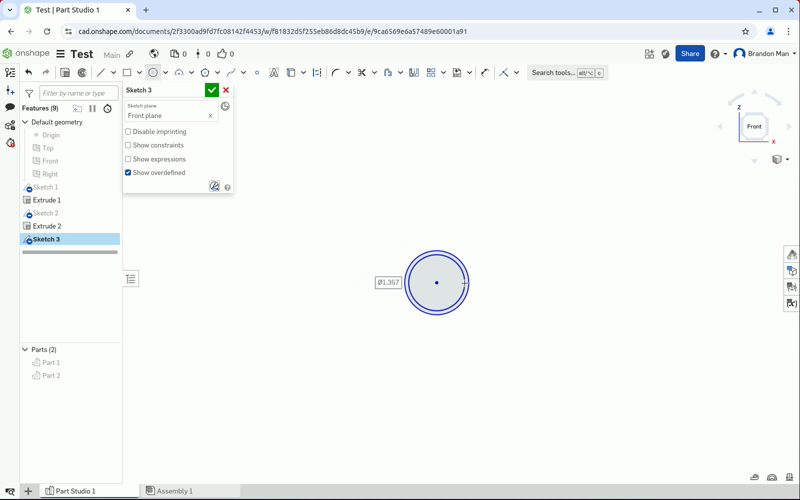
scroll(-6)
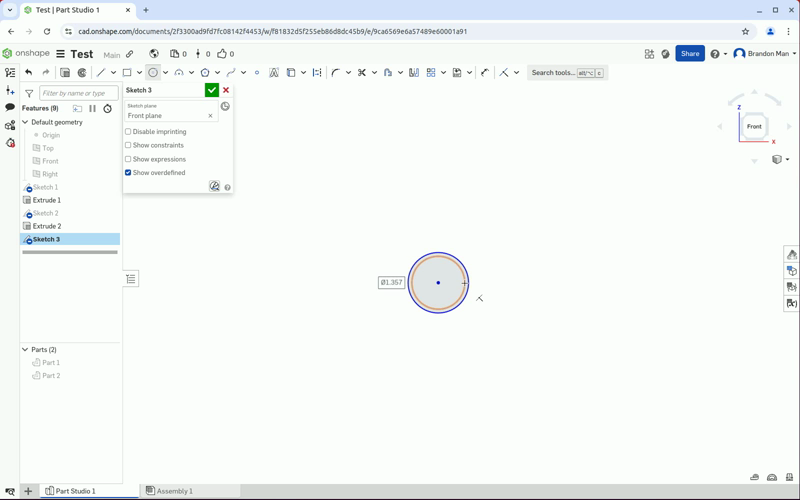
scroll(-6)
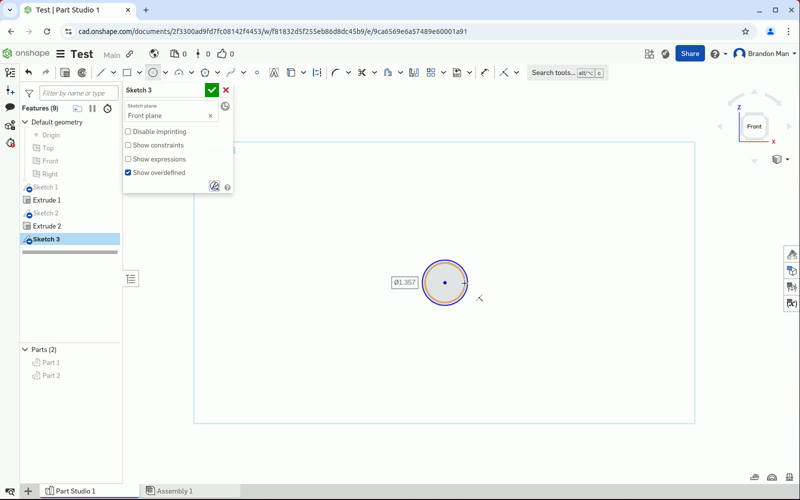
scroll(-6)
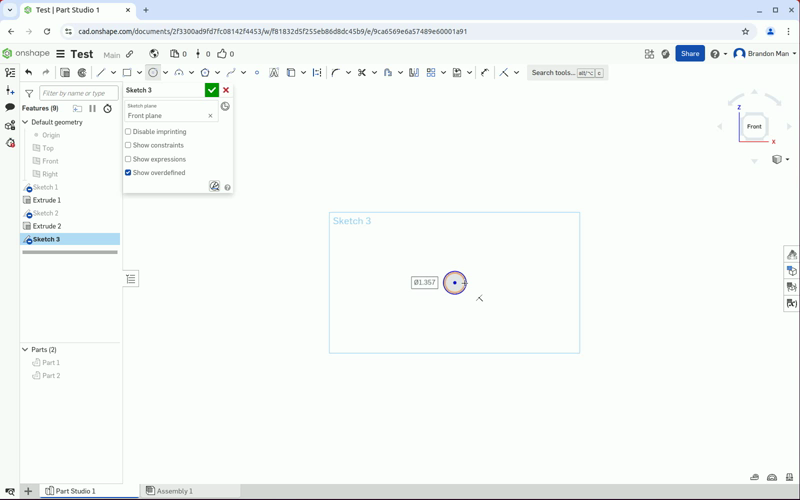
scroll(-6)
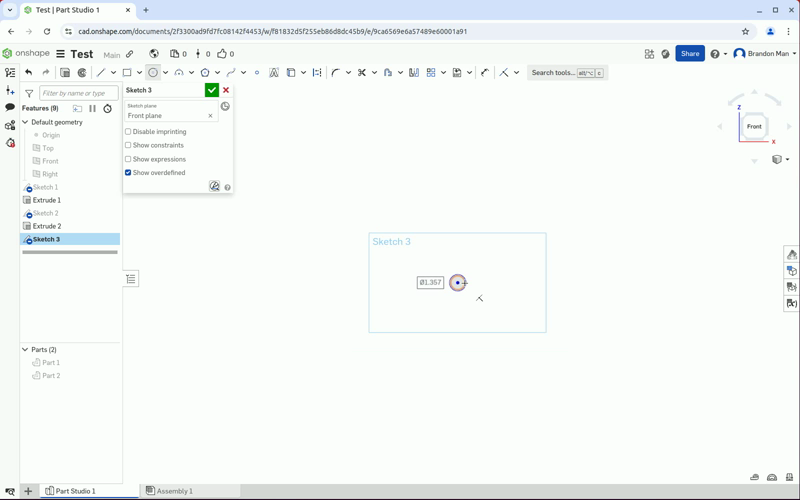
scroll(-6)
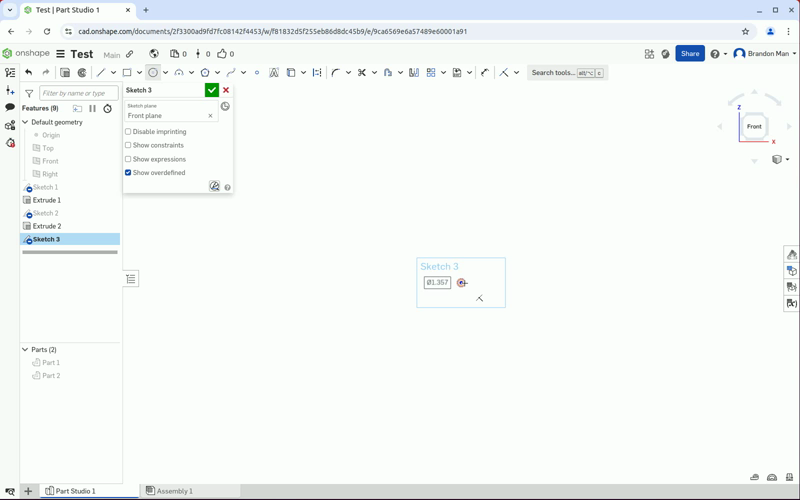
key(esc)
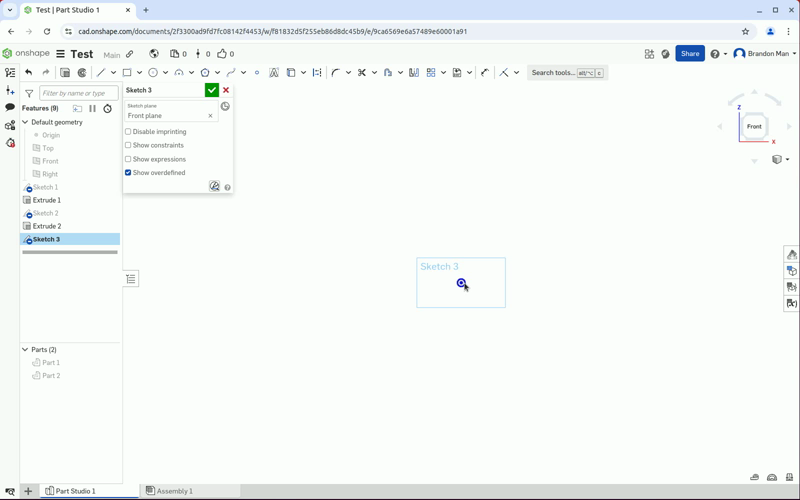
mouse_move(457, 281)
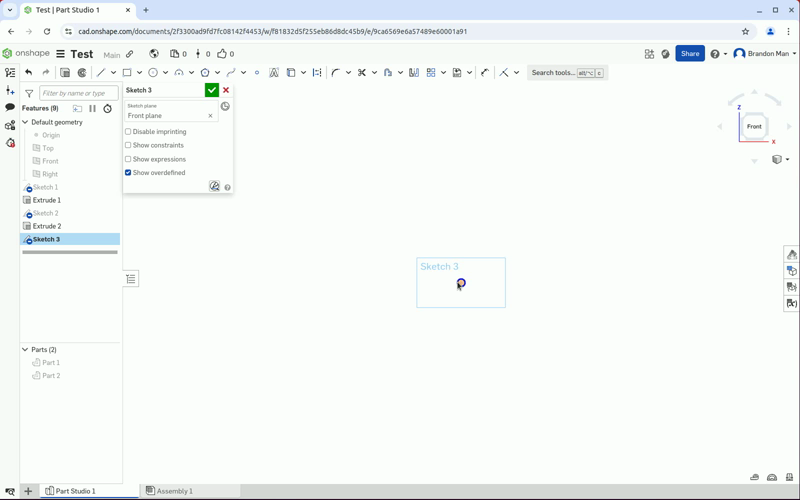
scroll(6)
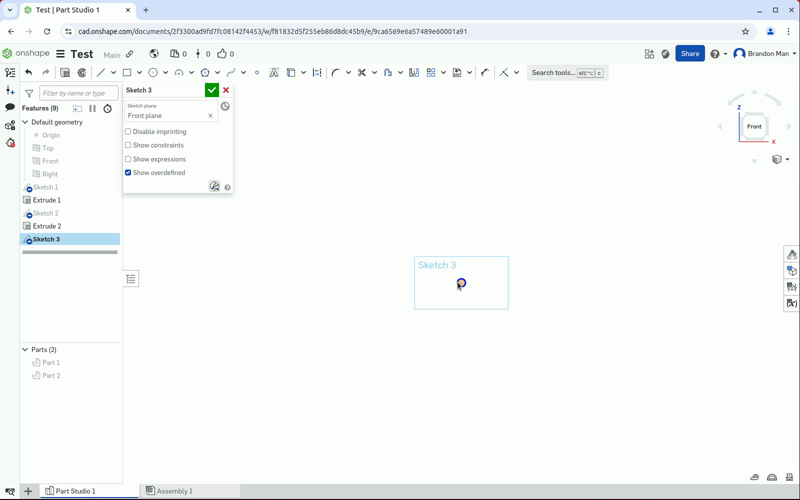
scroll(6)
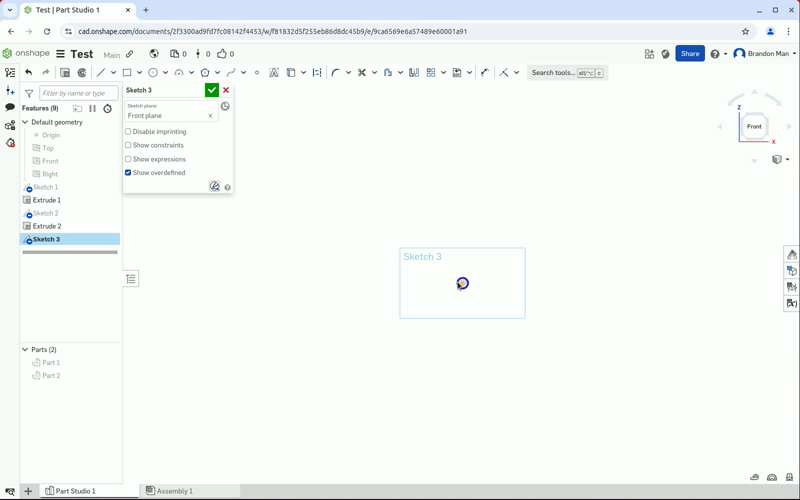
scroll(6)
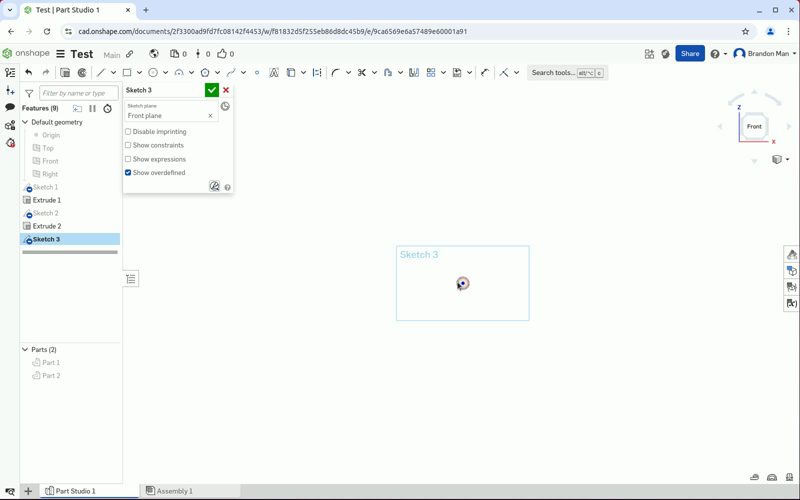
scroll(6)
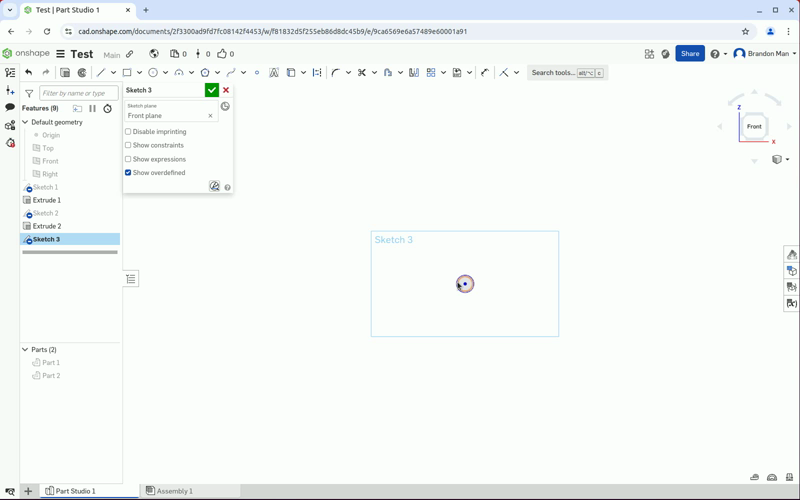
scroll(6)
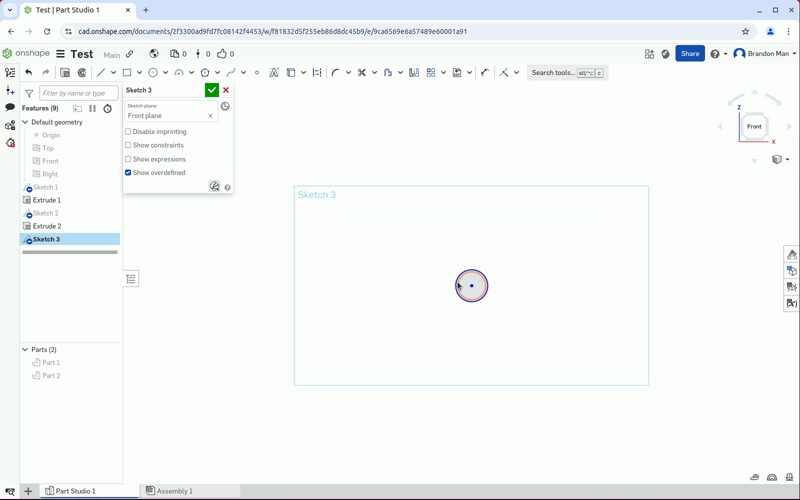
scroll(6)
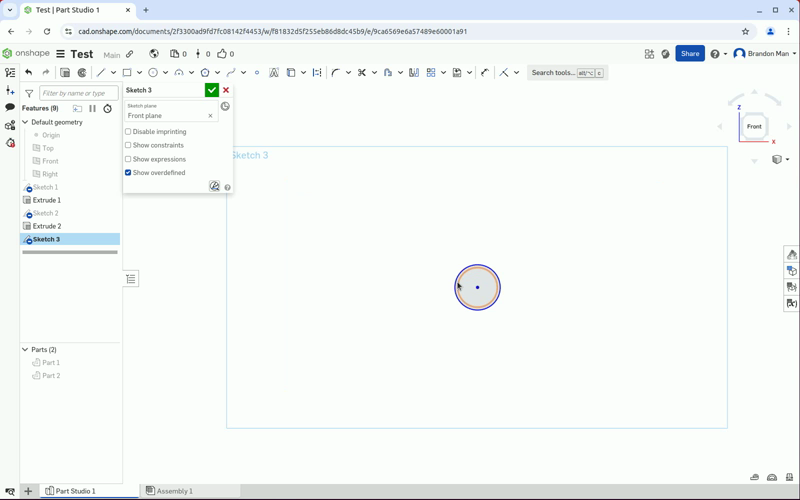
scroll(6)
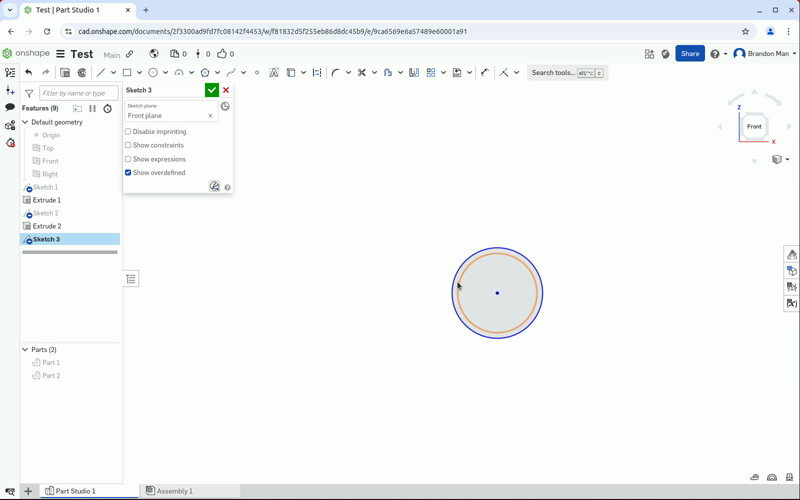
click(457, 281)
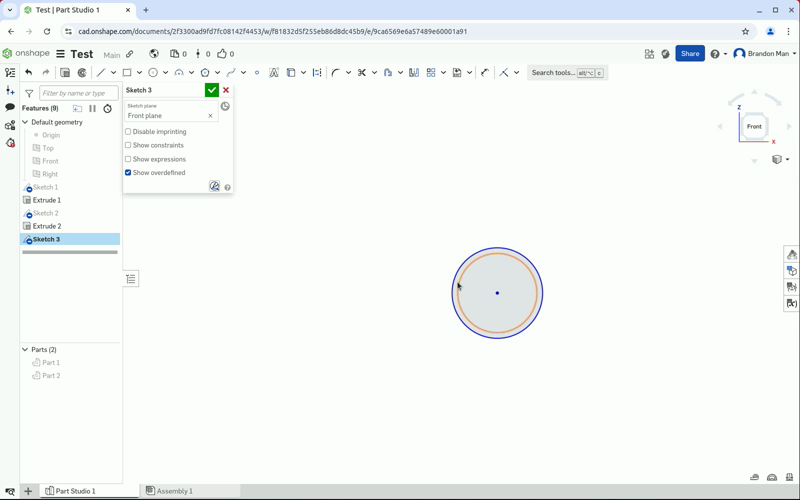
scroll(-6)
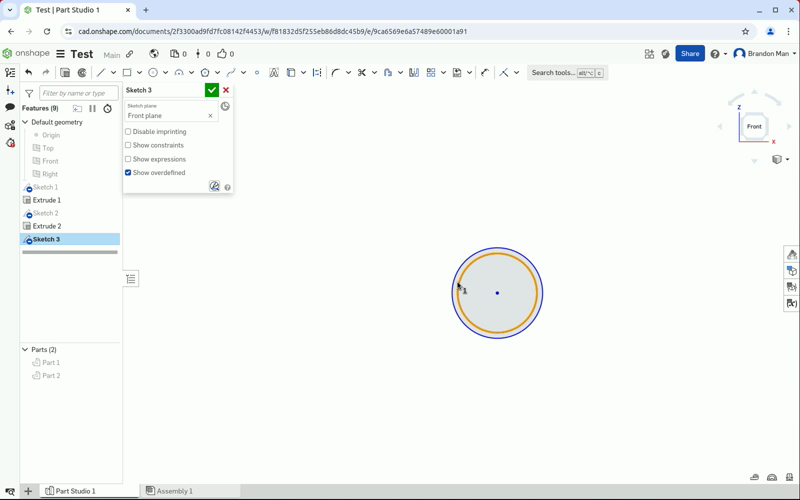
scroll(-6)
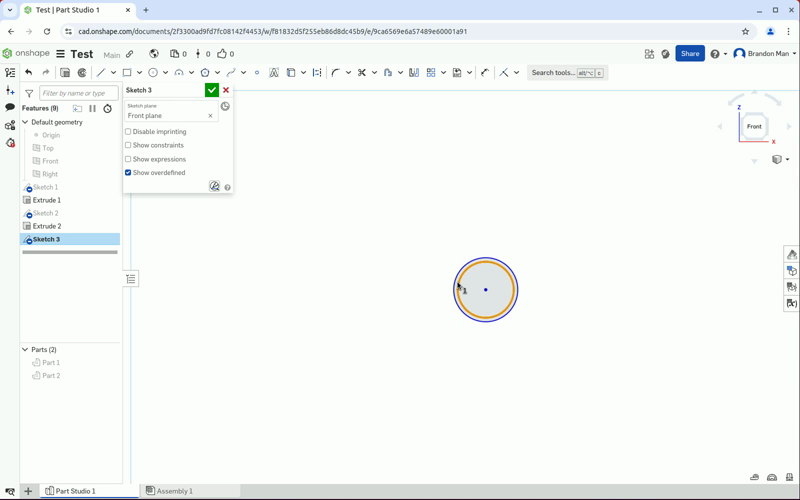
scroll(-6)
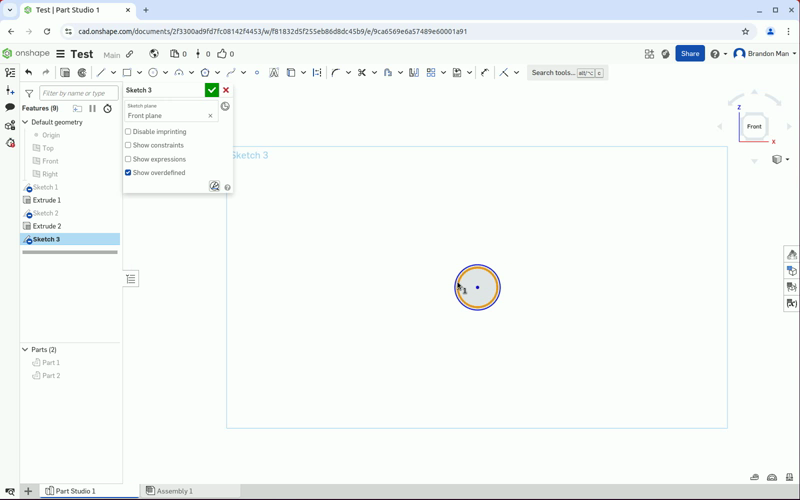
scroll(-6)
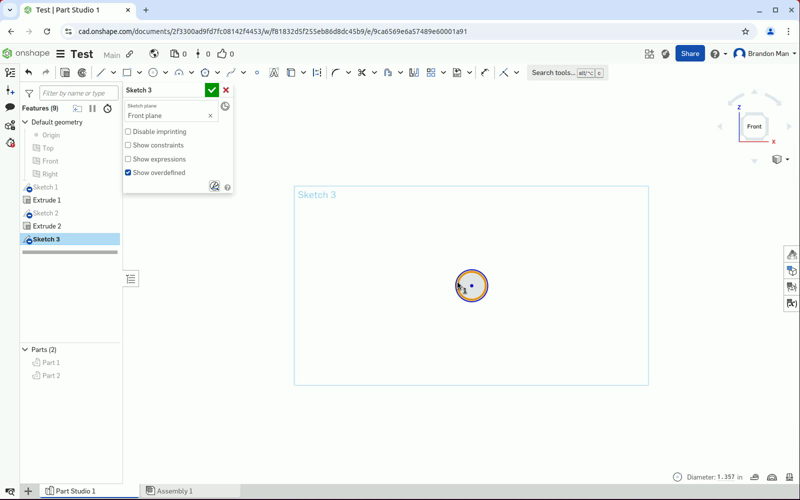
scroll(-6)
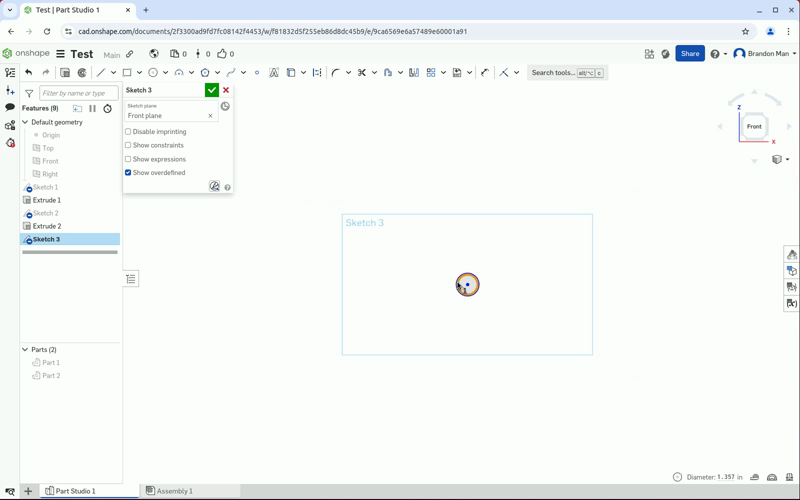
scroll(-6)
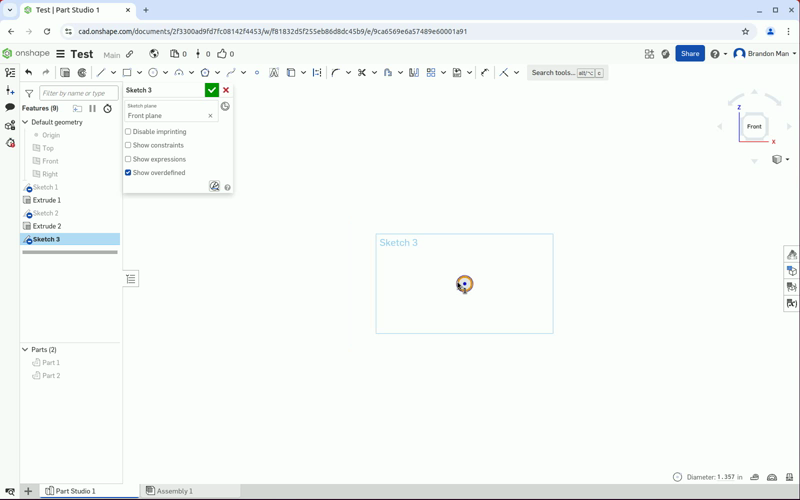
scroll(-6)
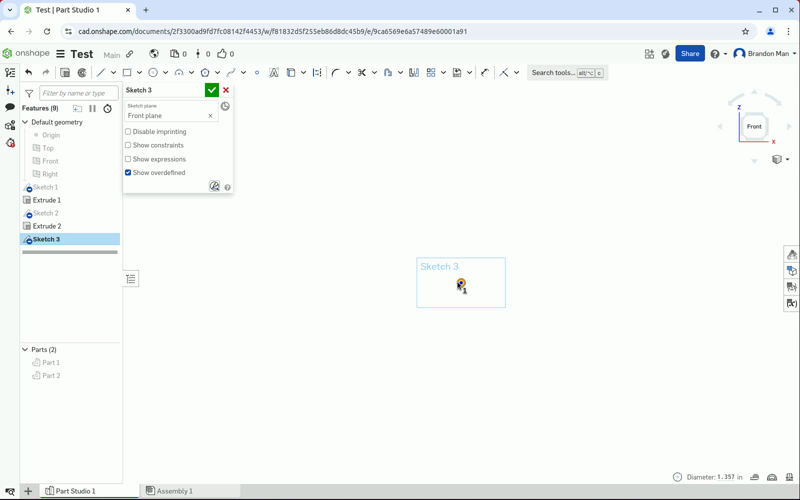
mouse_move(73, 352)
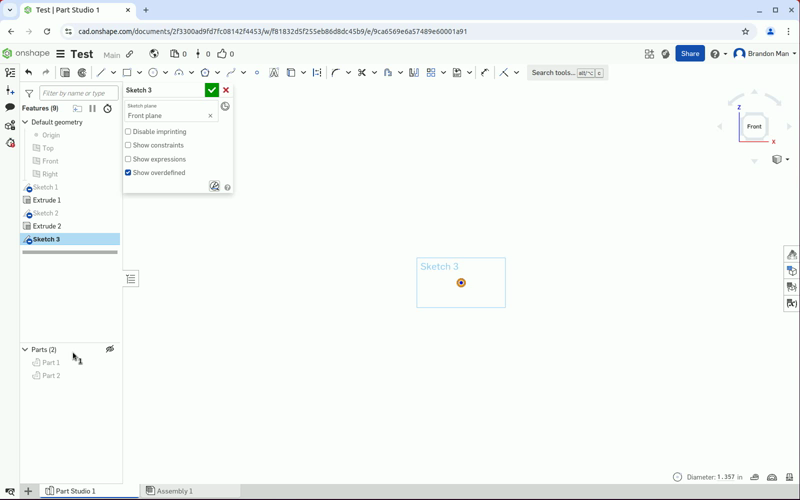
key(shift+y)
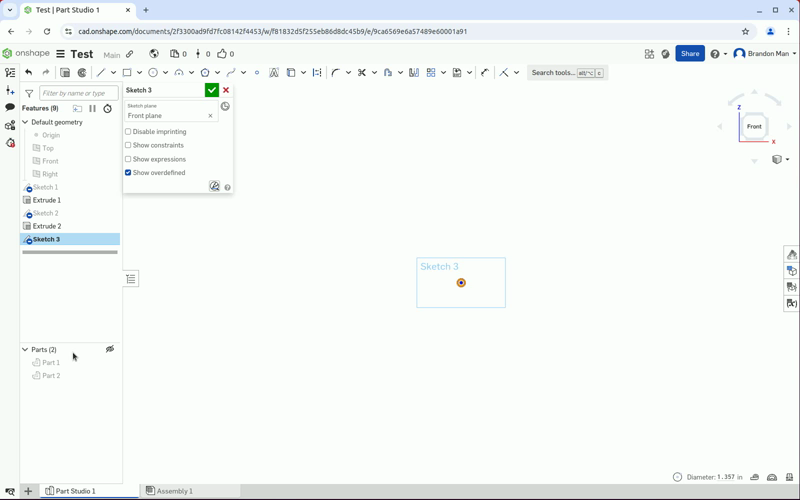
key(shift+e)
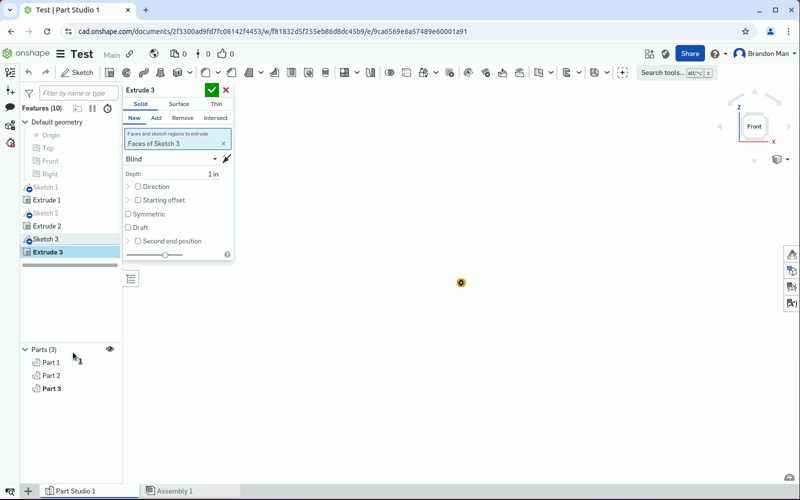
mouse_move(143, 106)
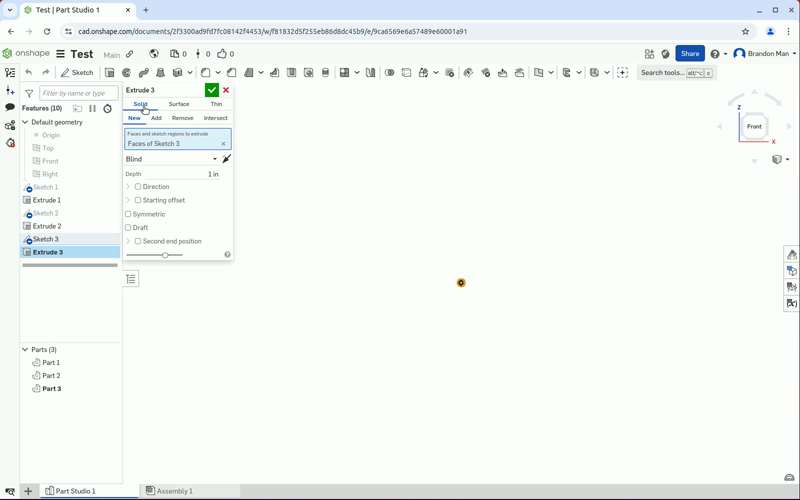
click(143, 106)
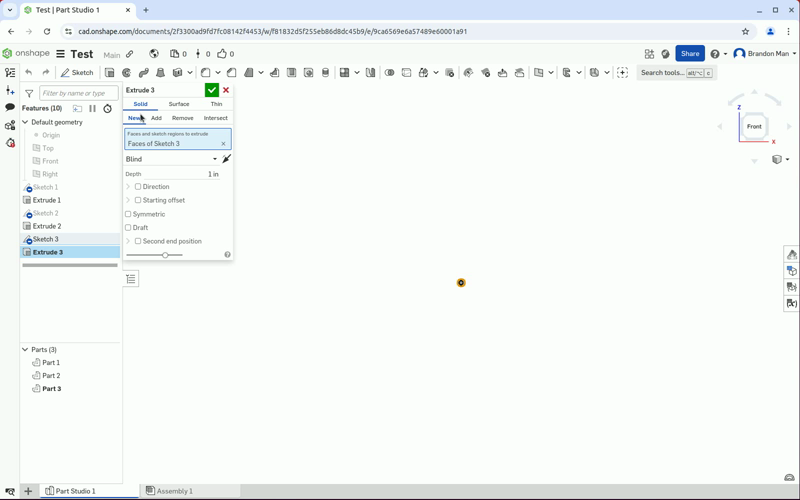
mouse_move(137, 120)
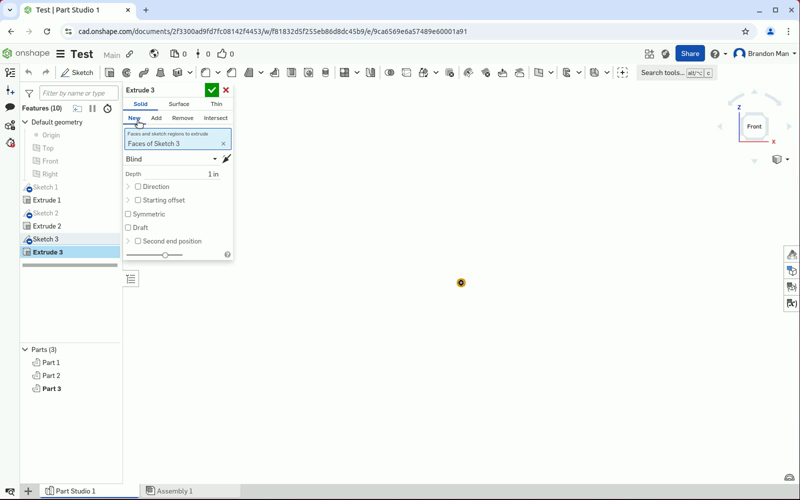
click(137, 120)
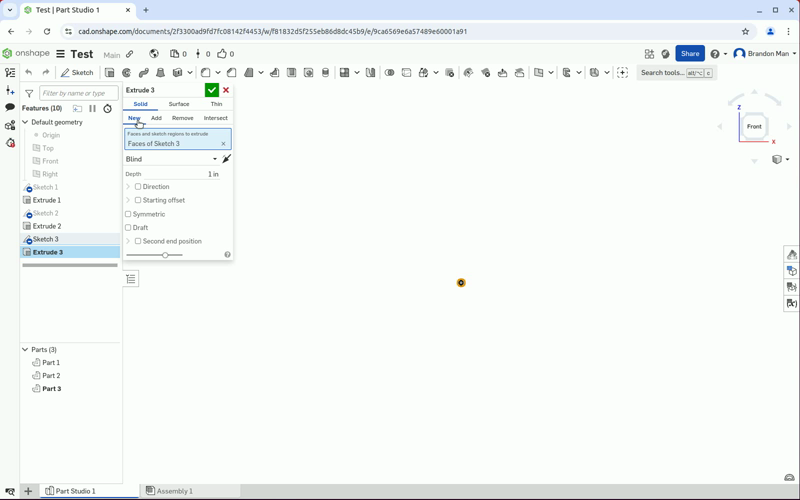
key(tab, 4)
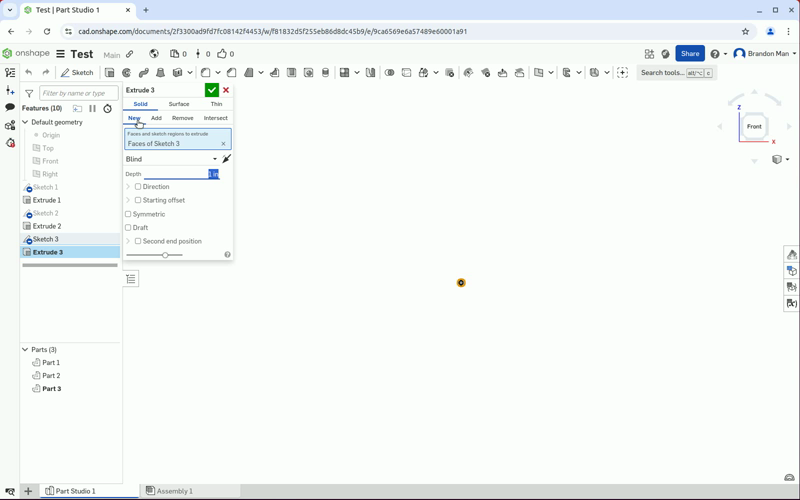
text(23.108)
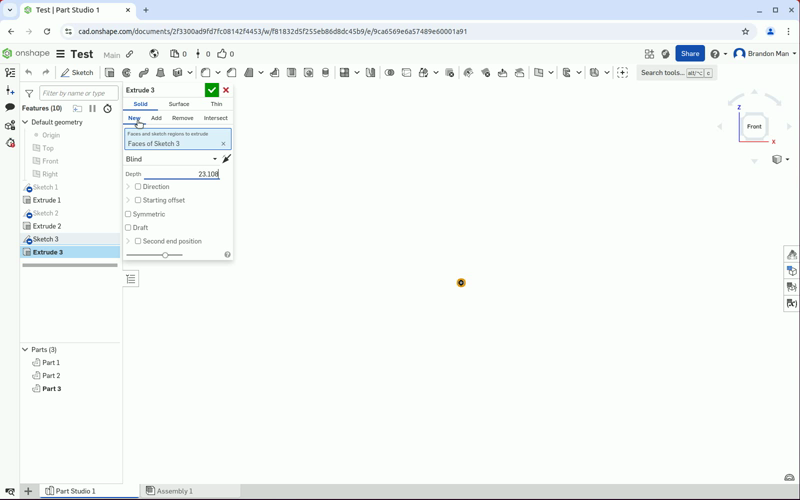
key(enter)
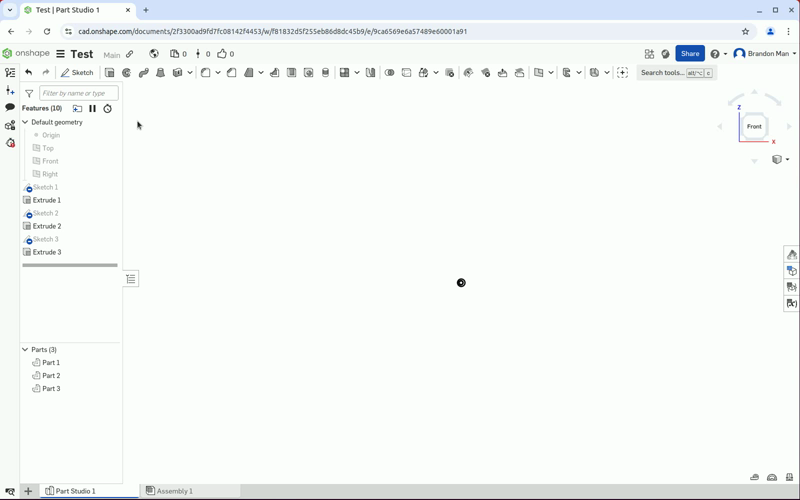
key(shift+h)
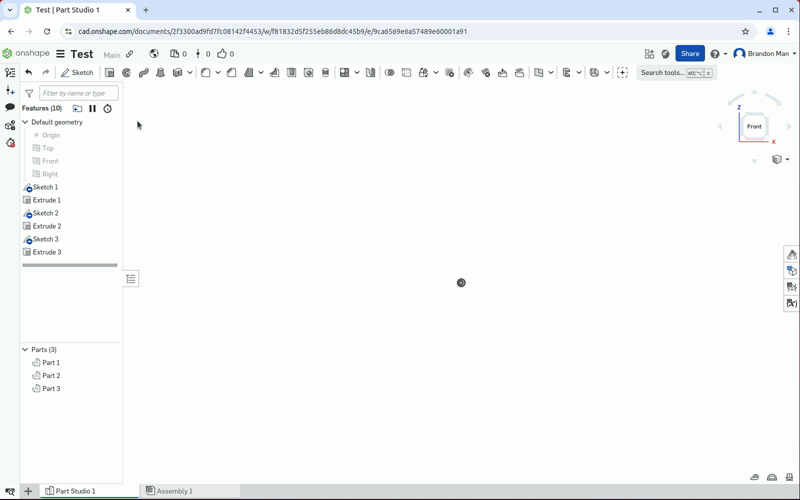
key(shift+h)
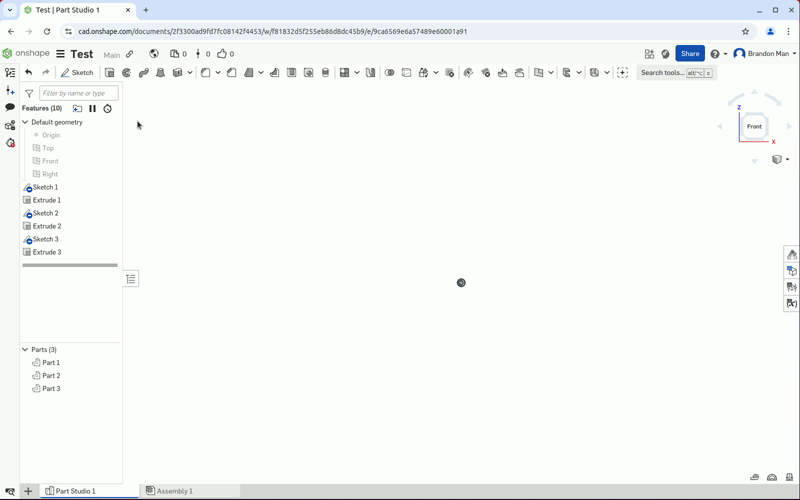
key(shift+7)
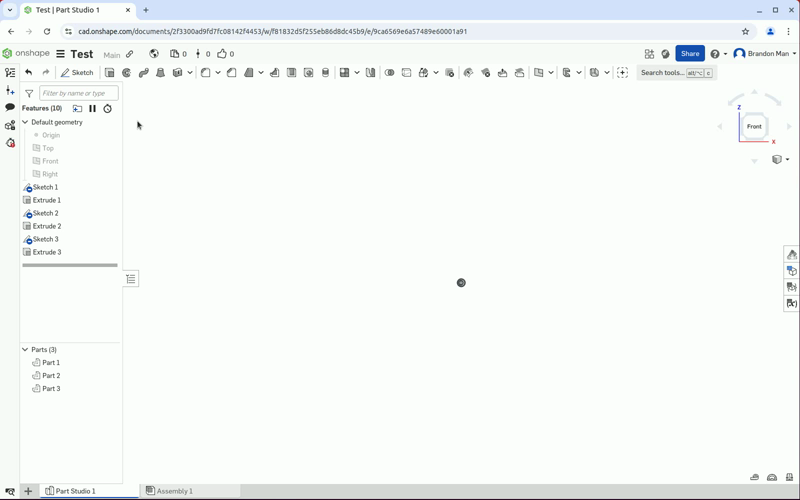
key(left, 2)
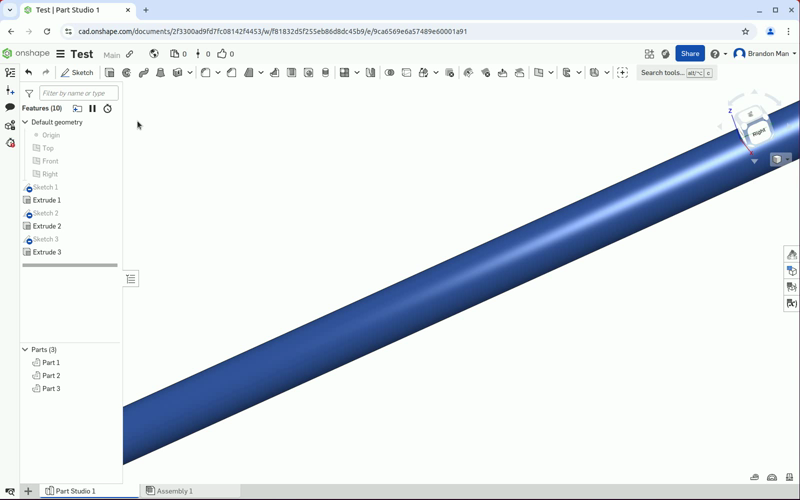
key(down, 2)
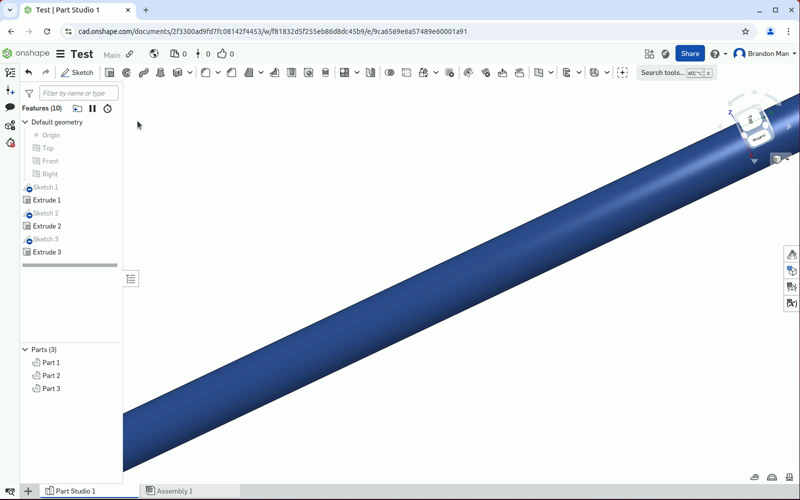
key(up, 2)
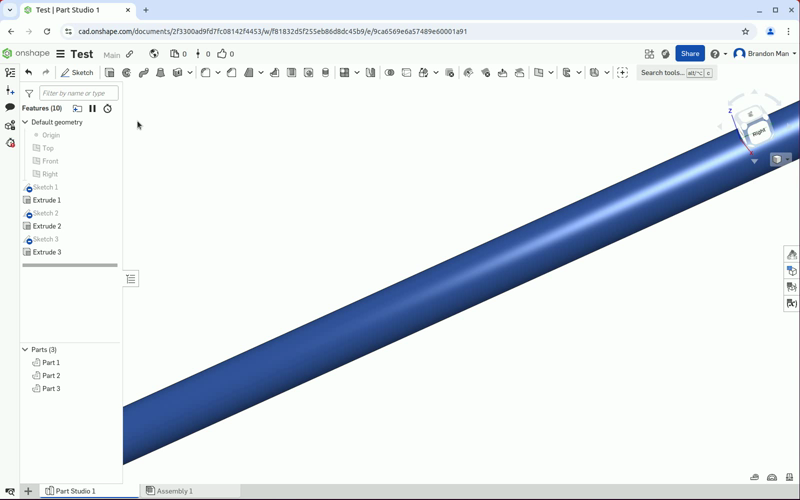
key(right, 2)
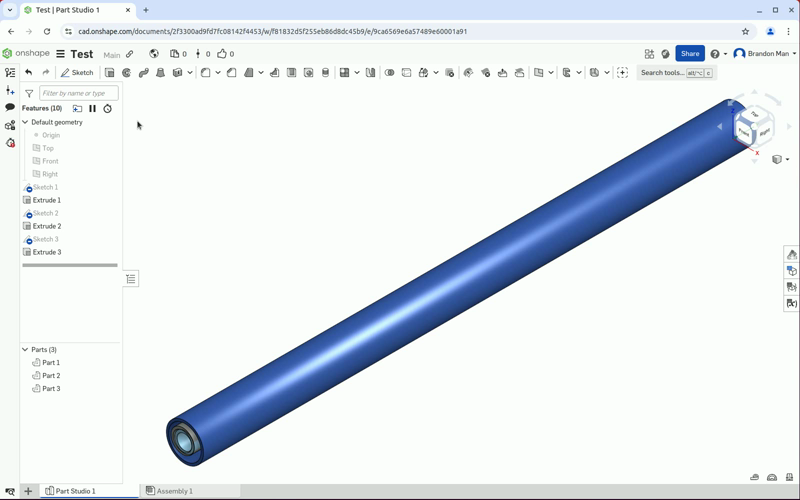
mouse_move(73, 189)
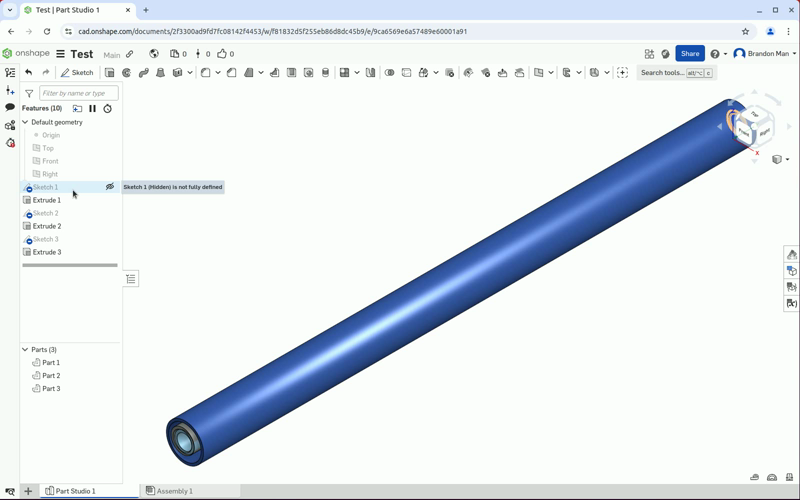
click(73, 189)